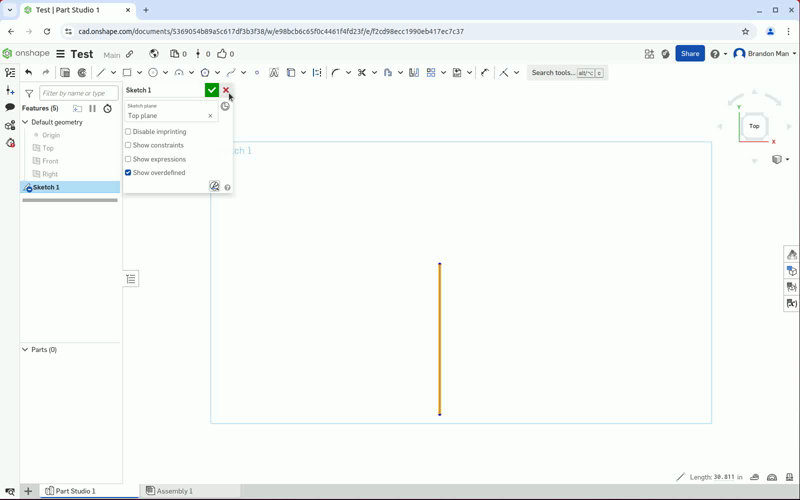
key(shift+h)
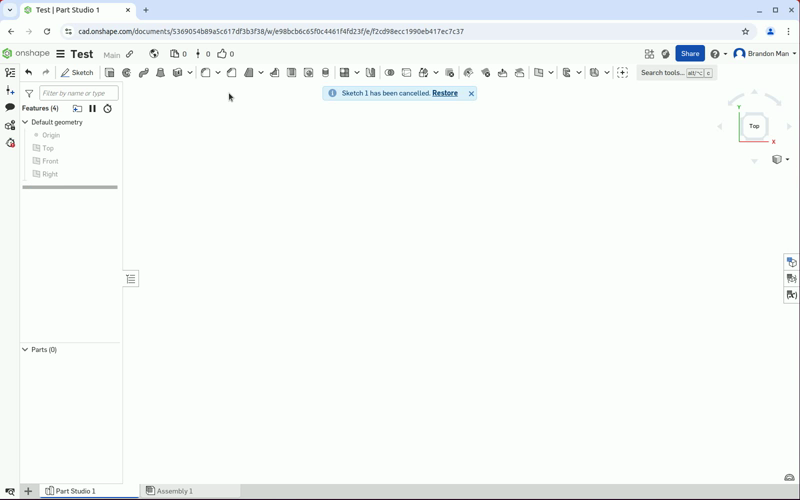
mouse_move(73, 352)
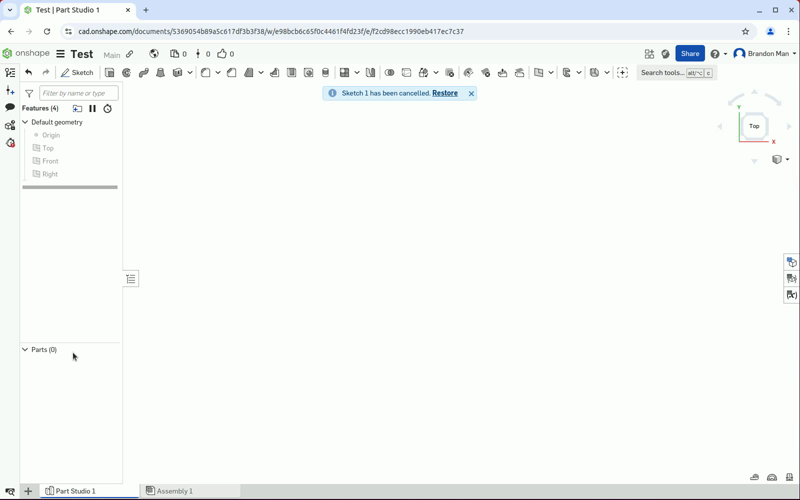
key(y)
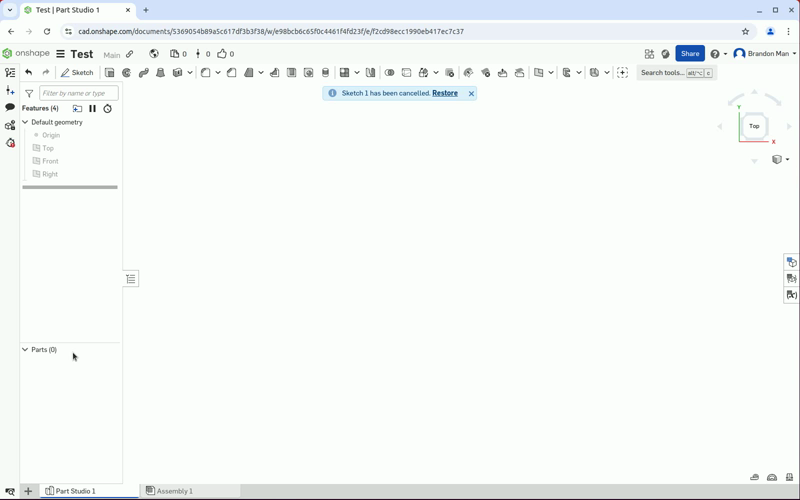
key(shift+p)
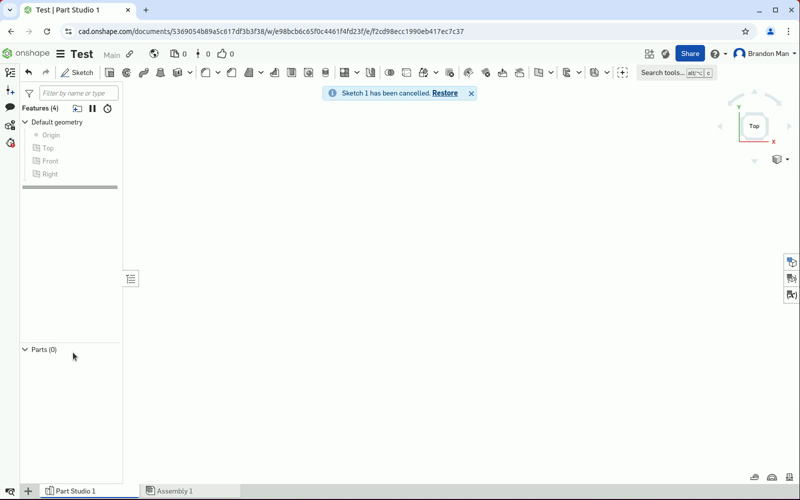
key(space)
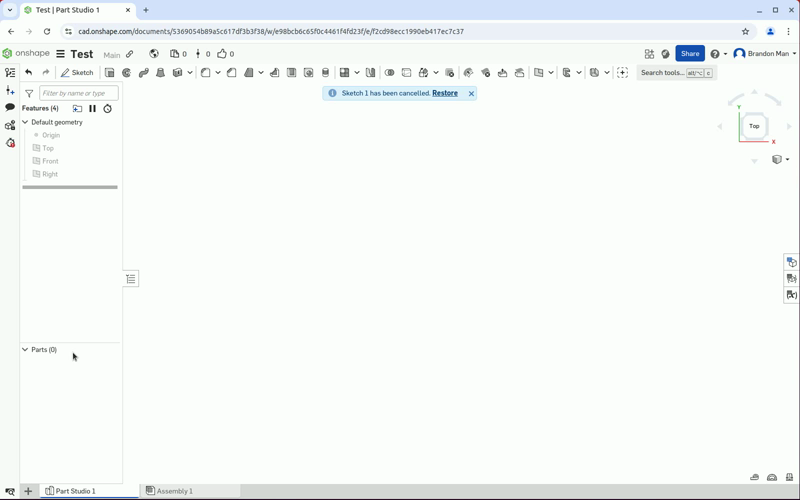
key_down(shift)
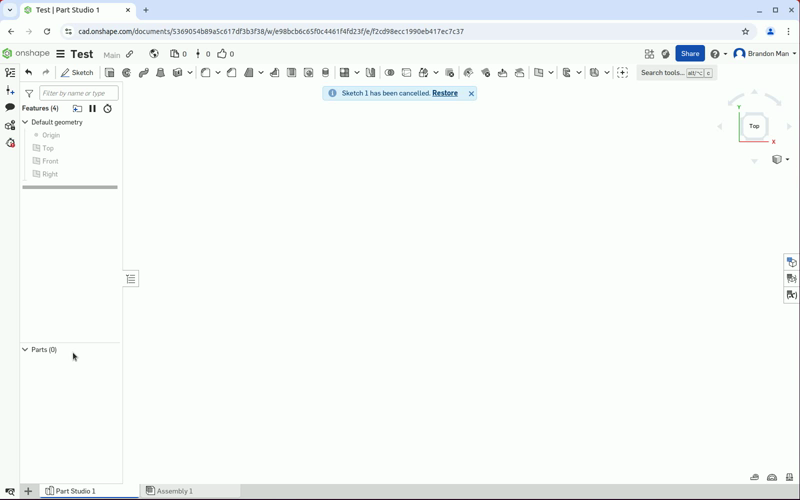
key(up)
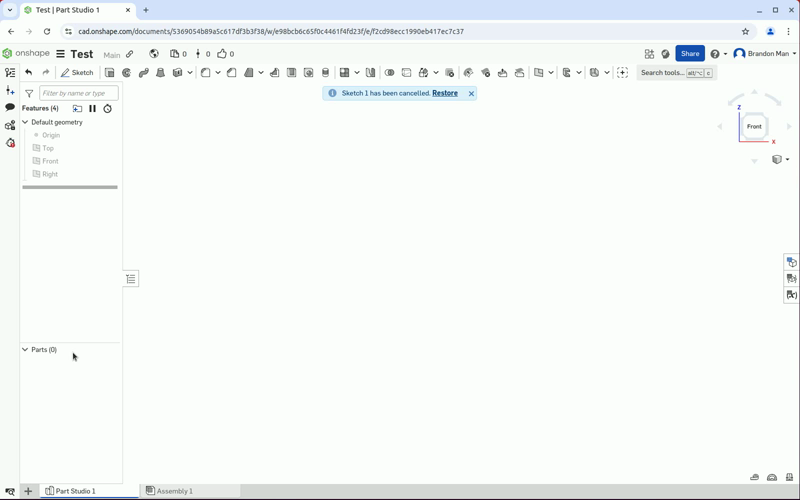
key_up(shift)
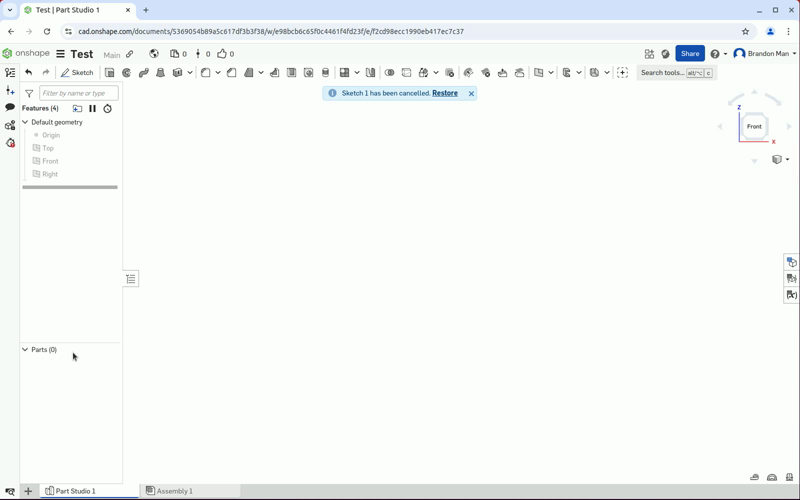
mouse_move(73, 352)
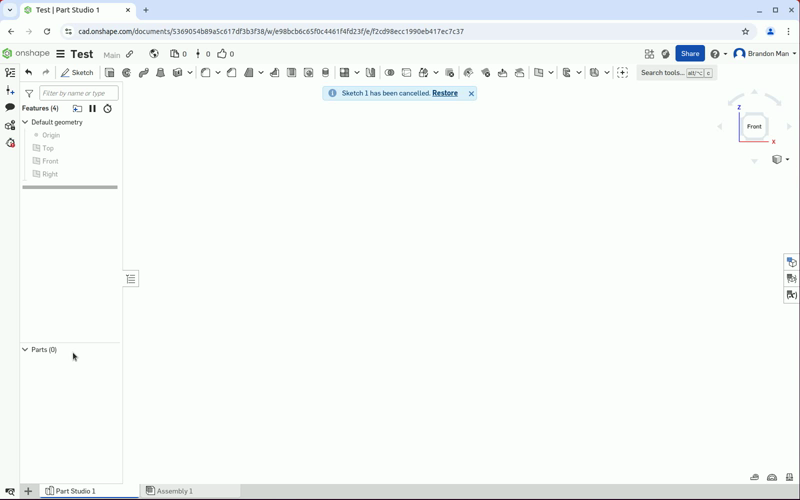
key(shift+y)
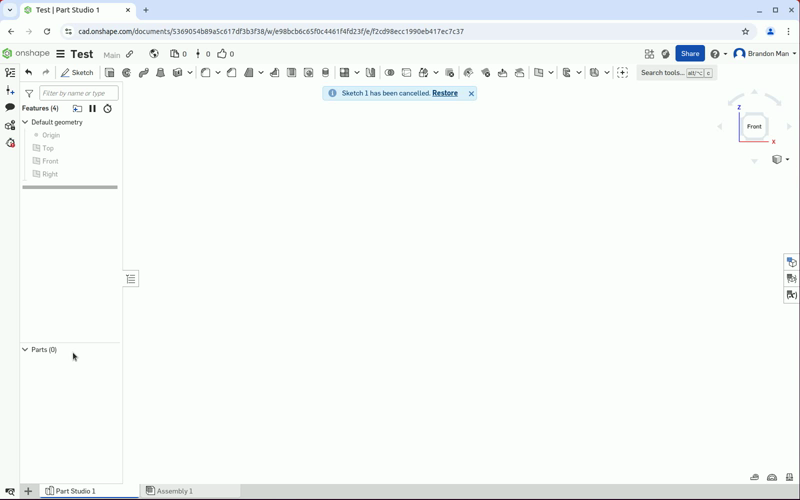
key(shift+s)
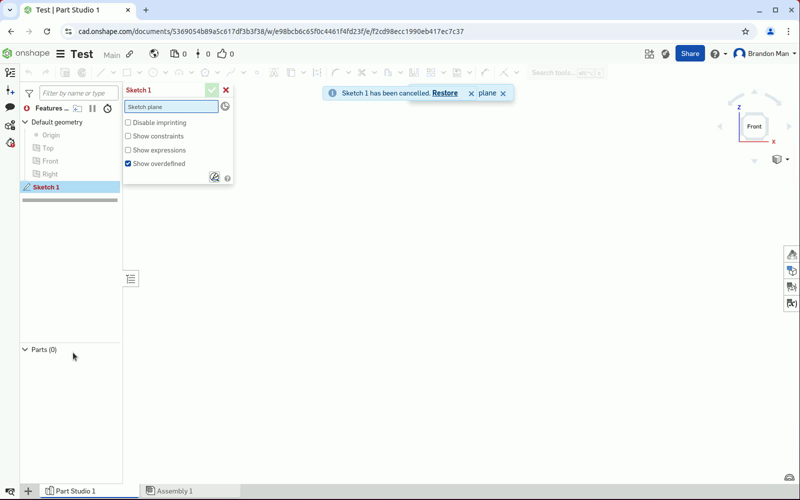
mouse_move(73, 163)
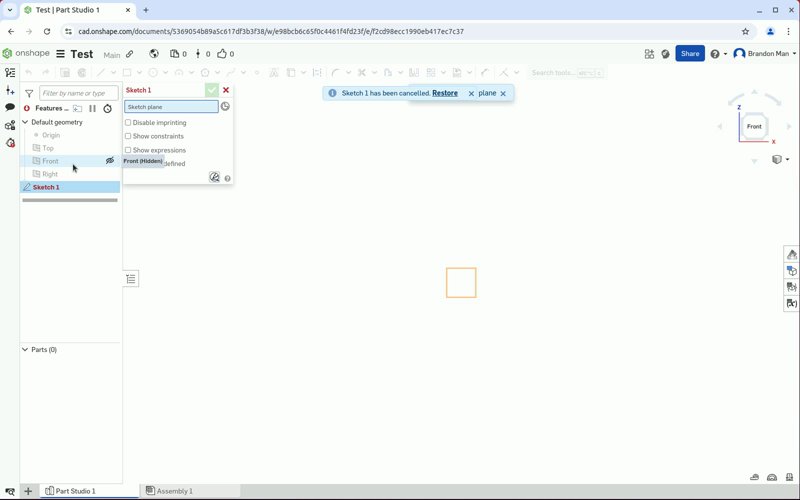
click(73, 163)
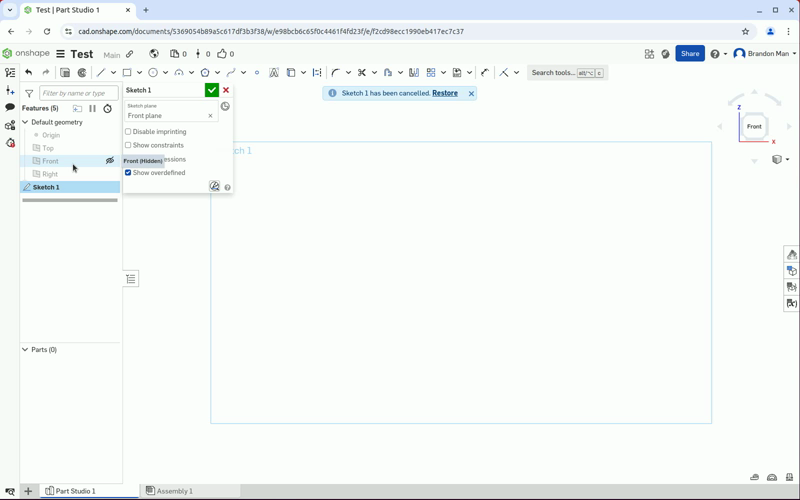
mouse_move(73, 352)
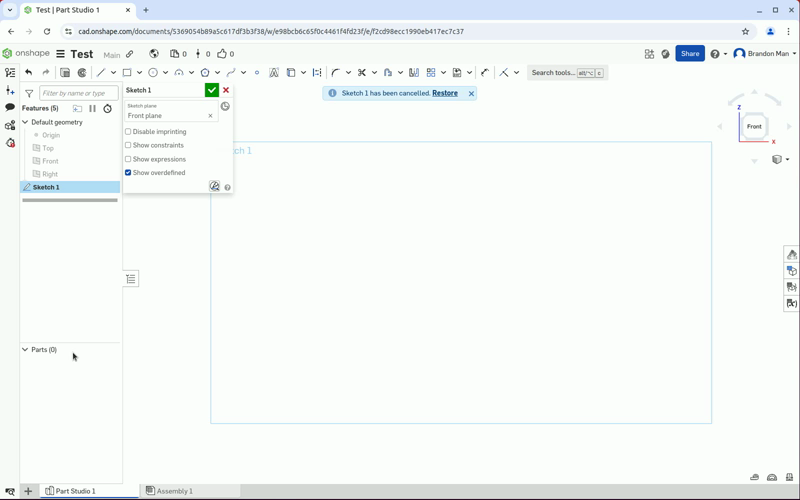
key(y)
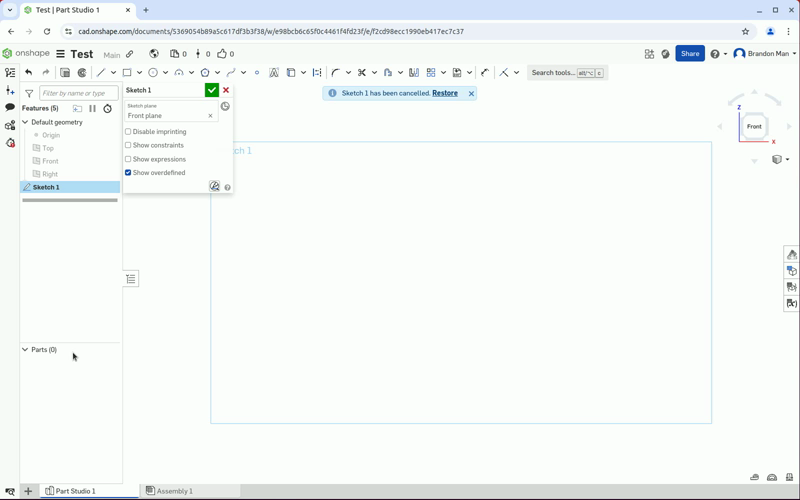
key(l)
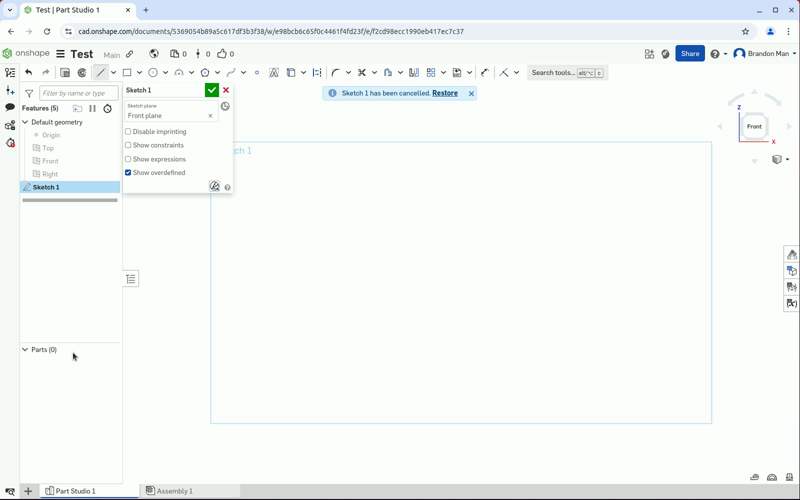
key_down(shift)
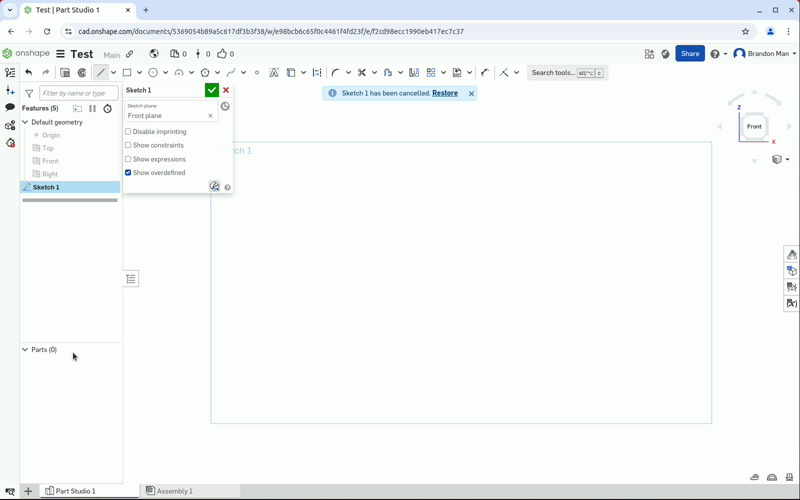
mouse_move(460, 282)
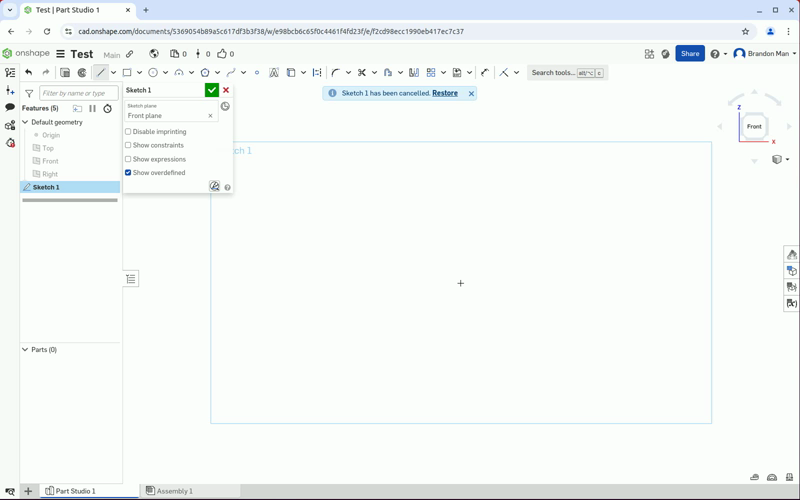
click(460, 282)
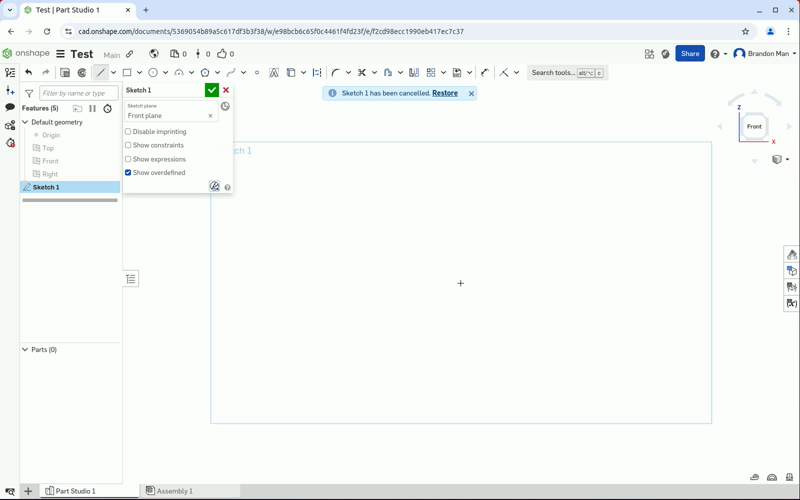
key_up(shift)
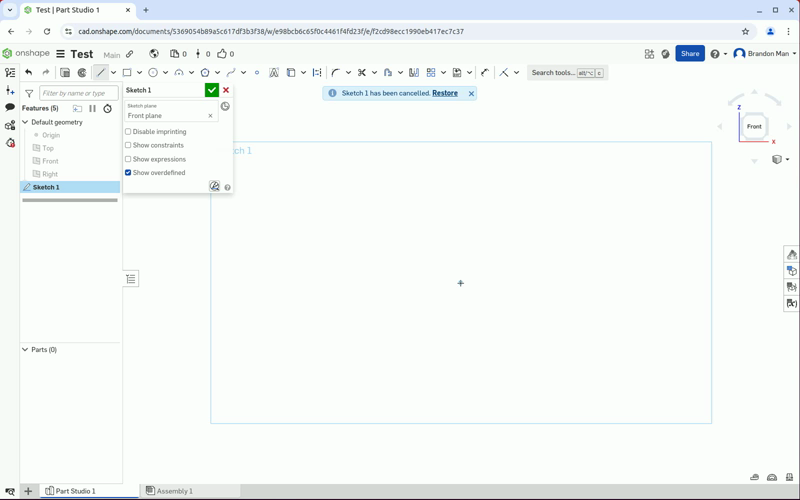
key_down(shift)
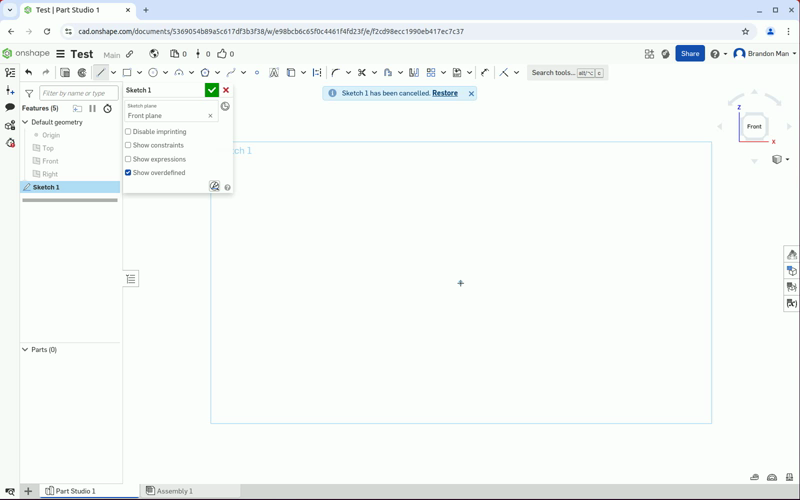
mouse_move(490, 282)
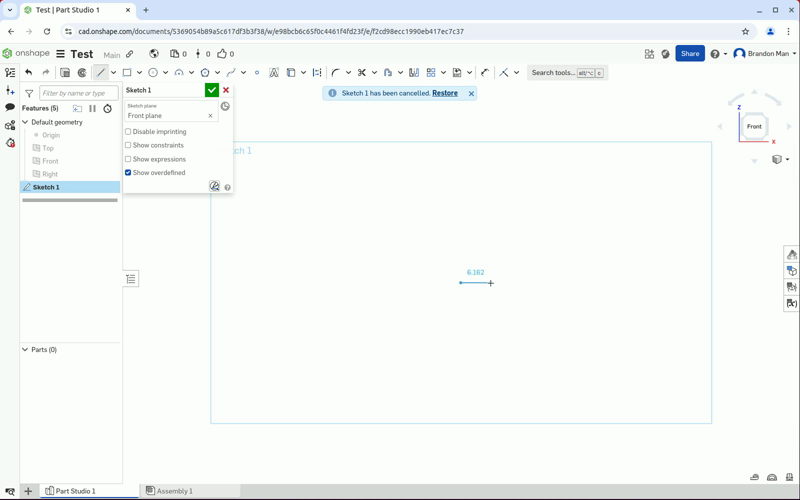
mouse_move(467, 282)
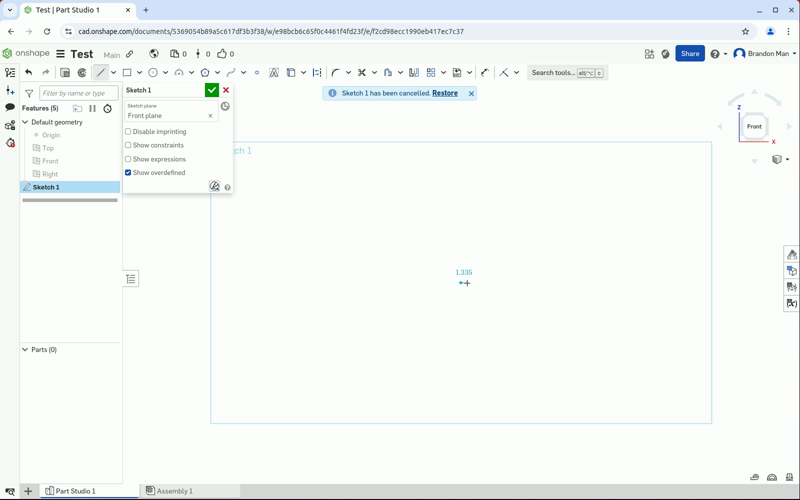
scroll(6)
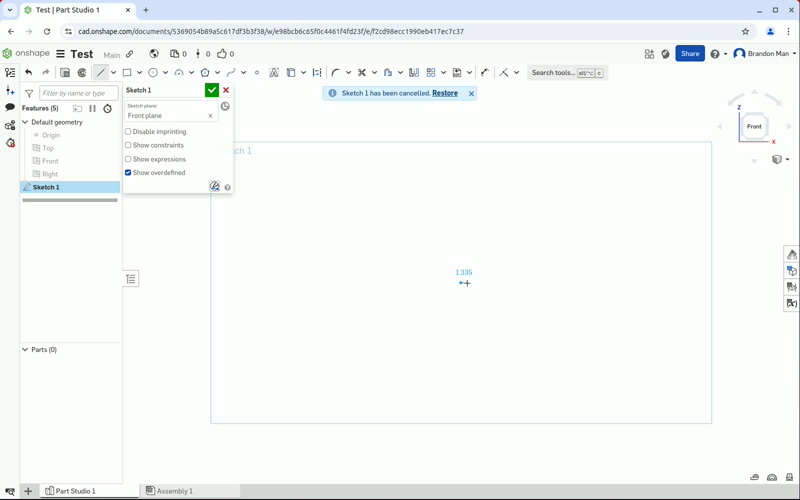
scroll(6)
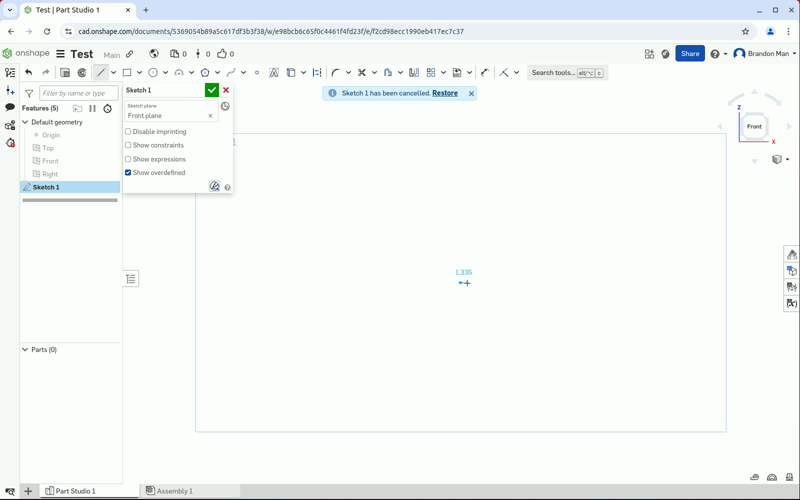
scroll(6)
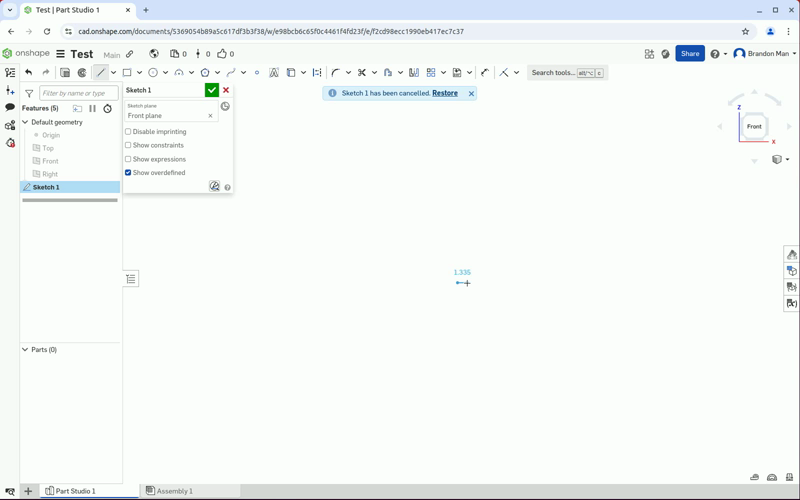
scroll(6)
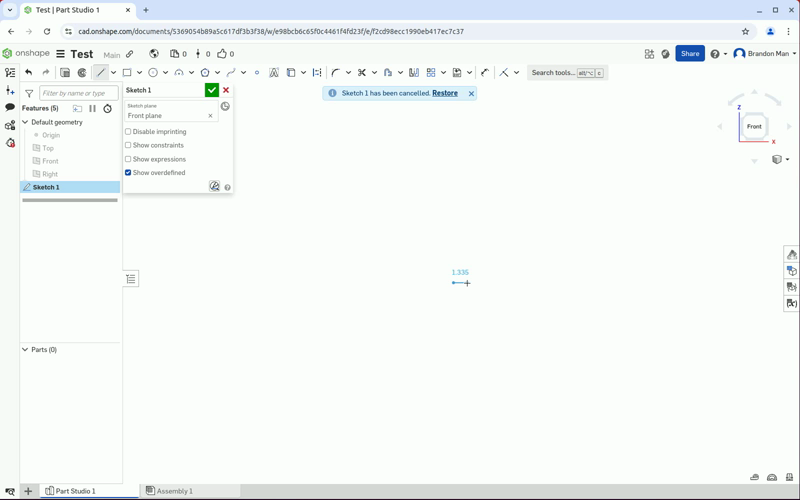
scroll(6)
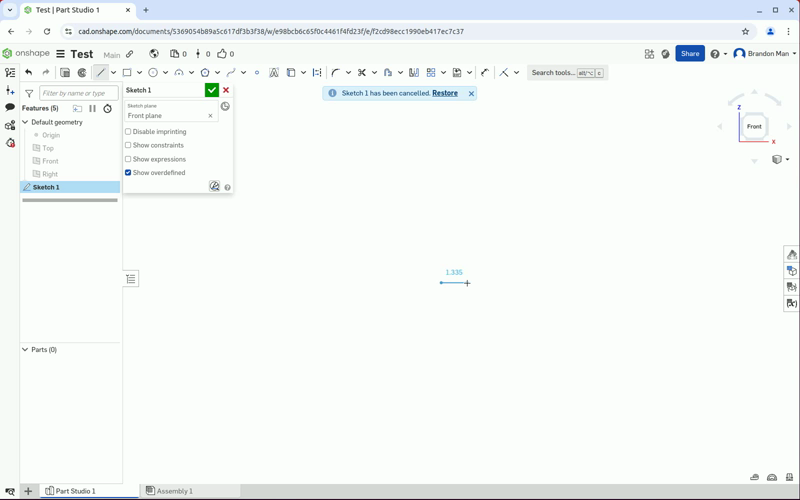
scroll(6)
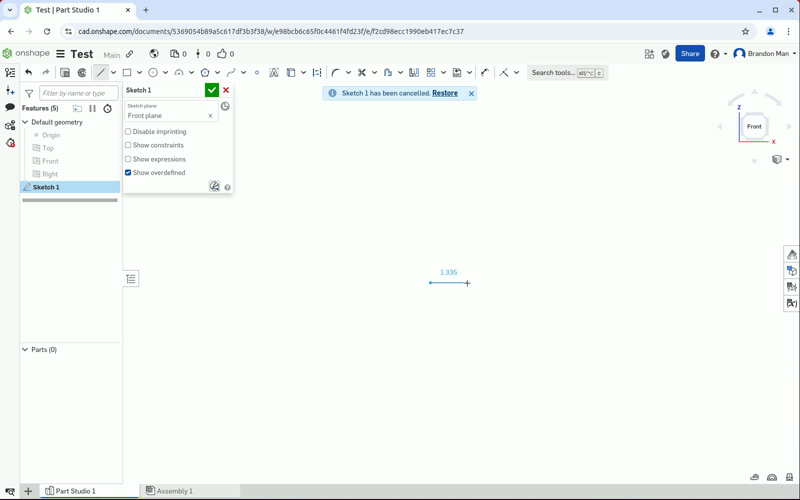
scroll(6)
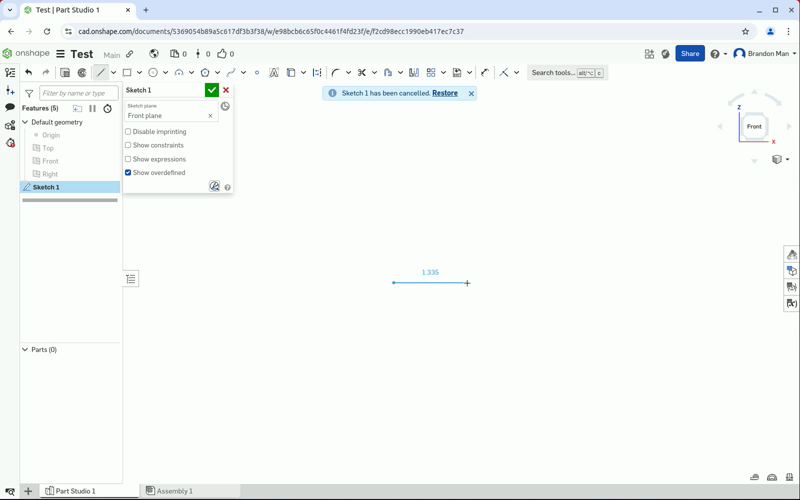
click(467, 282)
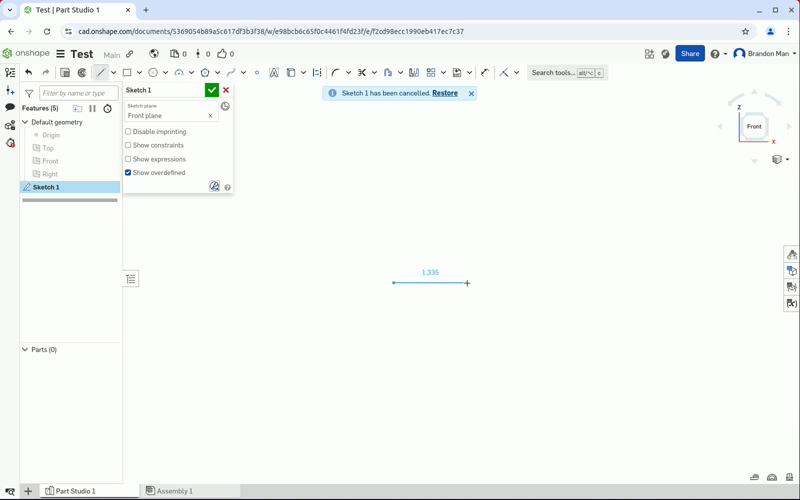
scroll(-6)
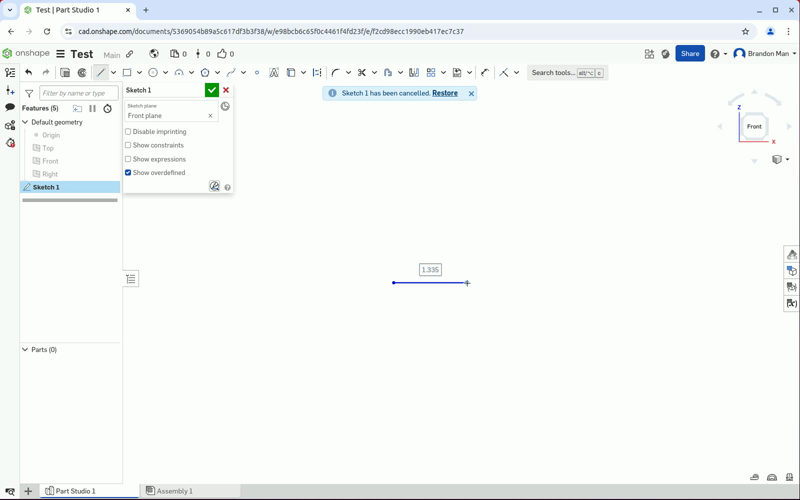
scroll(-6)
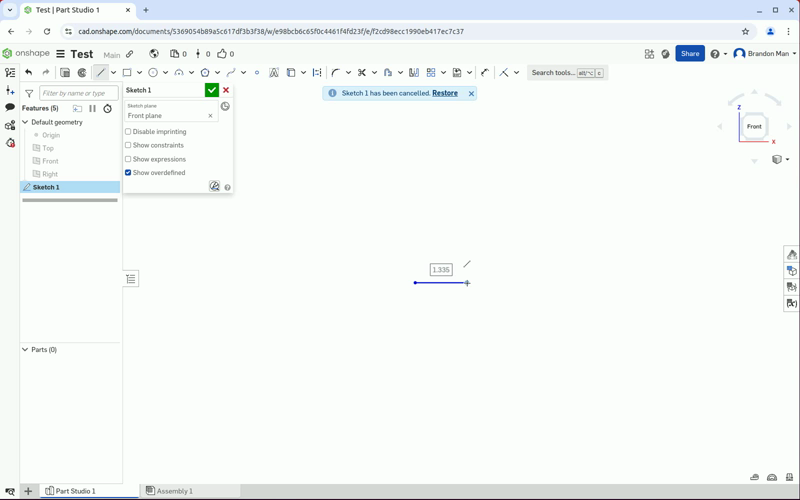
scroll(-6)
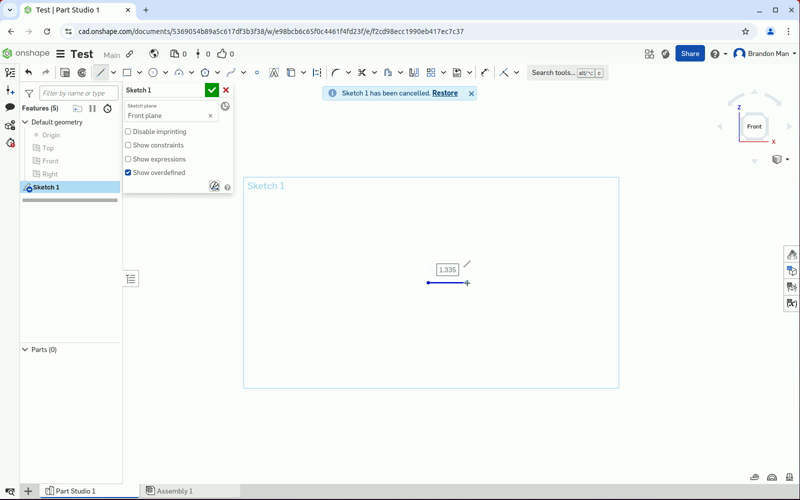
scroll(-6)
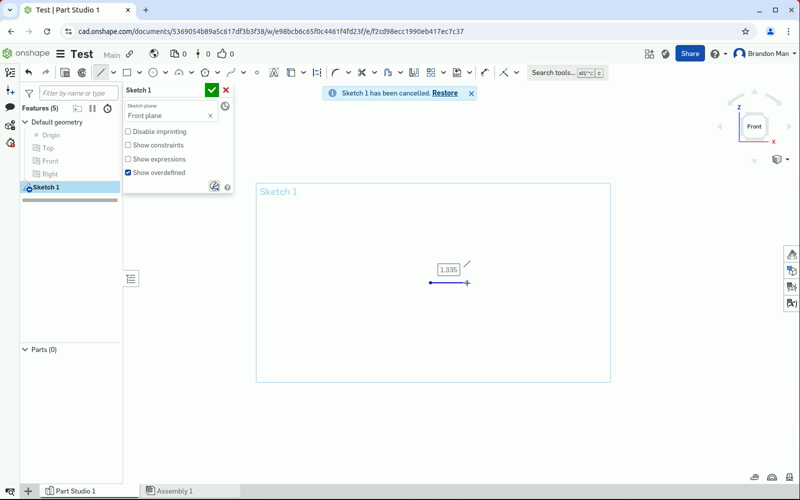
scroll(-6)
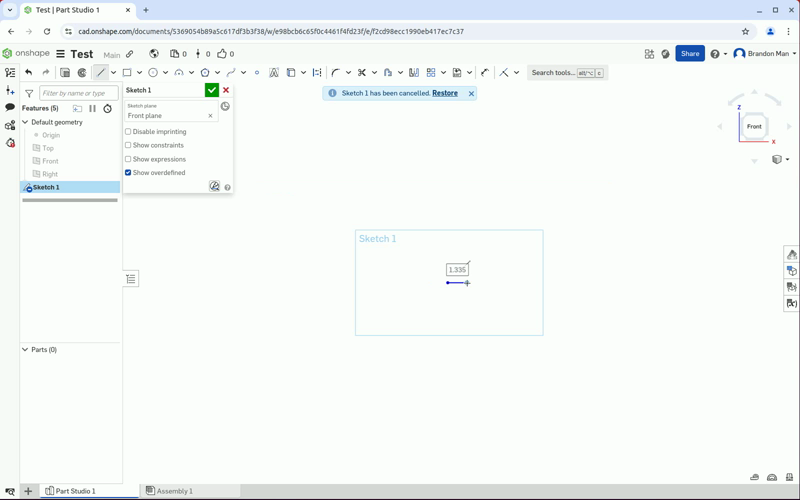
scroll(-6)
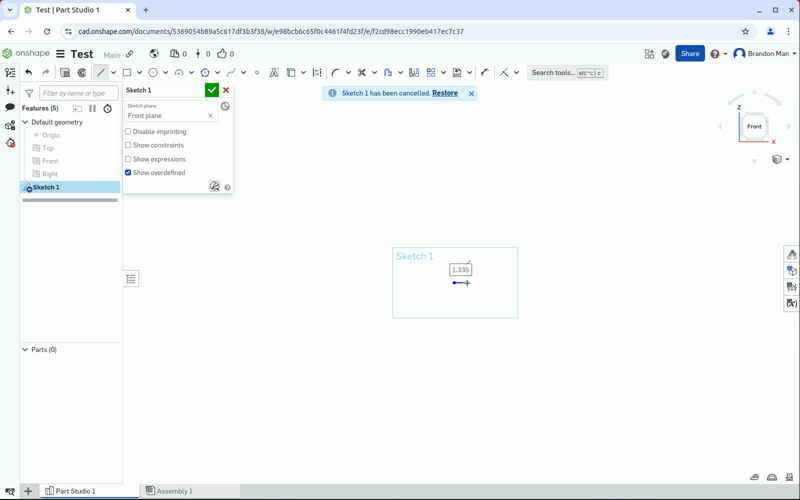
scroll(-6)
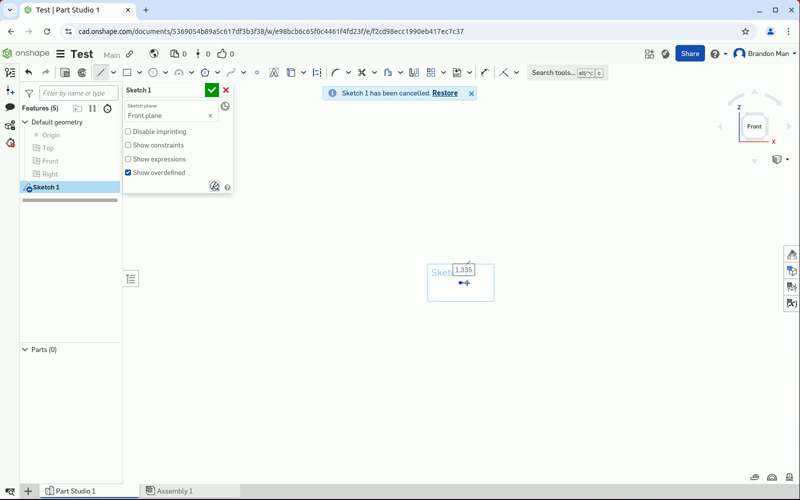
key_up(shift)
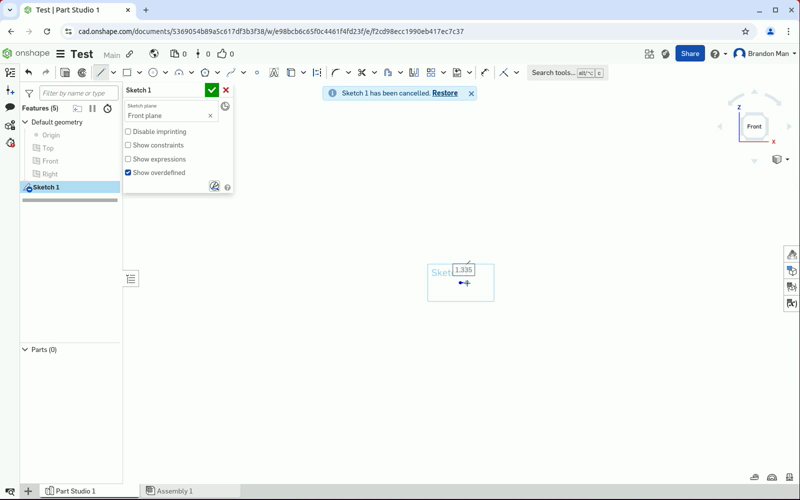
key_down(shift)
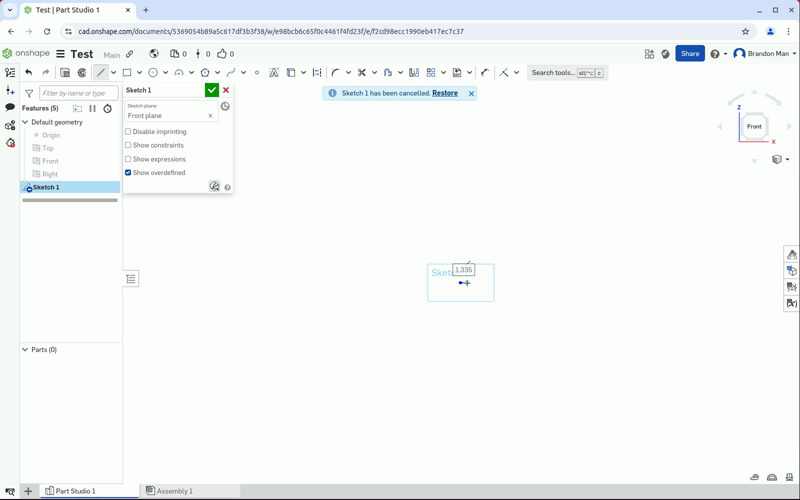
mouse_move(497, 282)
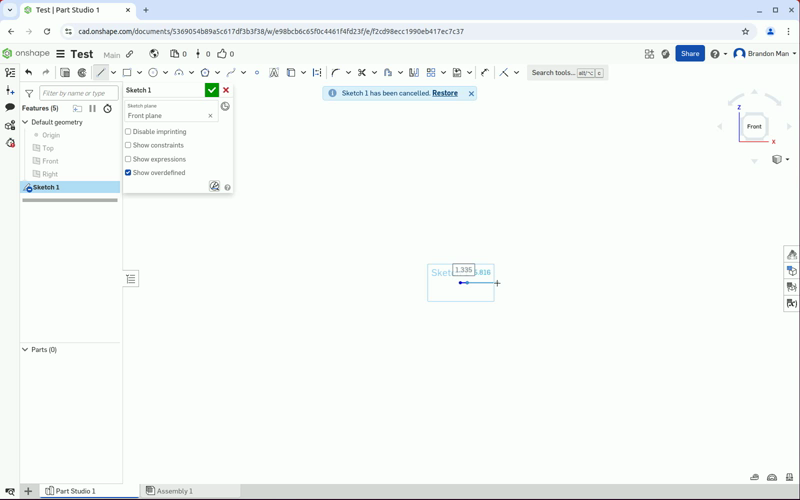
mouse_move(467, 280)
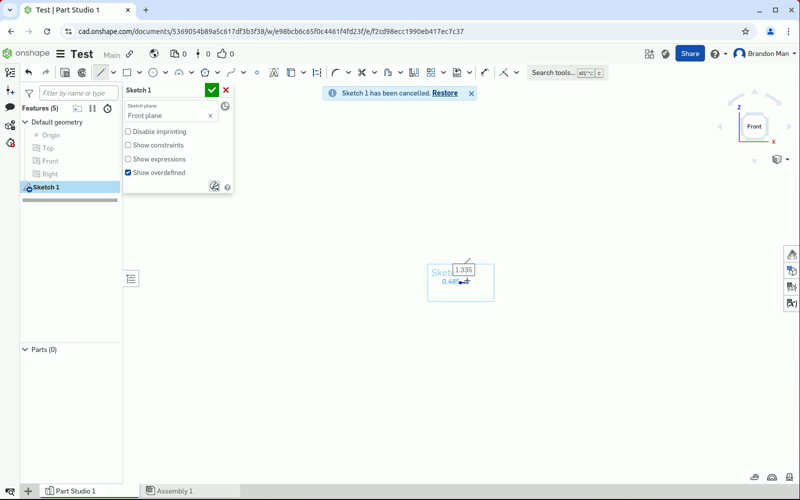
scroll(6)
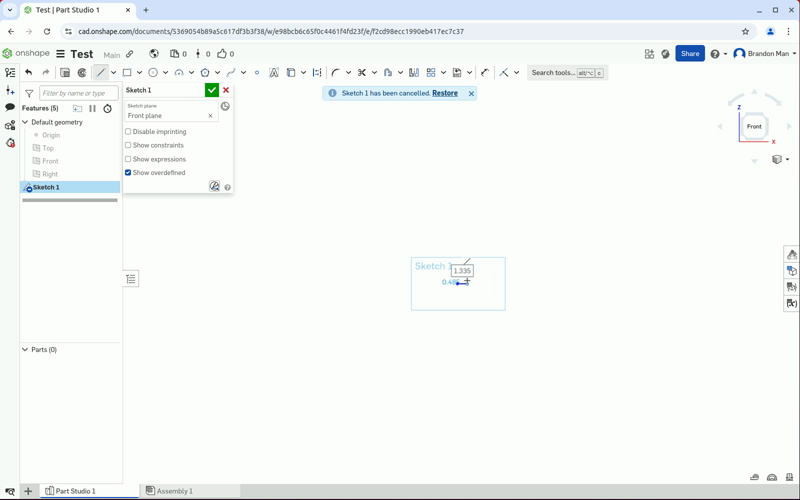
scroll(6)
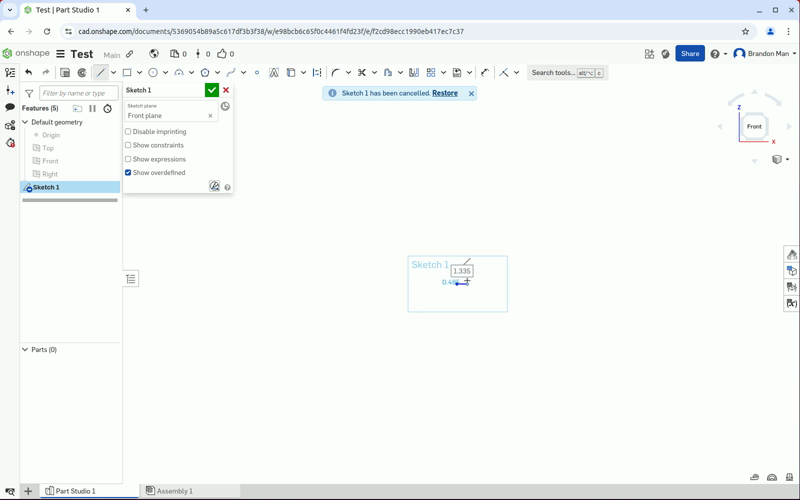
scroll(6)
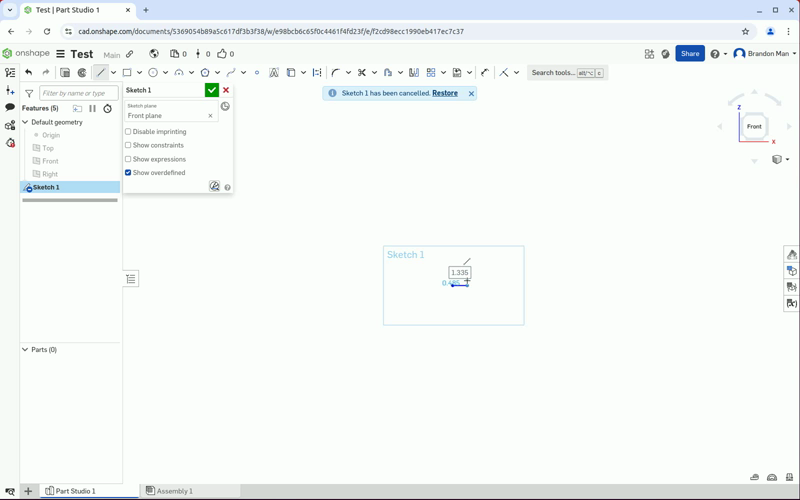
scroll(6)
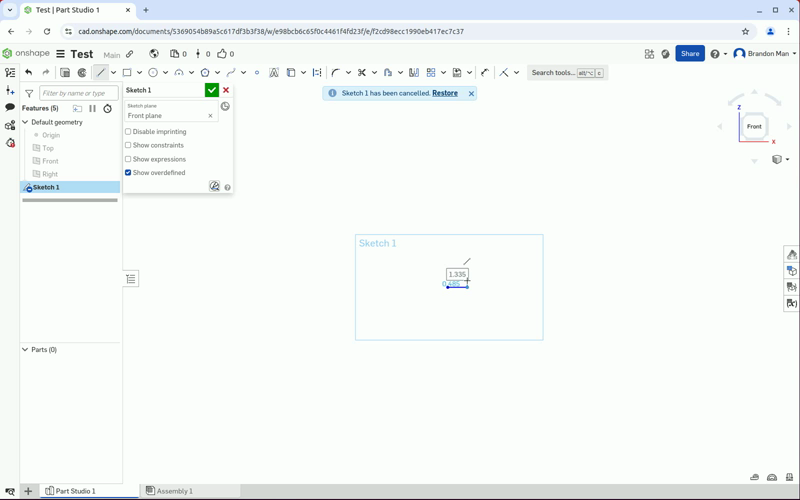
scroll(6)
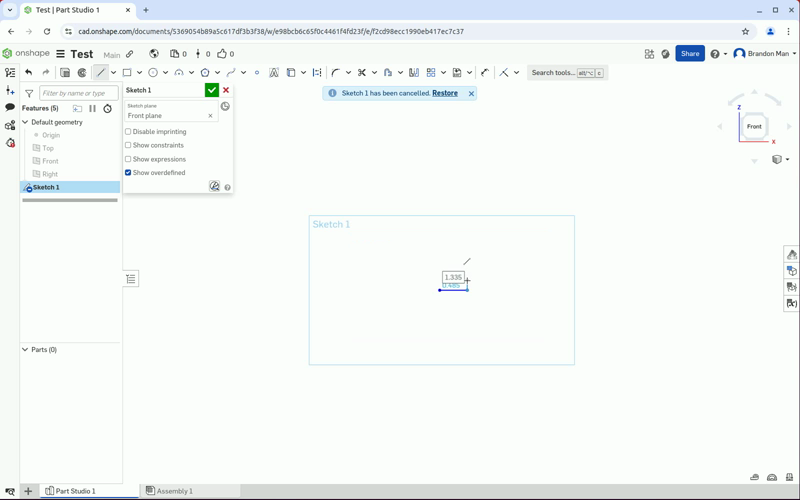
scroll(6)
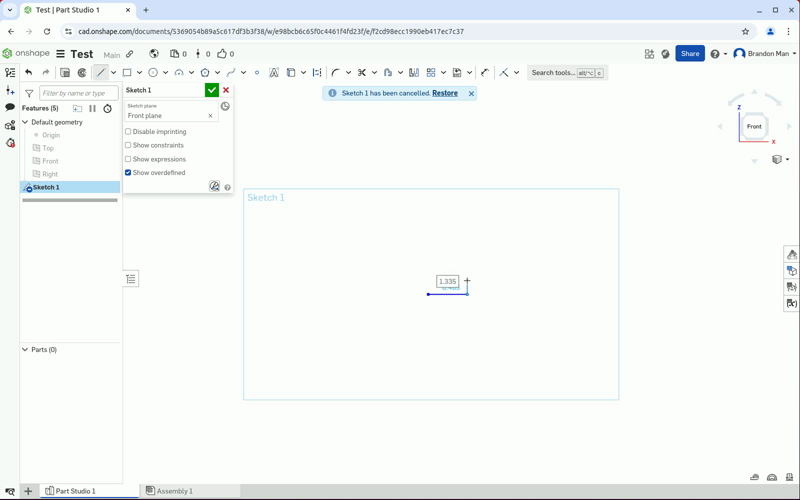
scroll(6)
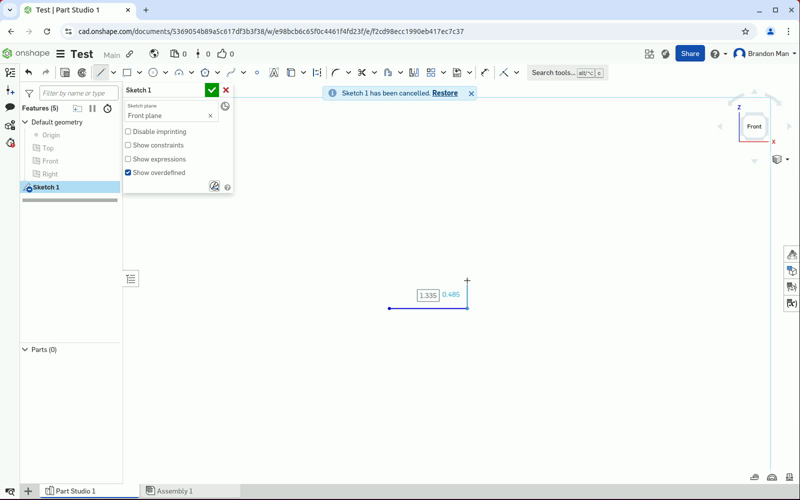
click(467, 280)
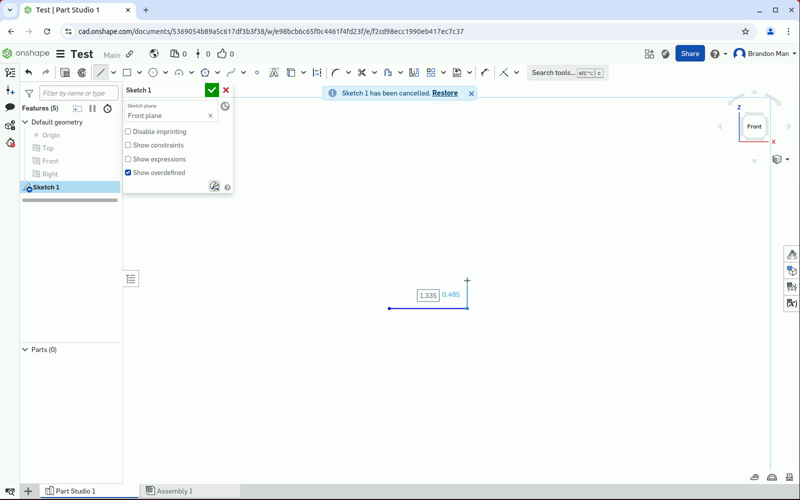
scroll(-6)
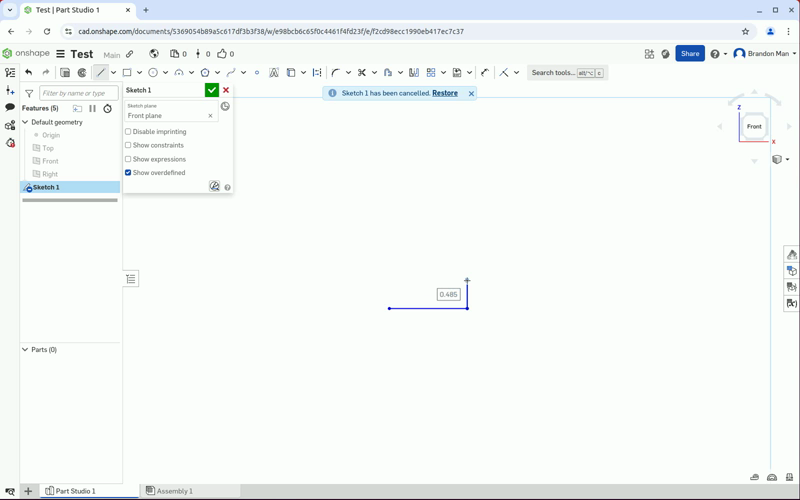
scroll(-6)
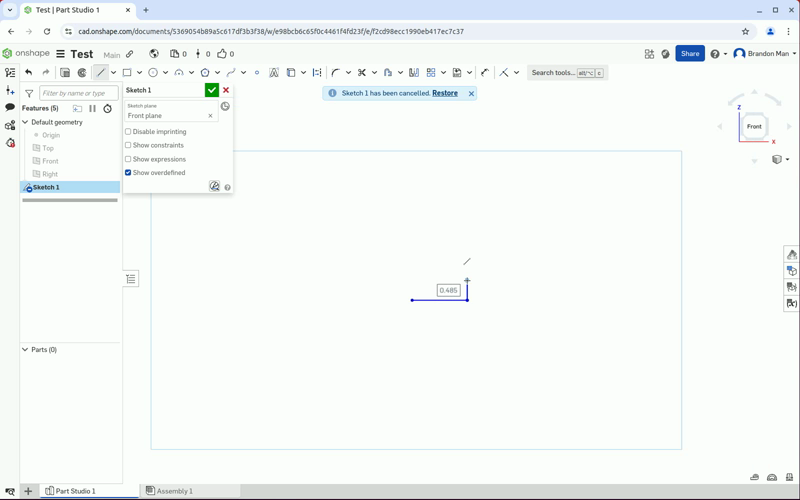
scroll(-6)
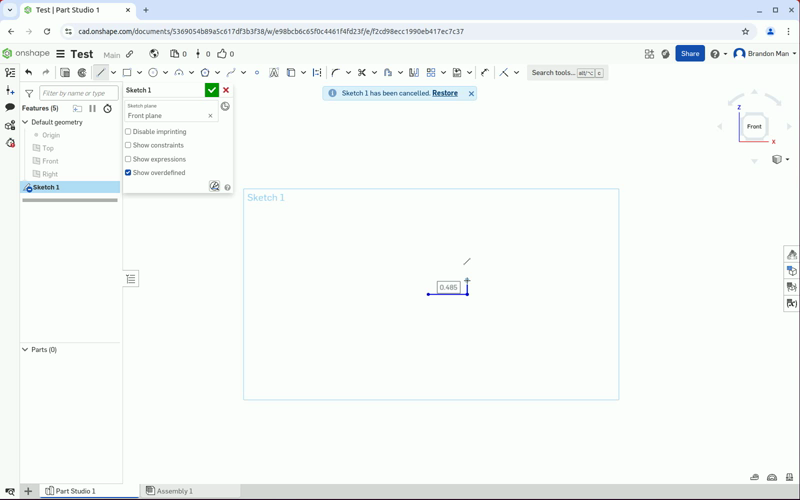
scroll(-6)
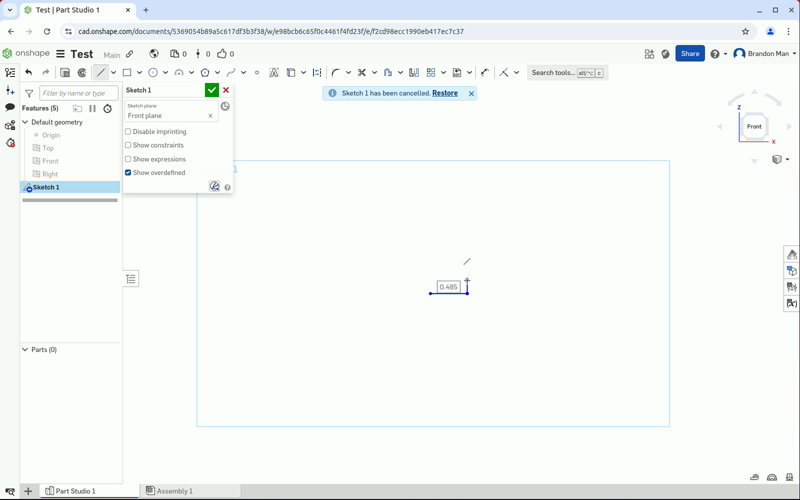
scroll(-6)
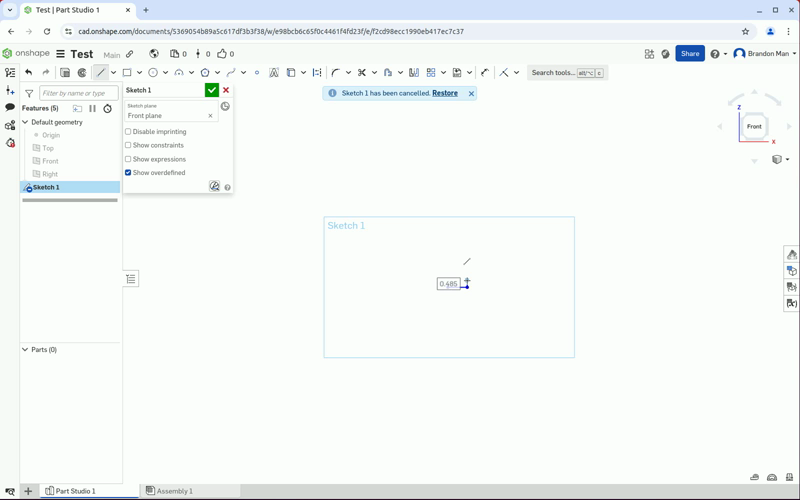
scroll(-6)
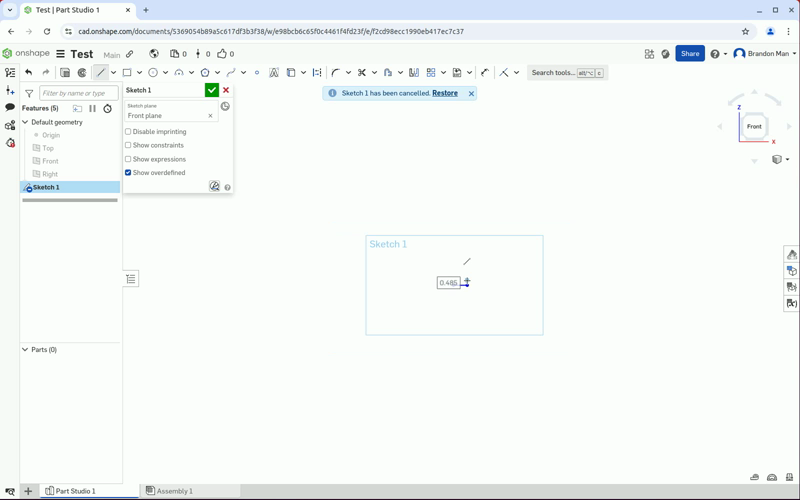
scroll(-6)
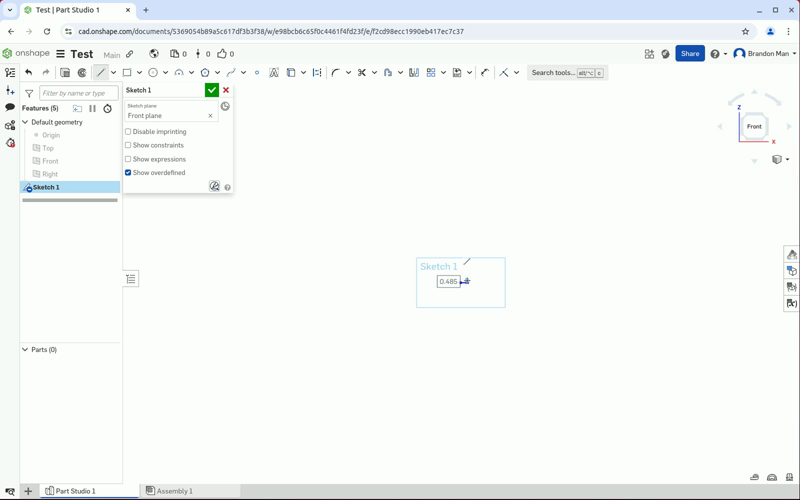
key_up(shift)
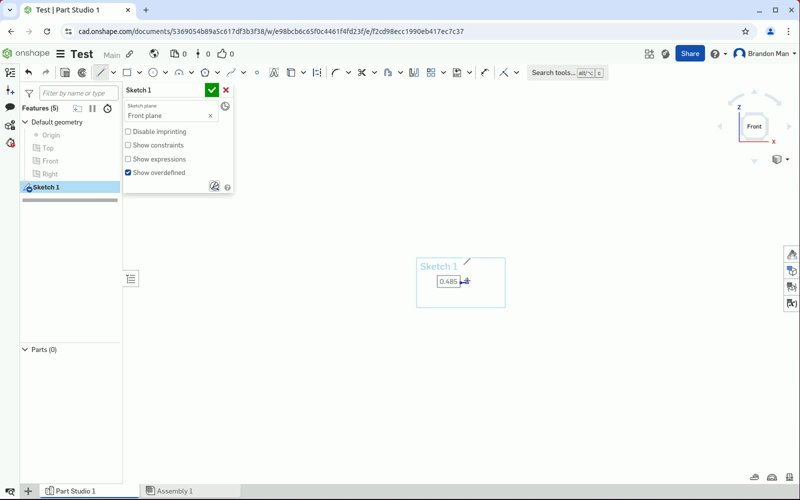
key_down(shift)
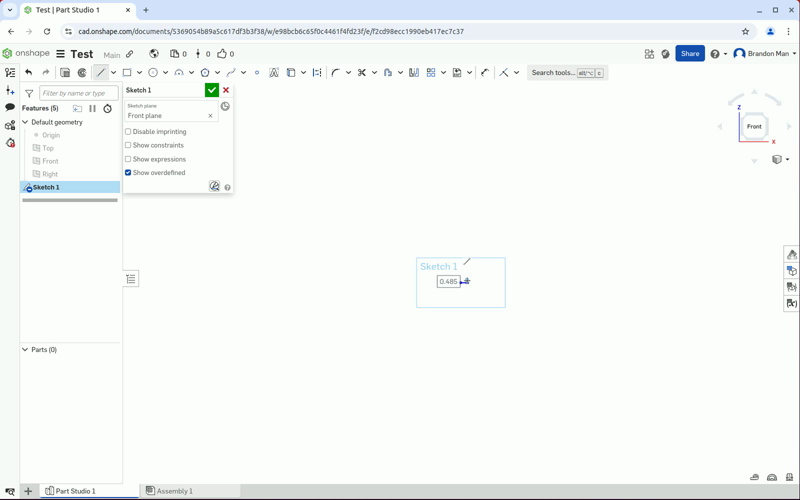
mouse_move(497, 280)
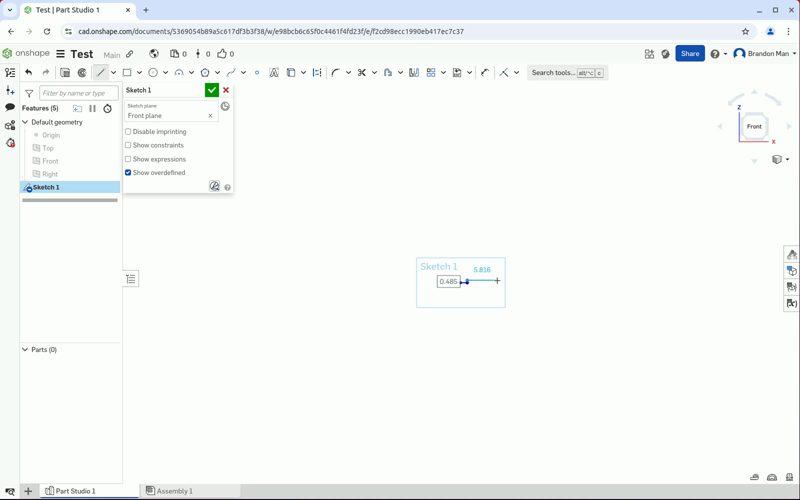
mouse_move(463, 280)
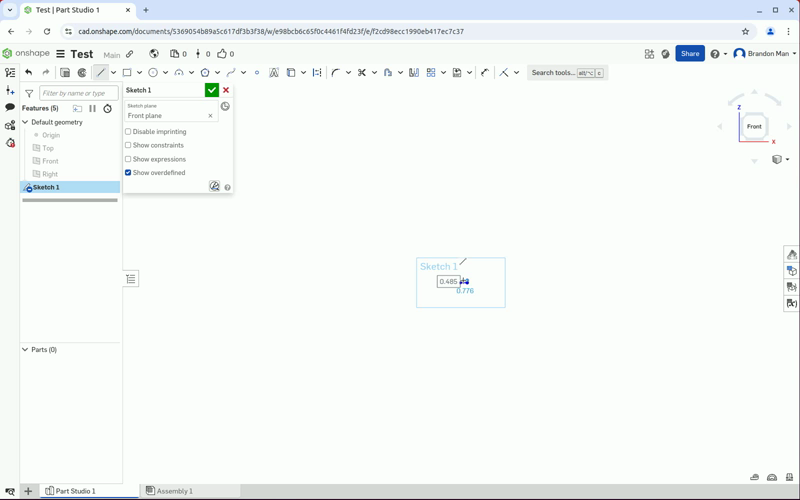
scroll(6)
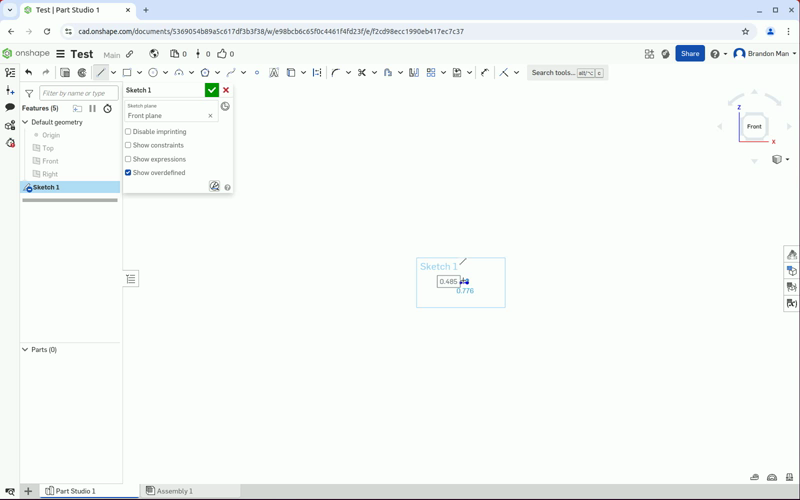
scroll(6)
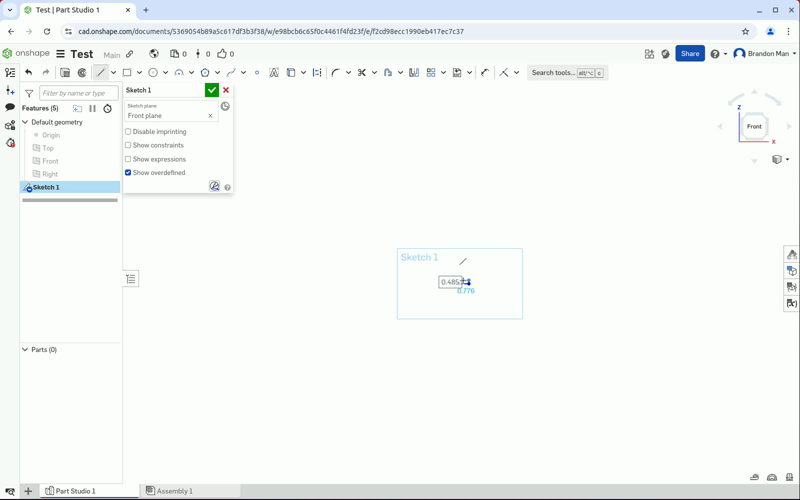
scroll(6)
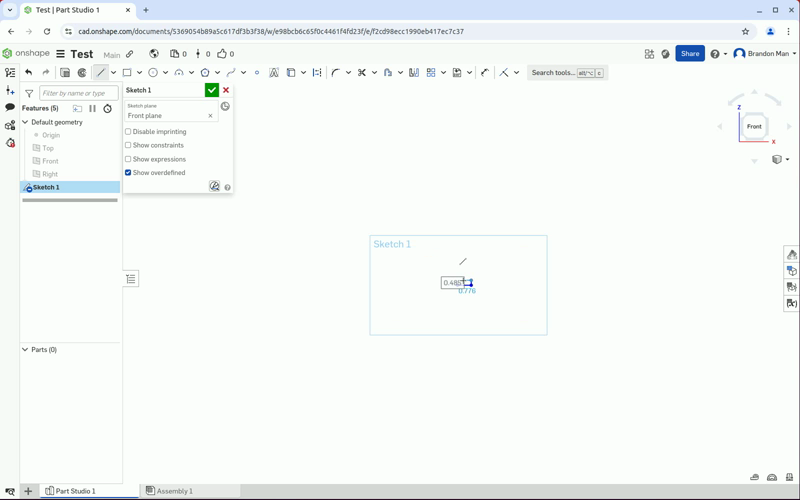
scroll(6)
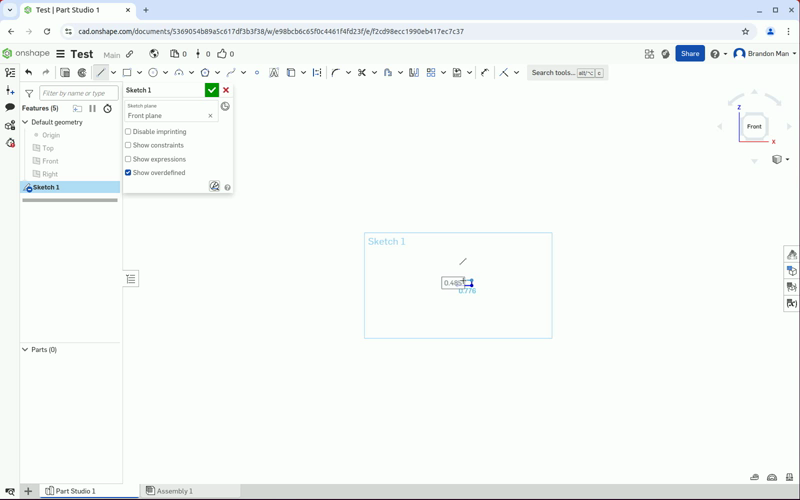
scroll(6)
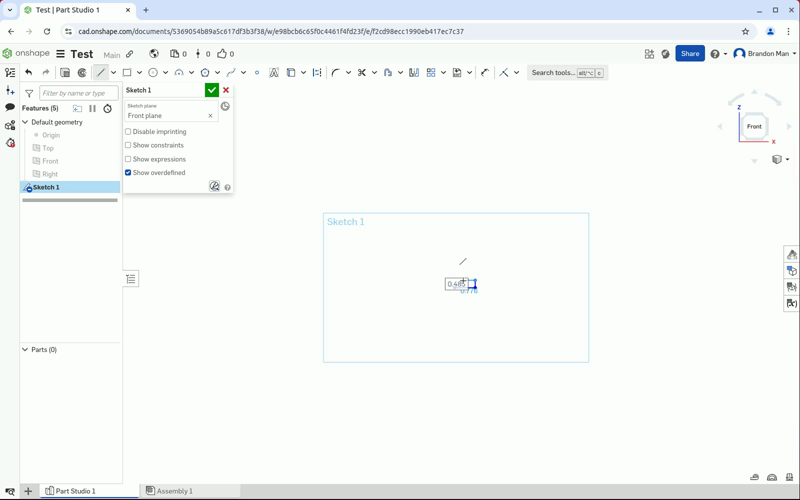
scroll(6)
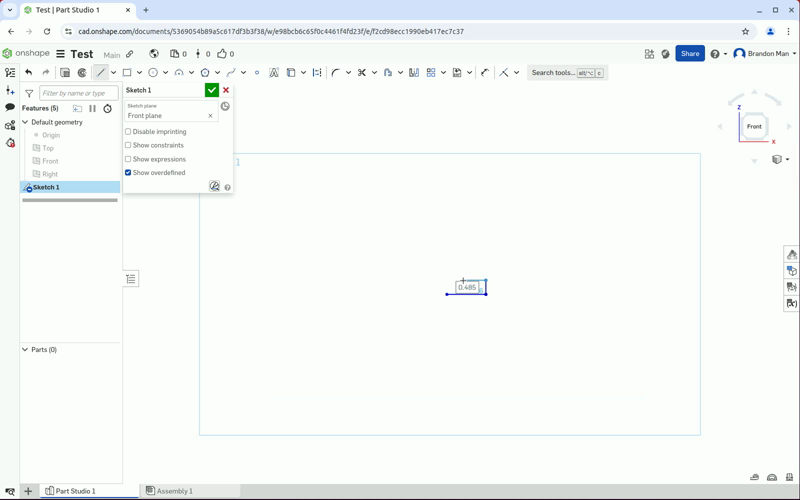
scroll(6)
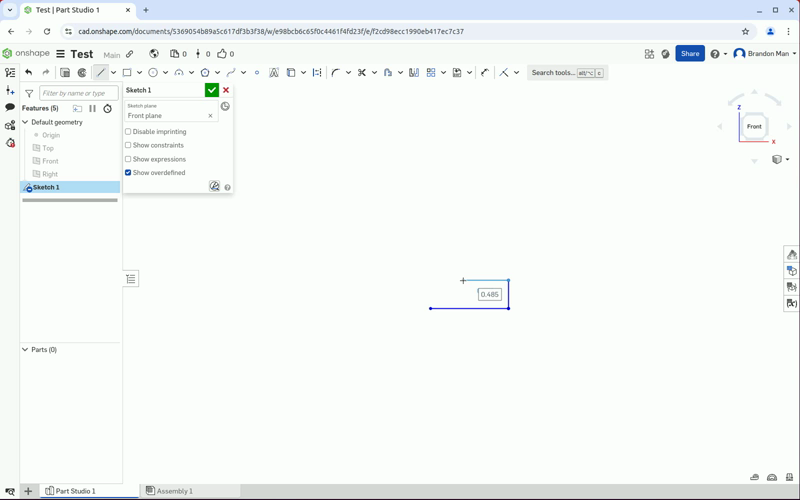
click(463, 280)
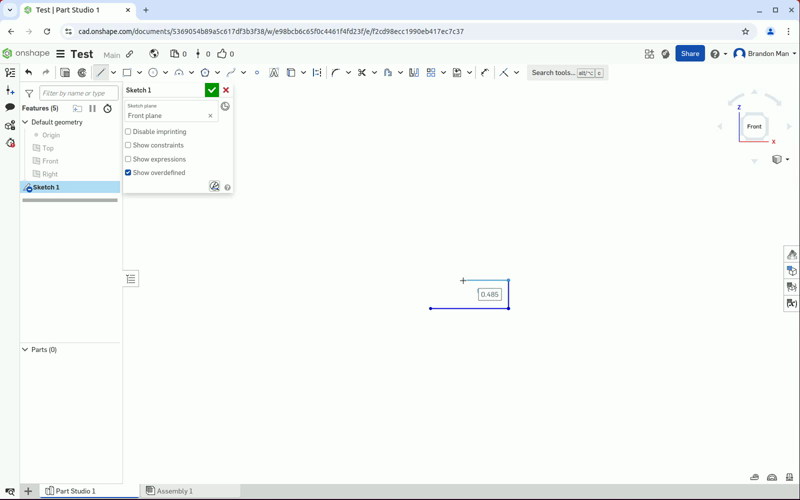
scroll(-6)
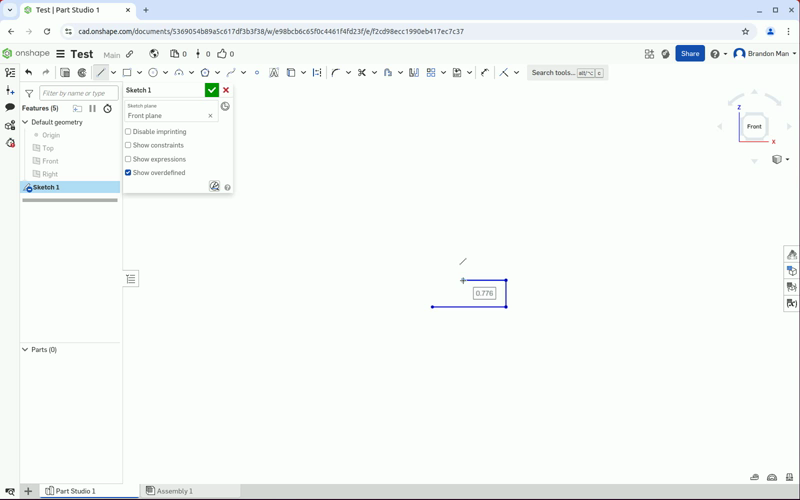
scroll(-6)
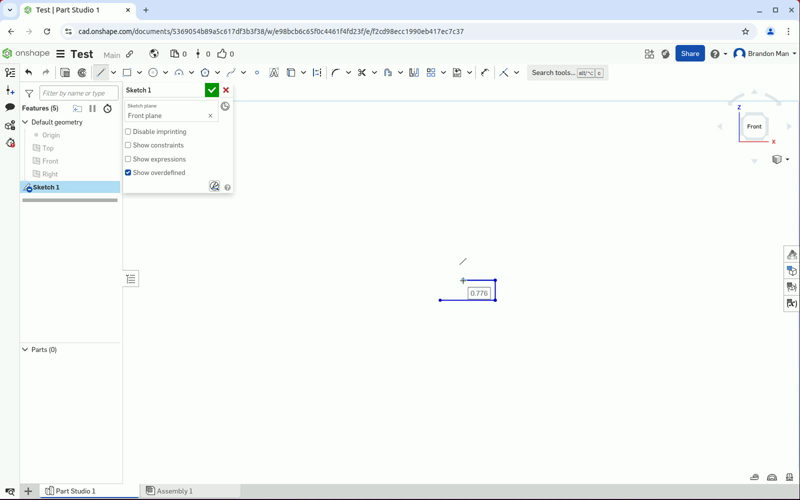
scroll(-6)
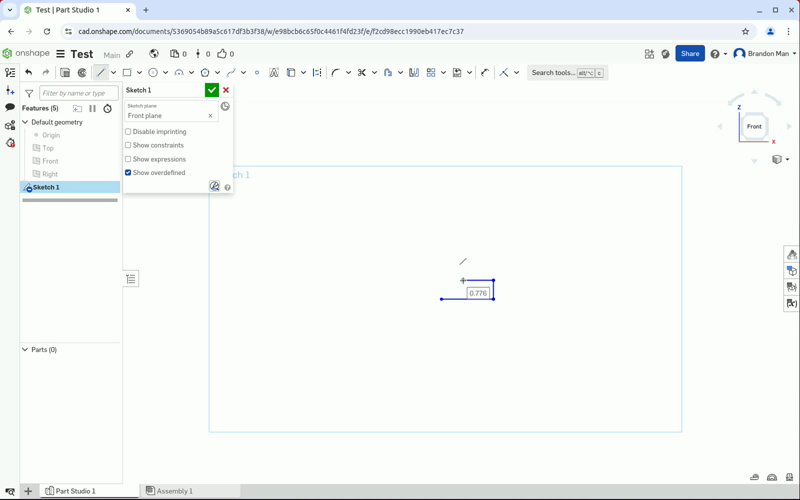
scroll(-6)
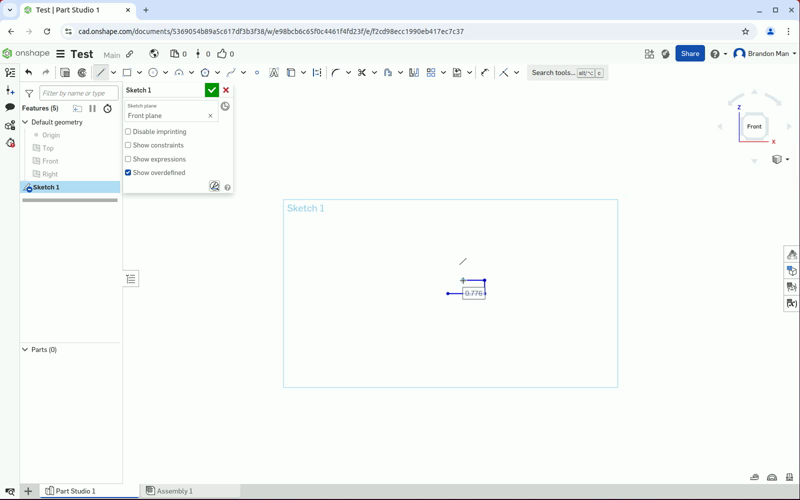
scroll(-6)
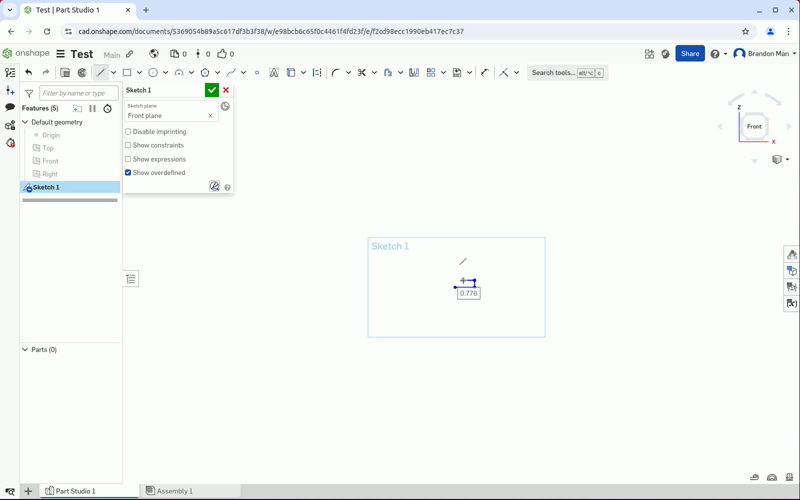
scroll(-6)
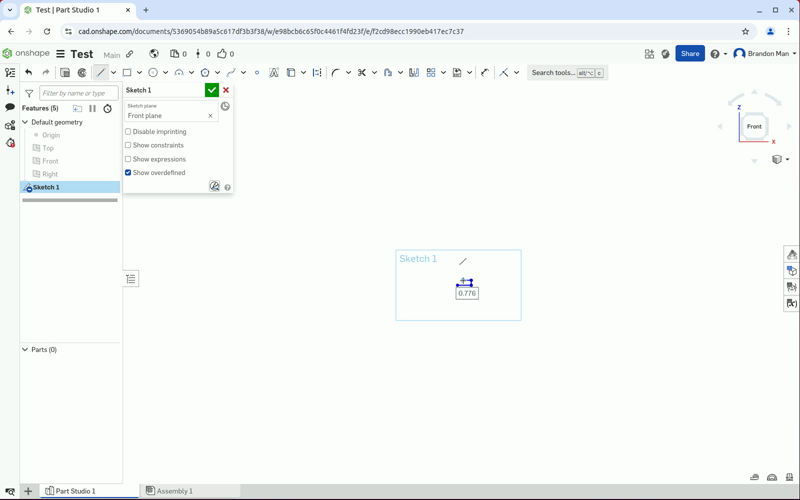
scroll(-6)
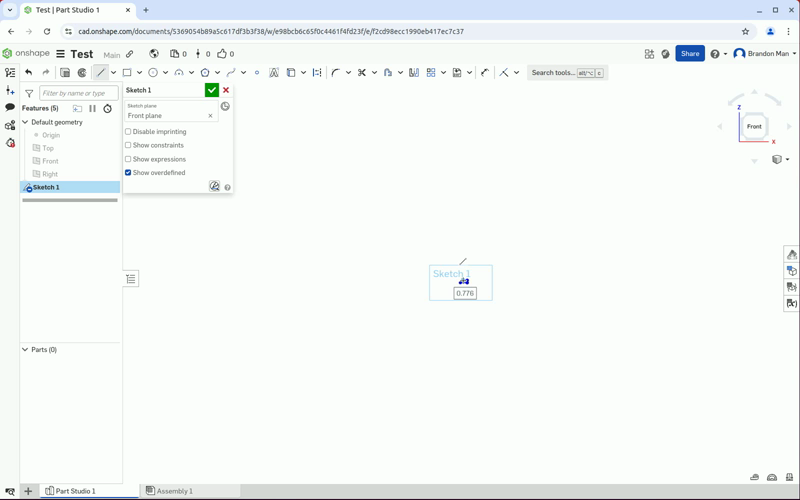
key_up(shift)
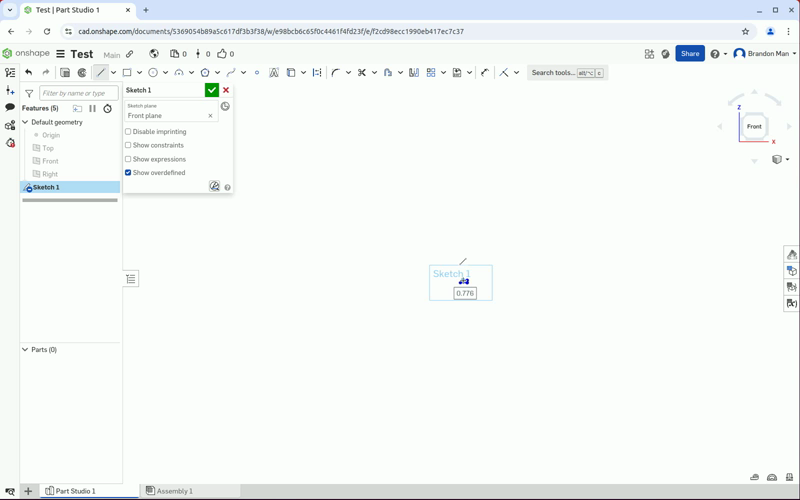
key_down(shift)
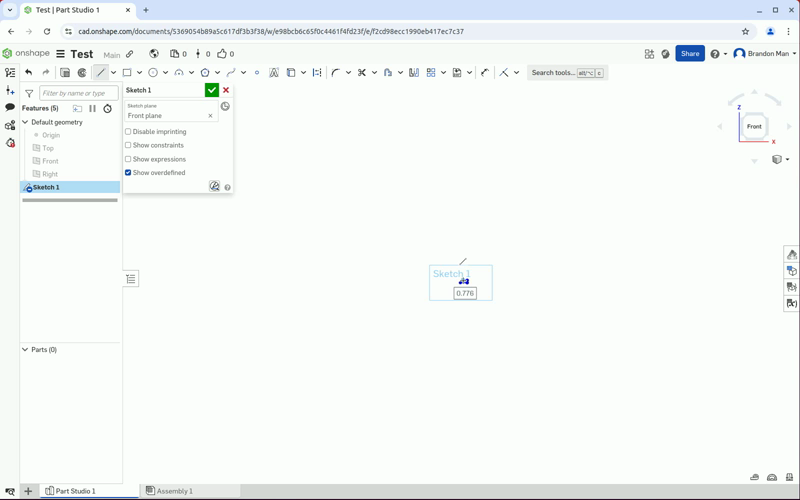
mouse_move(493, 280)
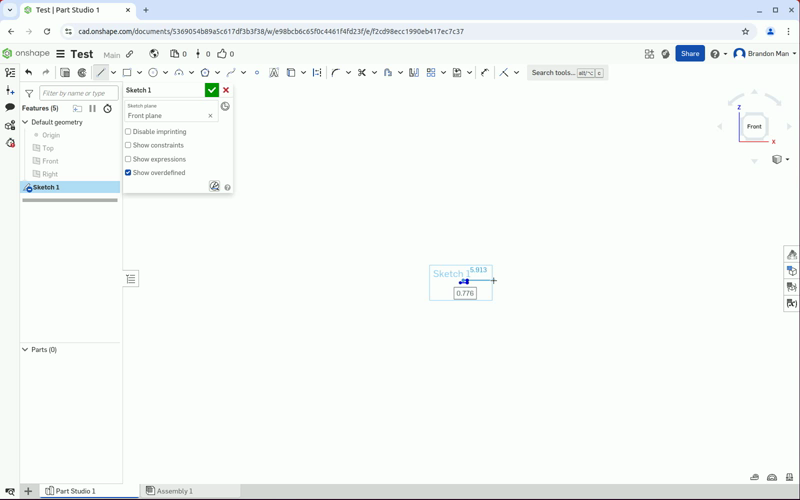
mouse_move(463, 251)
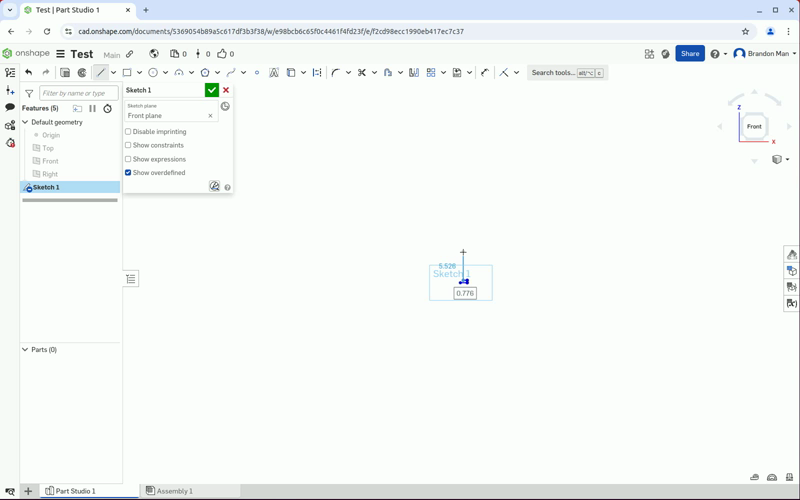
click(463, 251)
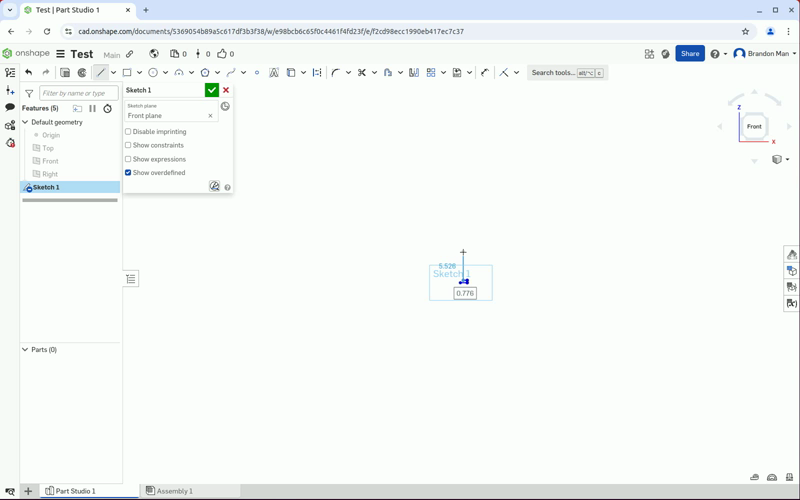
key_up(shift)
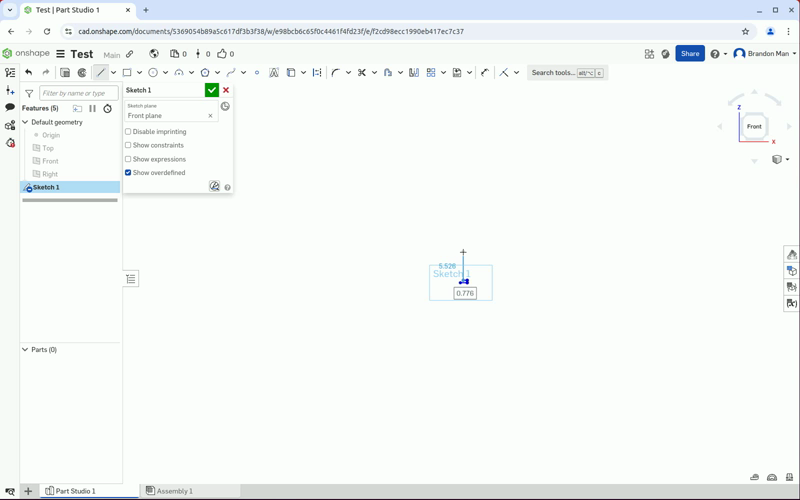
key_down(shift)
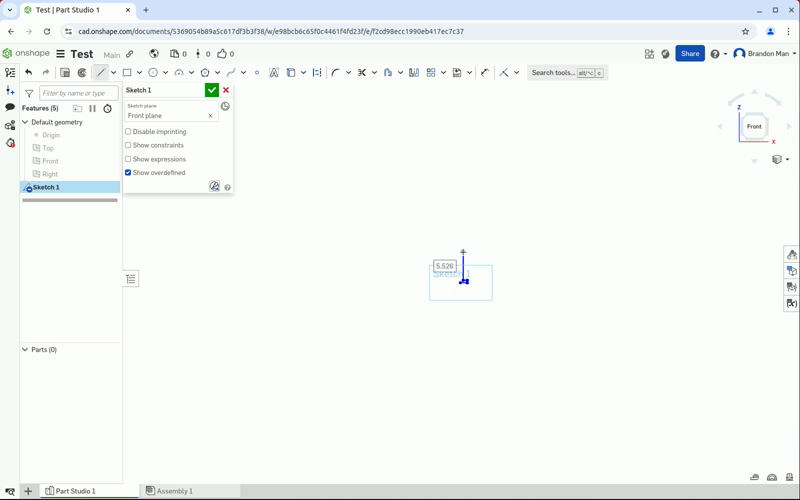
mouse_move(493, 251)
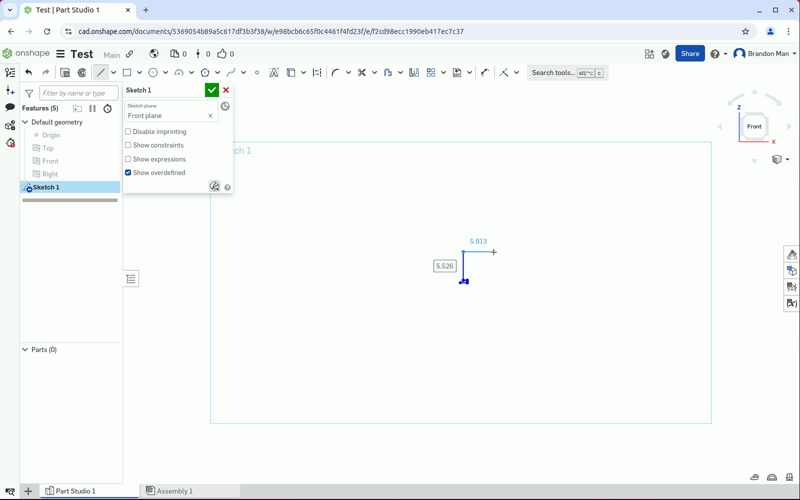
mouse_move(460, 251)
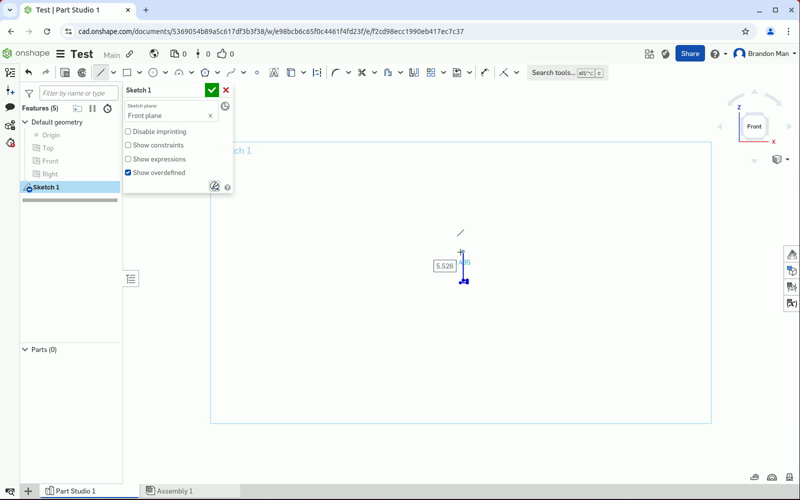
scroll(6)
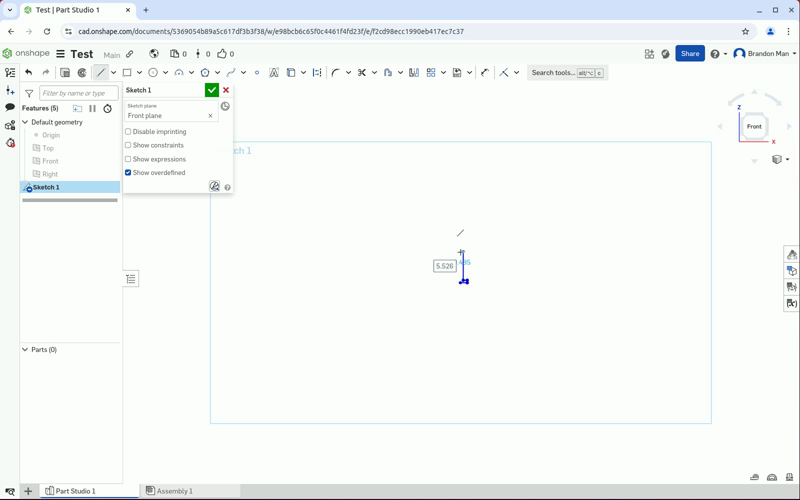
scroll(6)
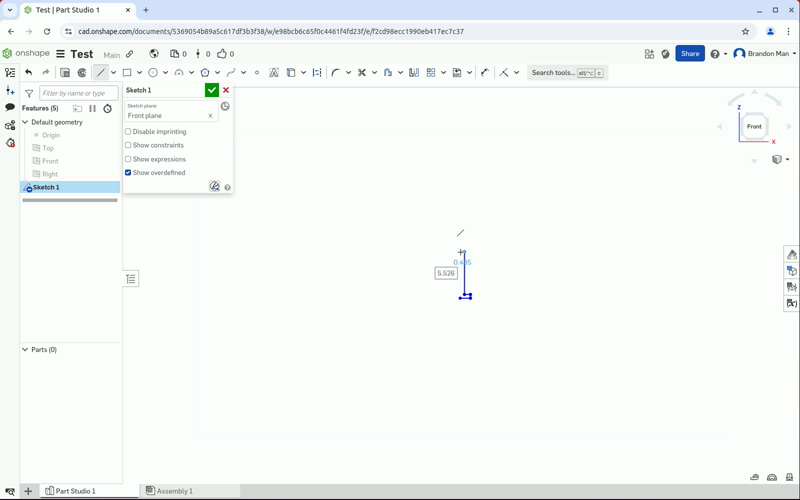
scroll(6)
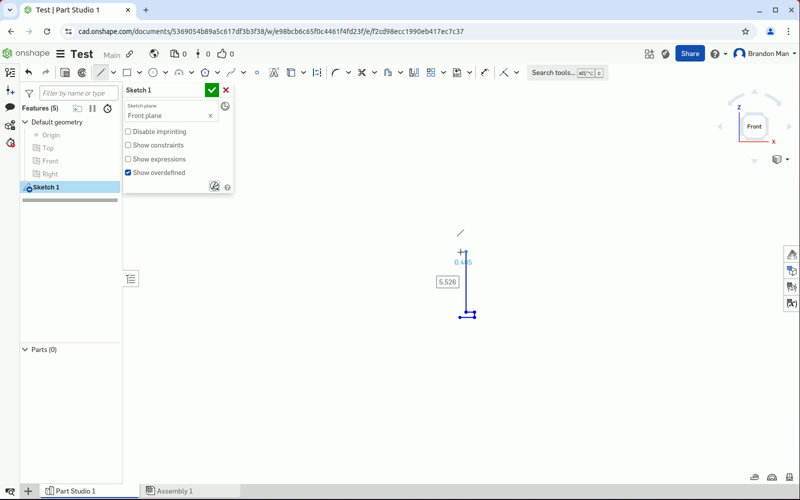
scroll(6)
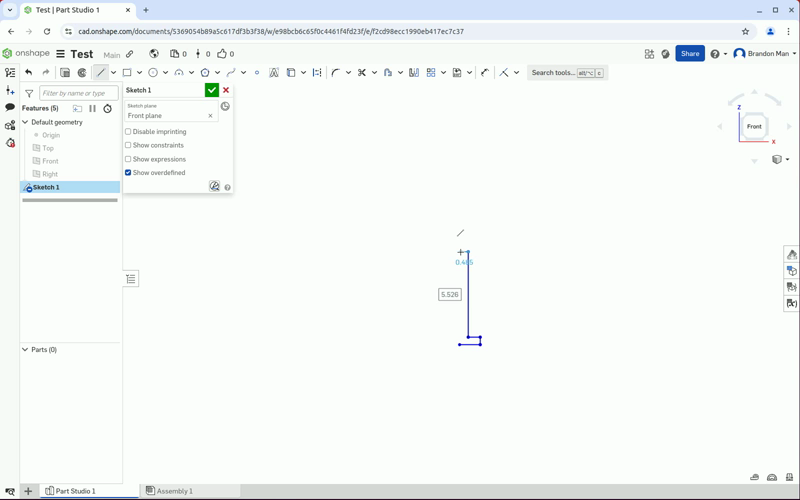
scroll(6)
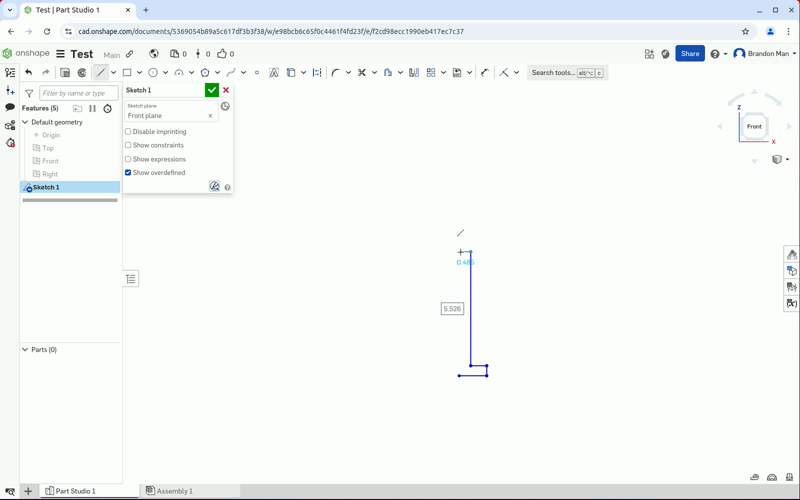
scroll(6)
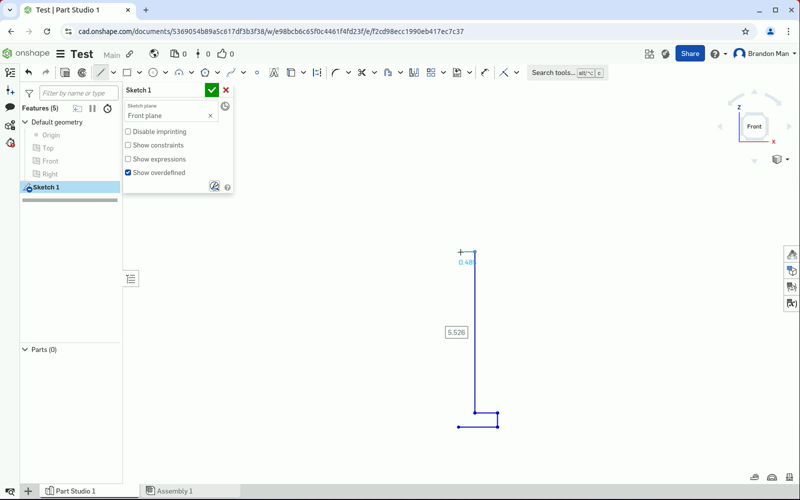
scroll(6)
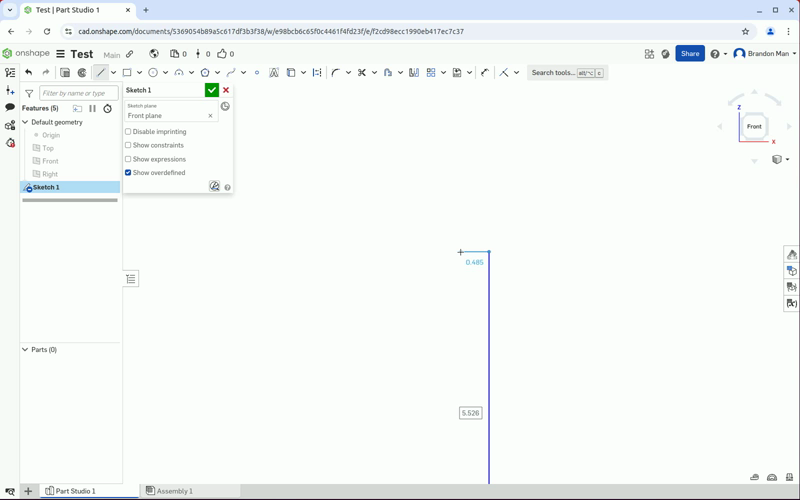
click(460, 251)
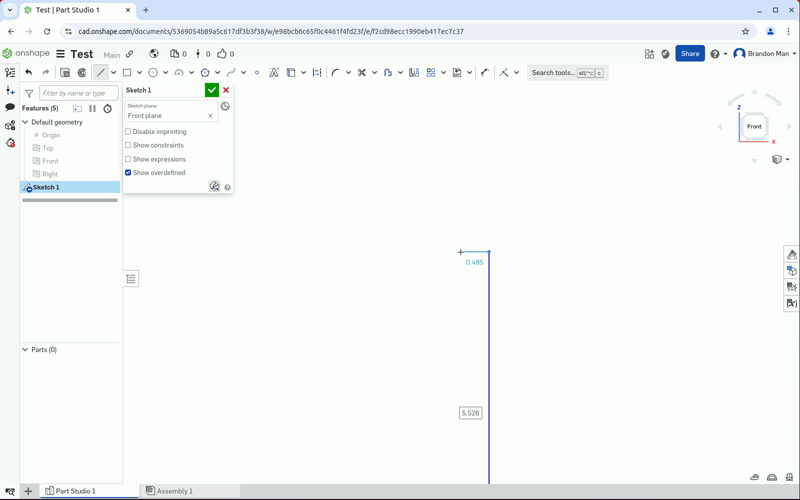
scroll(-6)
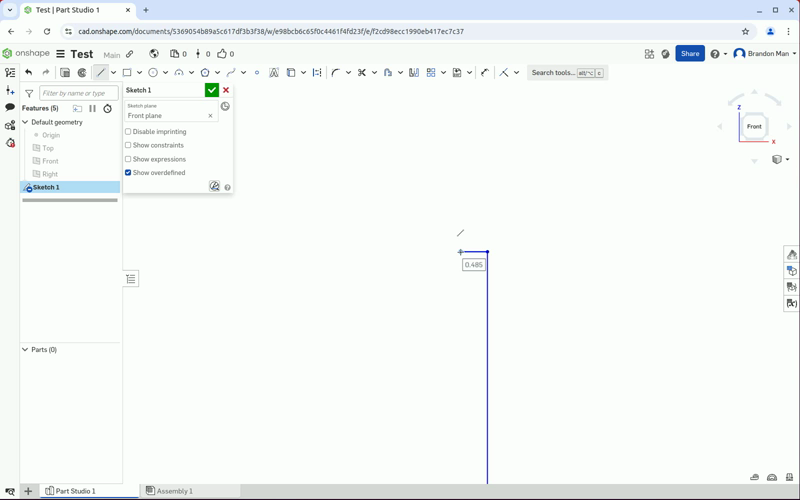
scroll(-6)
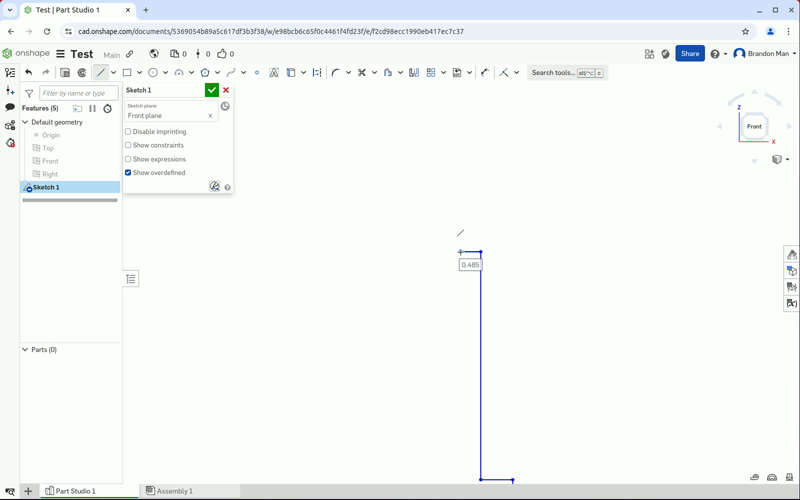
scroll(-6)
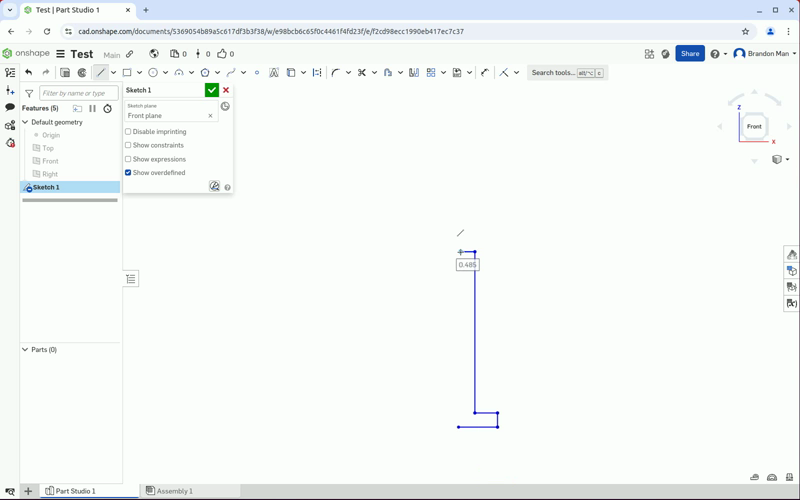
scroll(-6)
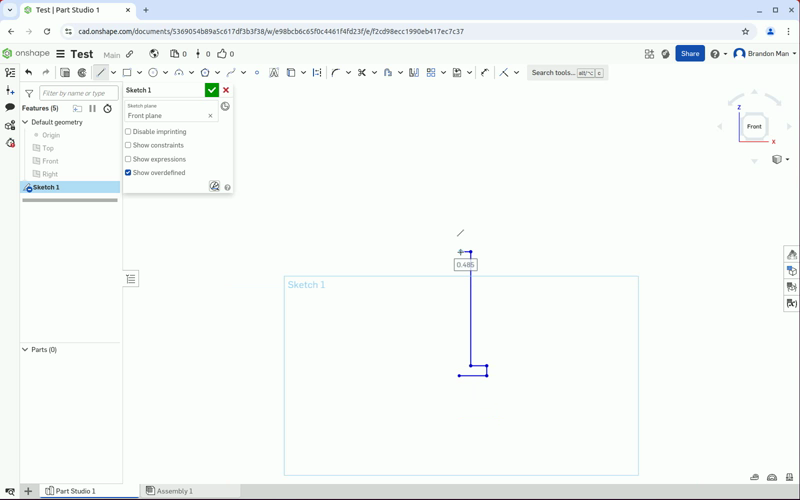
scroll(-6)
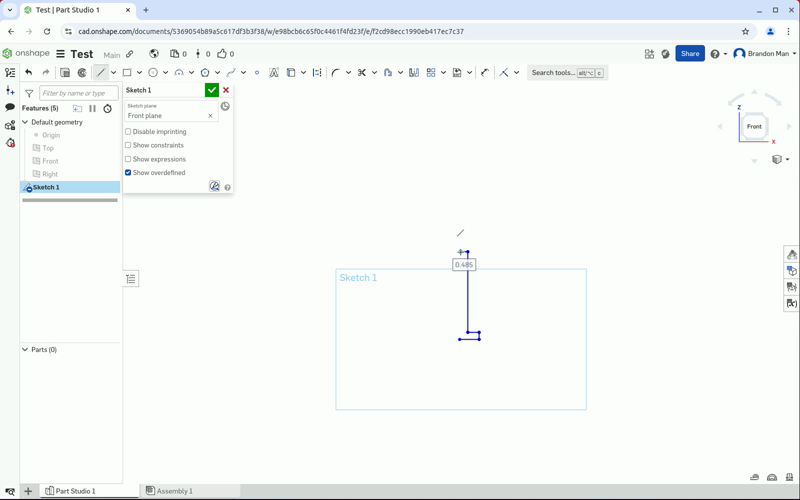
scroll(-6)
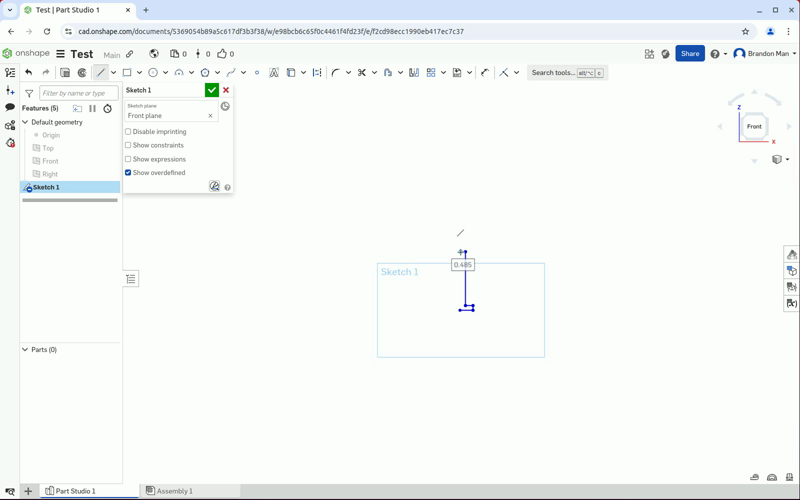
scroll(-6)
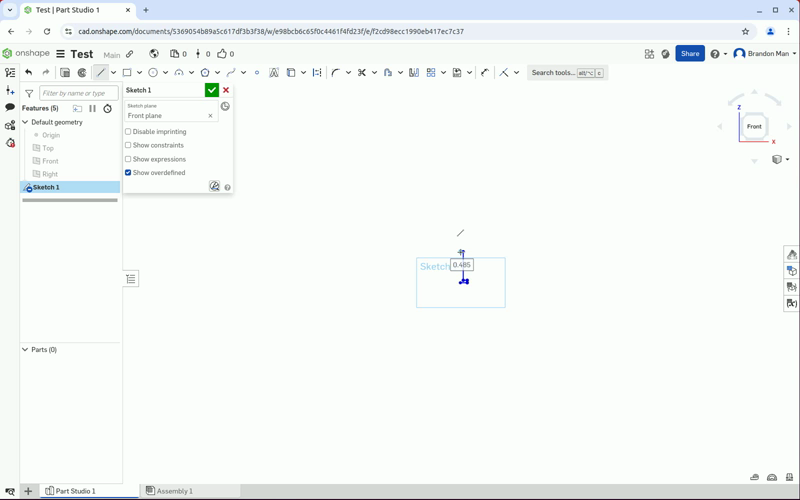
key_up(shift)
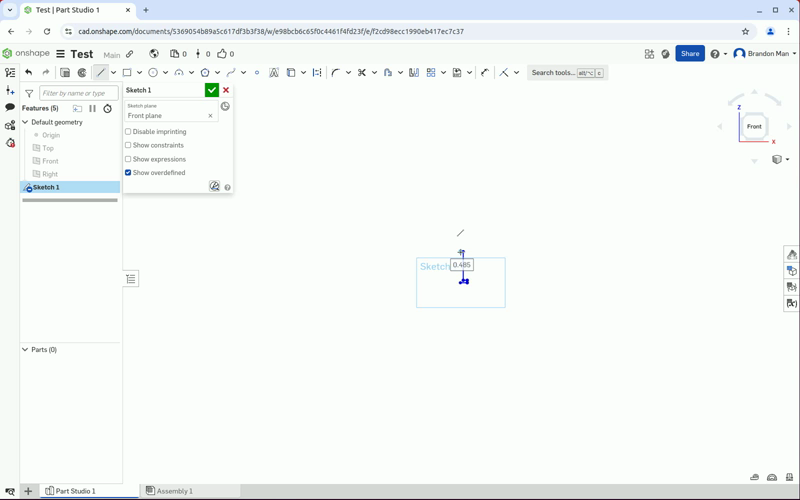
mouse_move(490, 251)
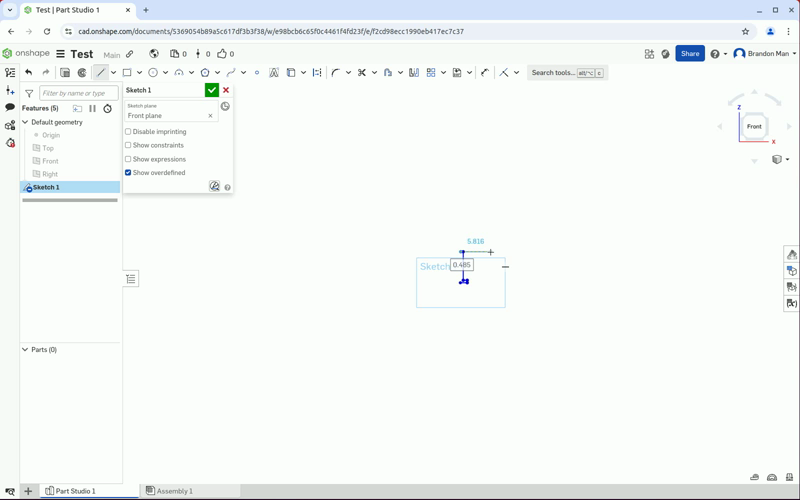
key_down(shift)
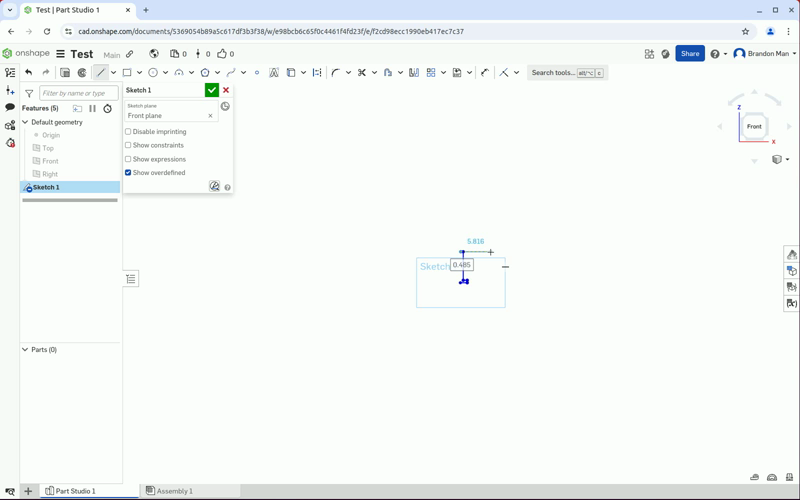
mouse_move(460, 282)
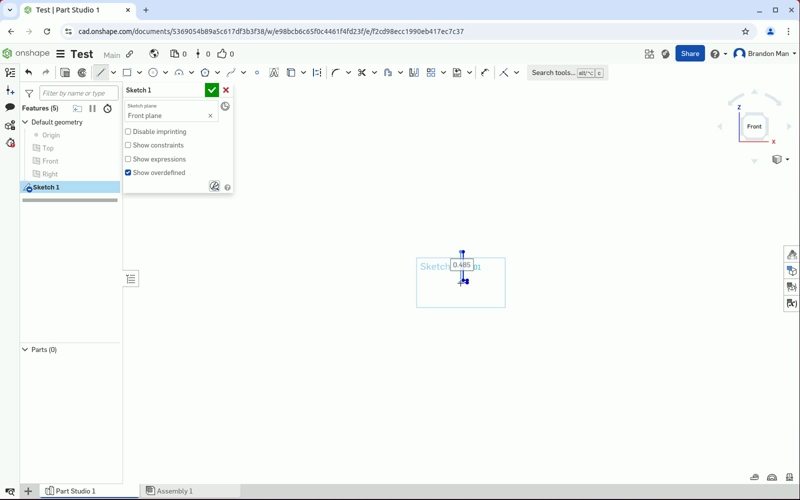
scroll(6)
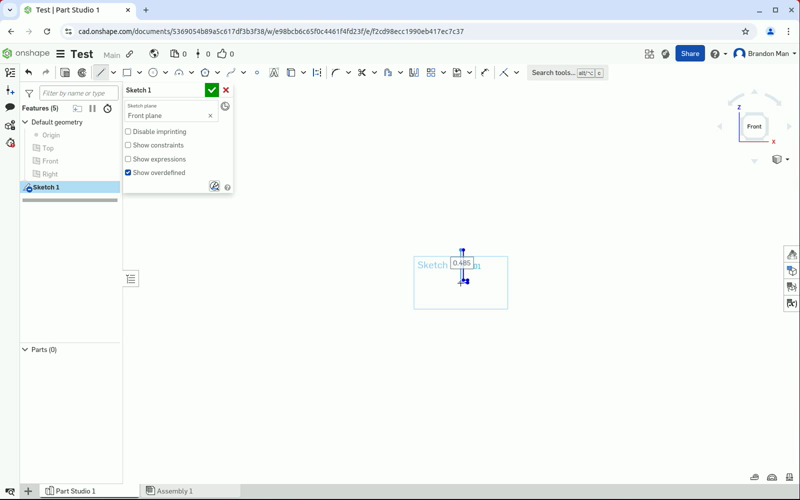
scroll(6)
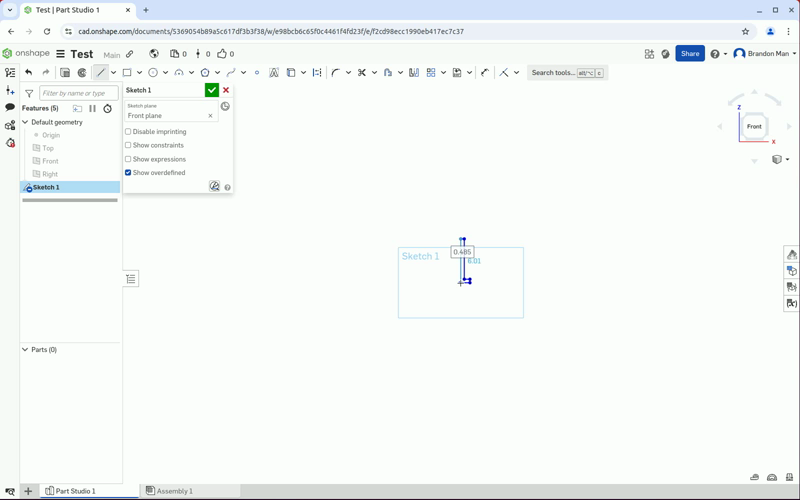
scroll(6)
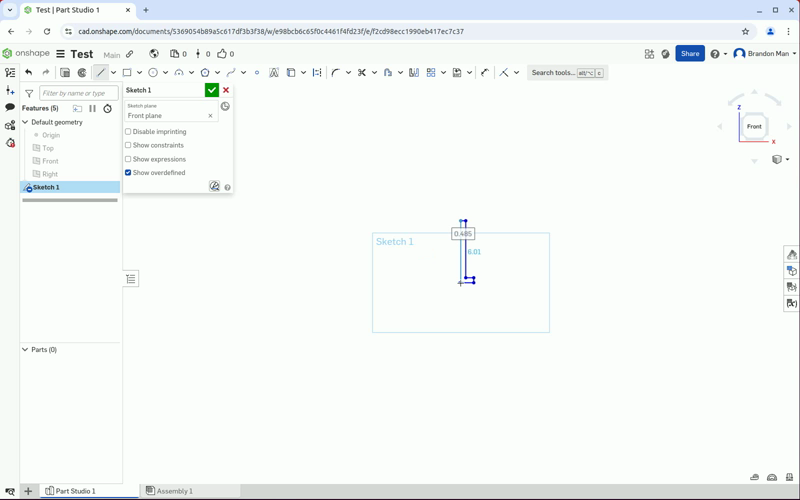
scroll(6)
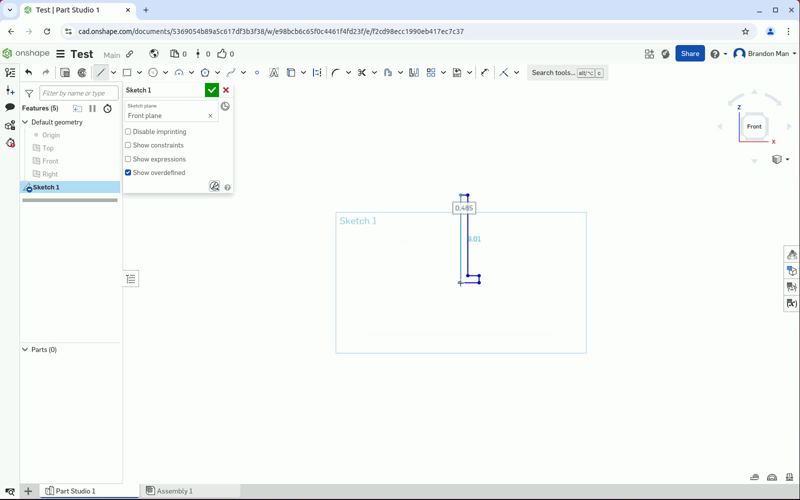
scroll(6)
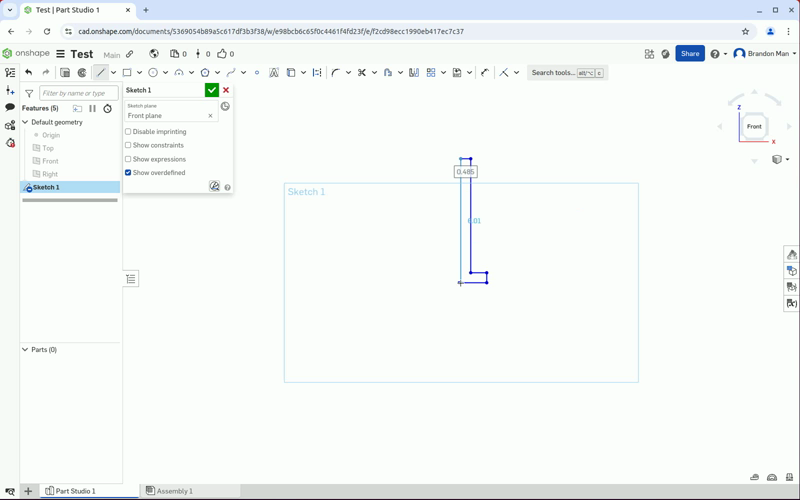
scroll(6)
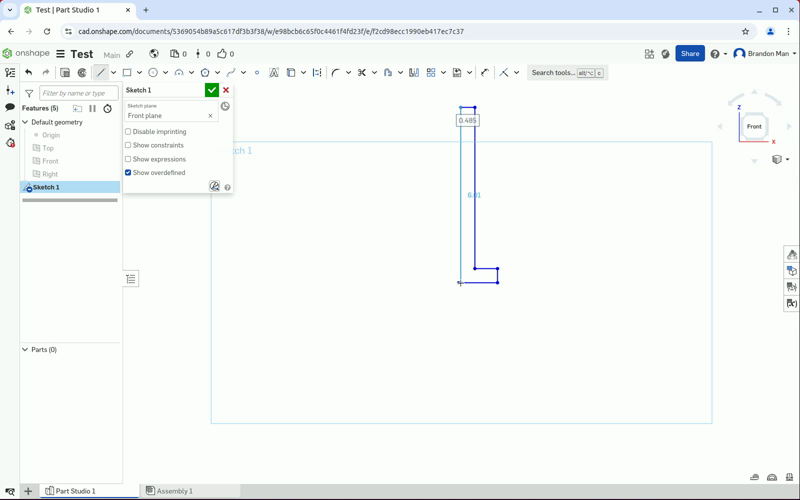
scroll(6)
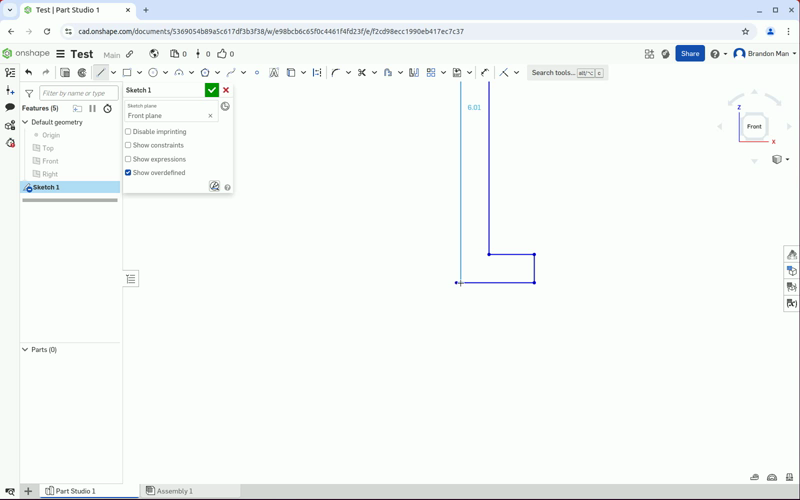
key_up(shift)
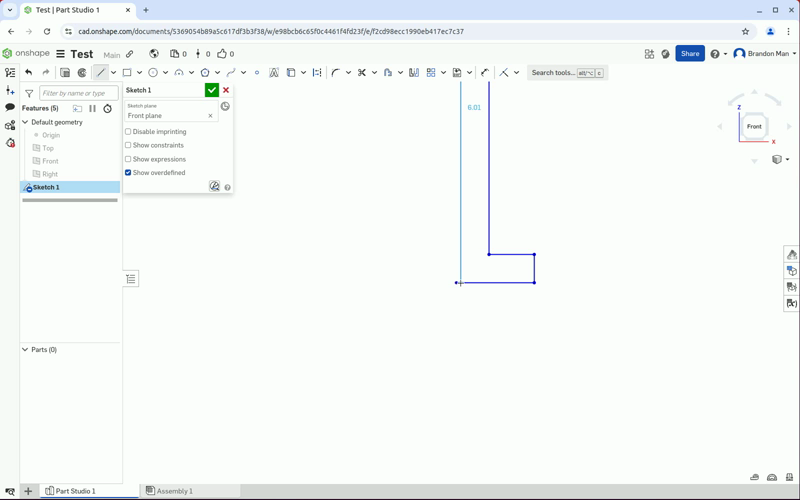
click(460, 282)
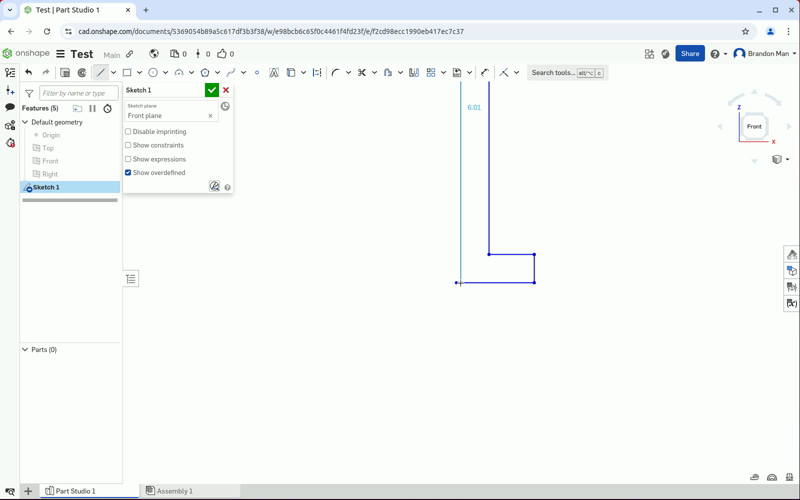
scroll(-6)
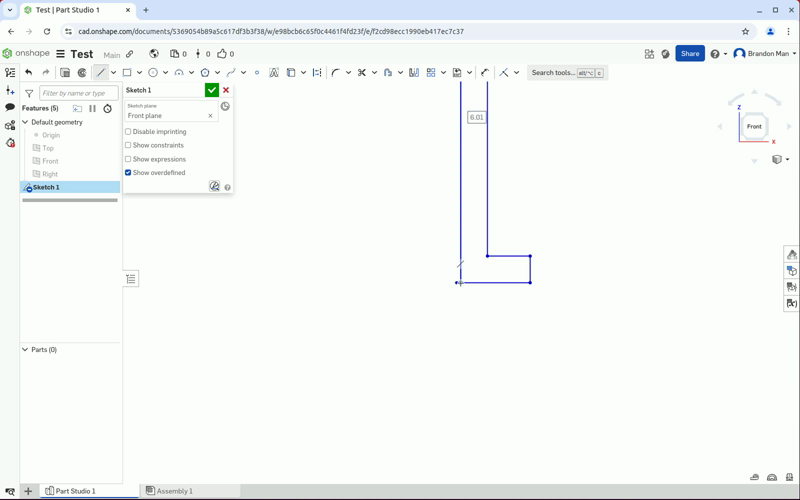
scroll(-6)
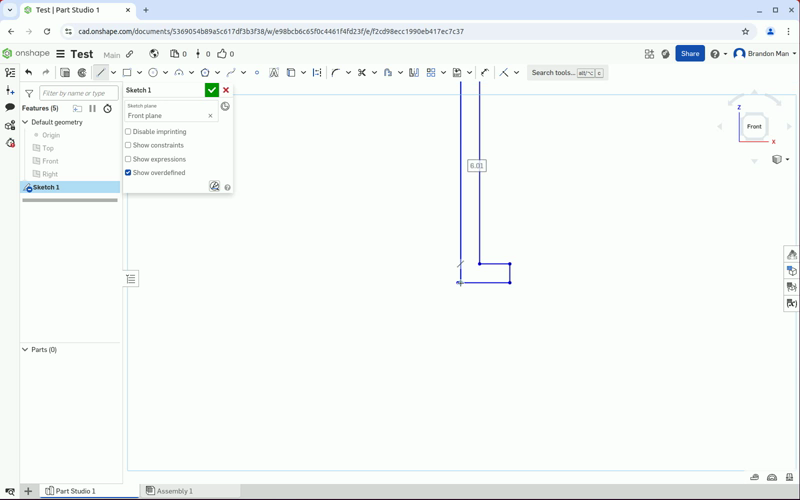
scroll(-6)
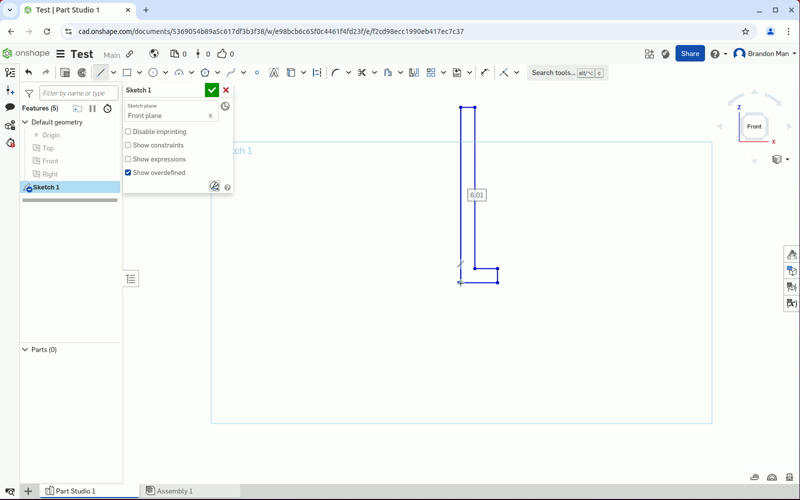
scroll(-6)
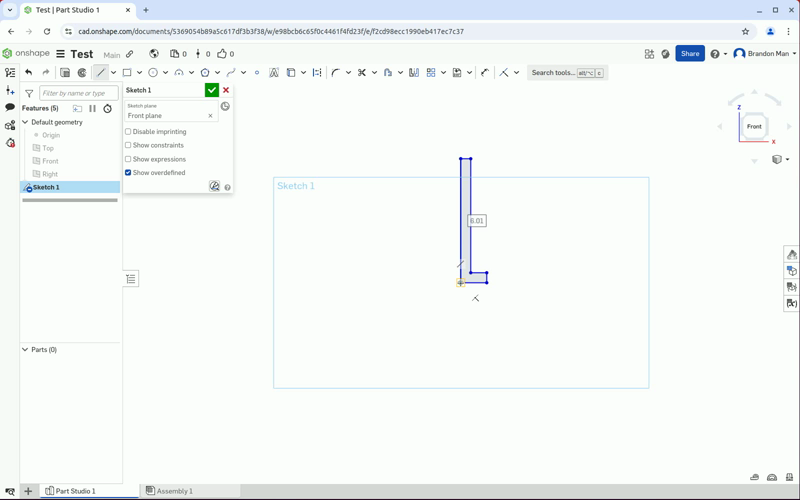
scroll(-6)
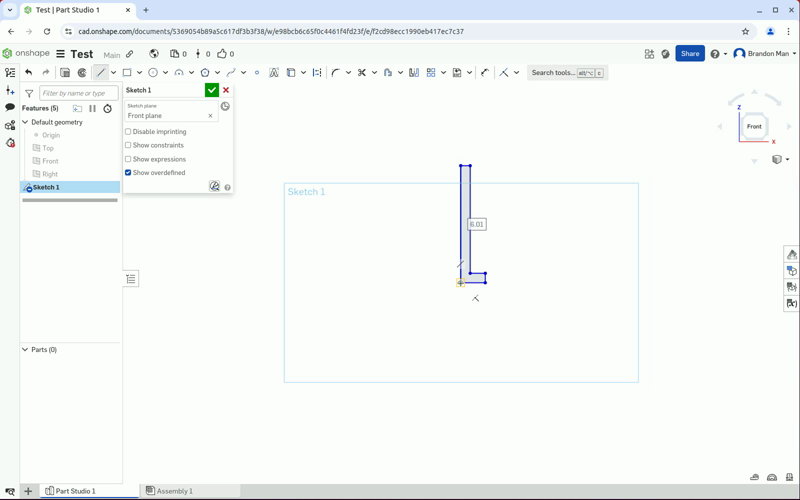
scroll(-6)
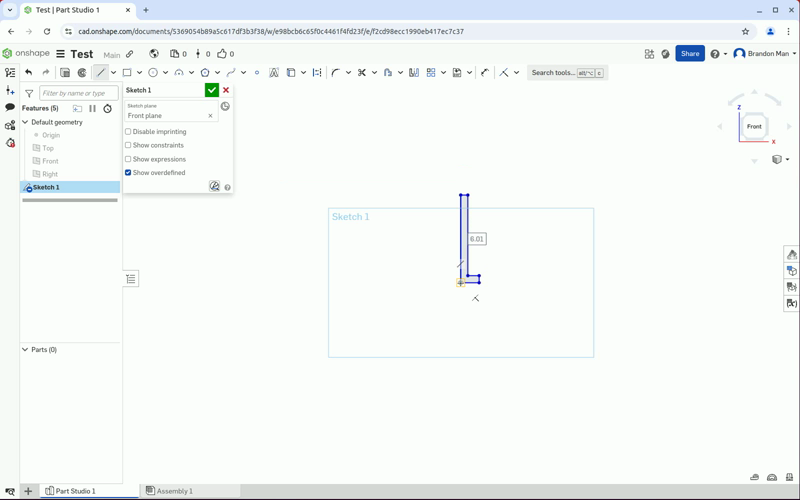
scroll(-6)
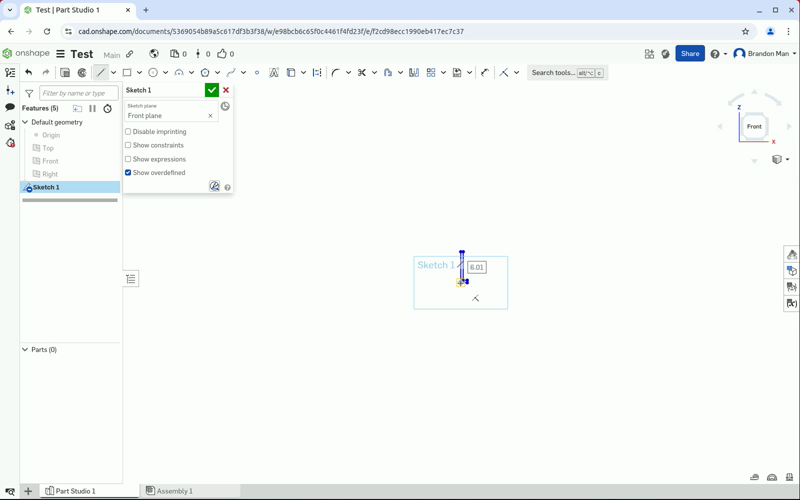
key(esc)
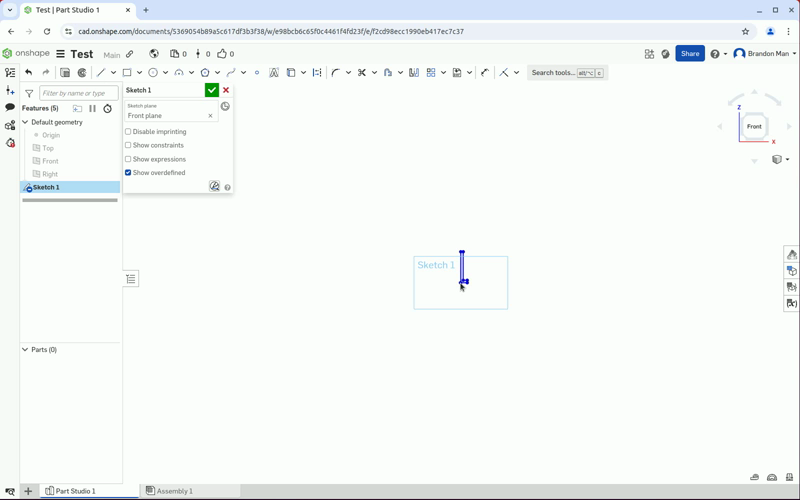
mouse_move(462, 257)
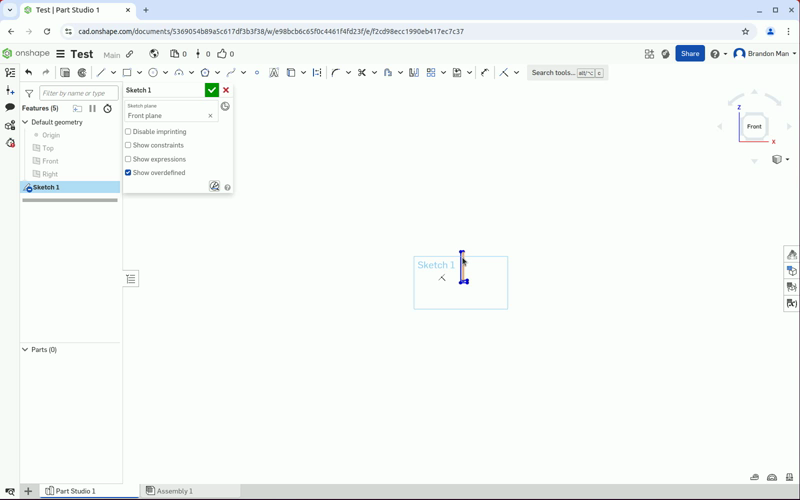
scroll(6)
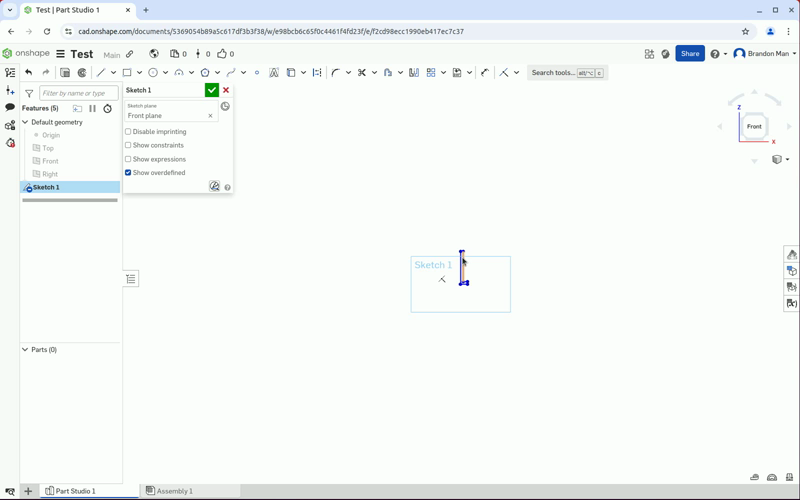
scroll(6)
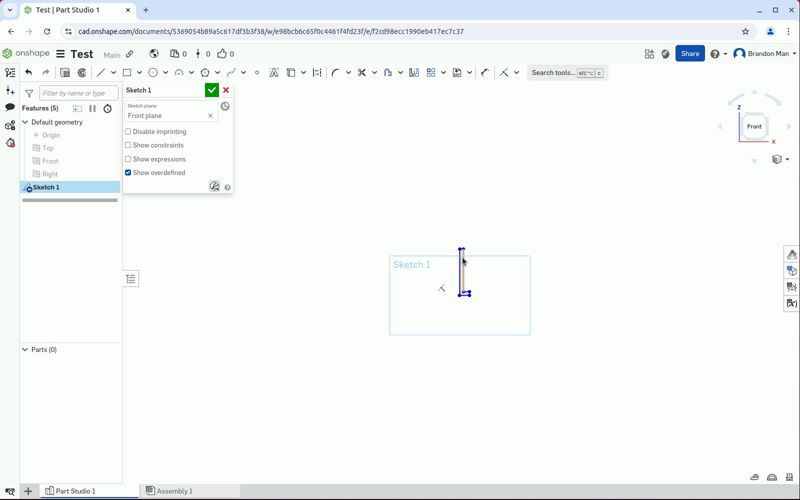
scroll(6)
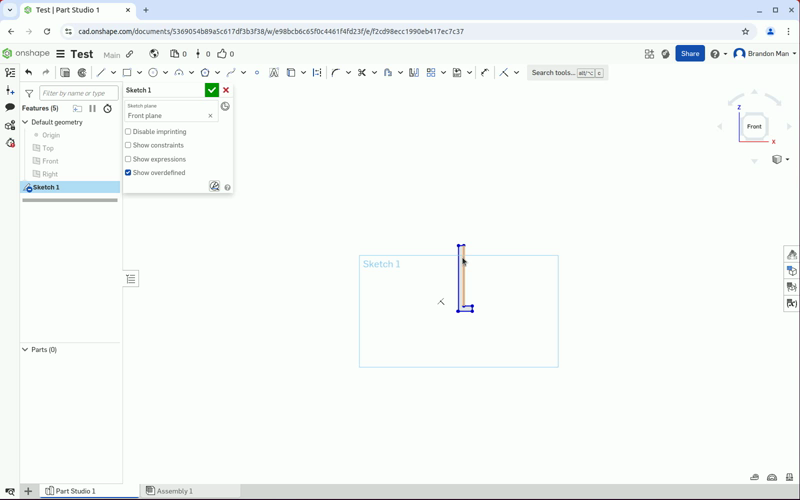
scroll(6)
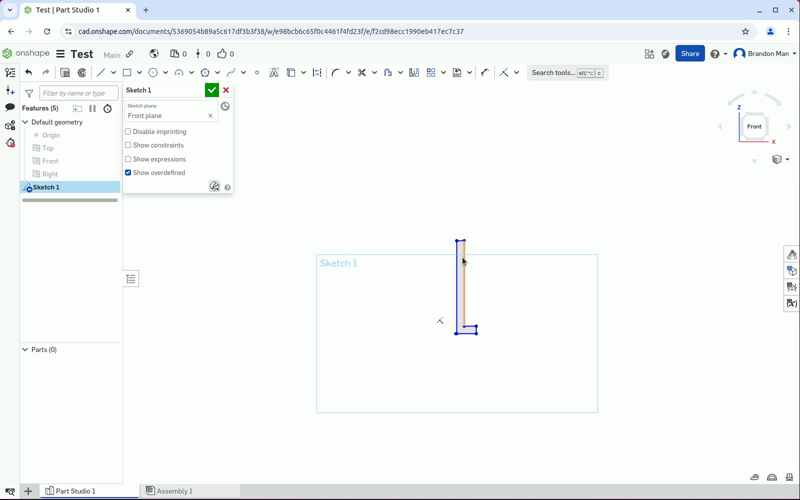
scroll(6)
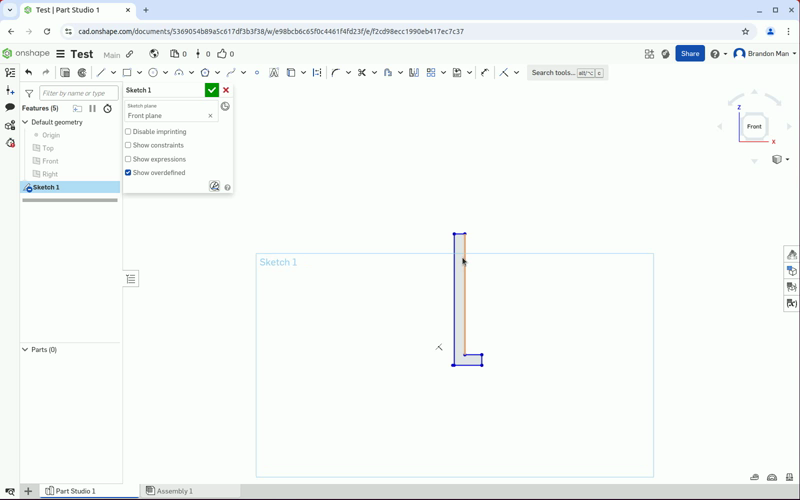
scroll(6)
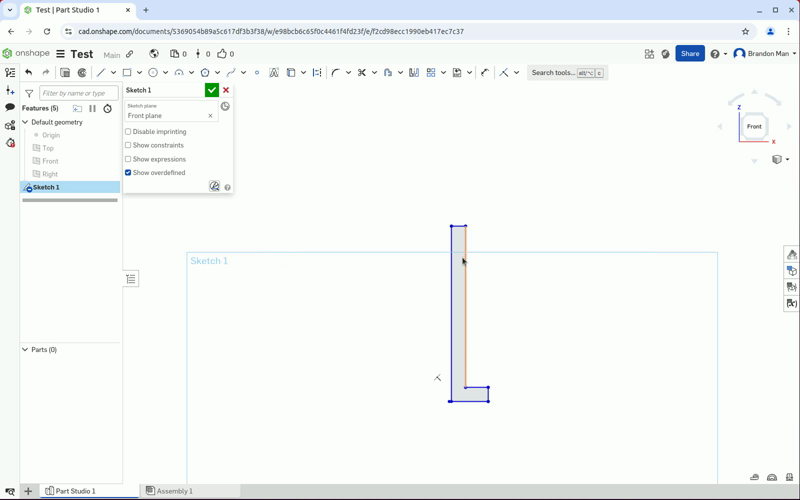
scroll(6)
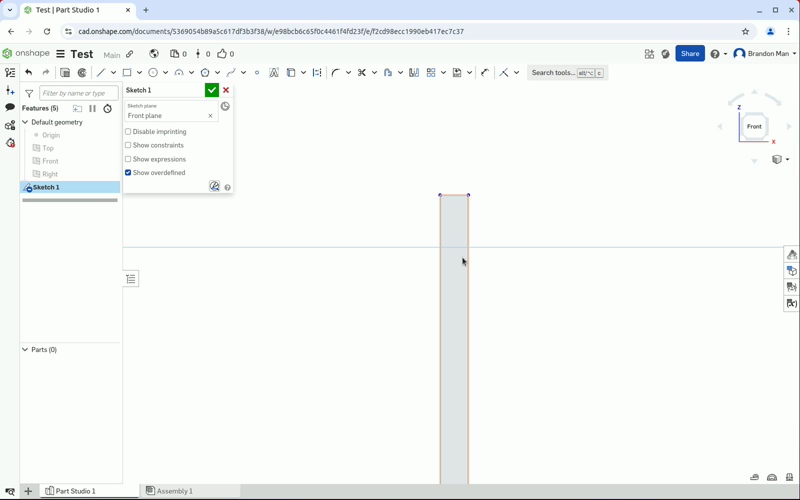
click(462, 257)
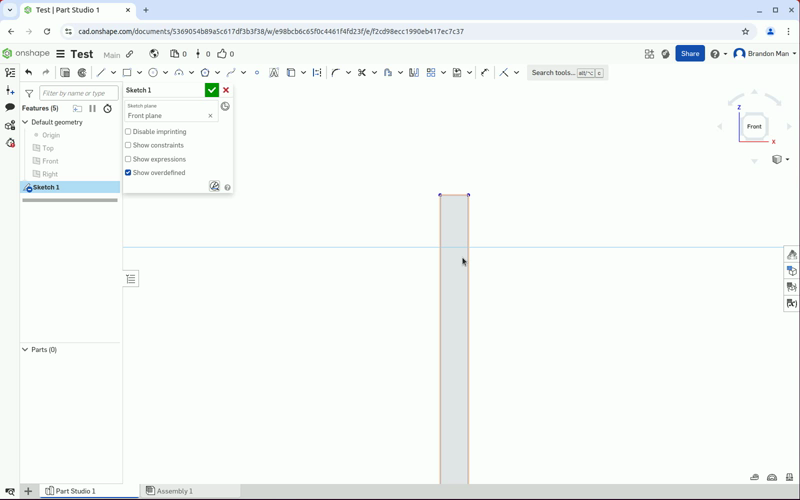
scroll(-6)
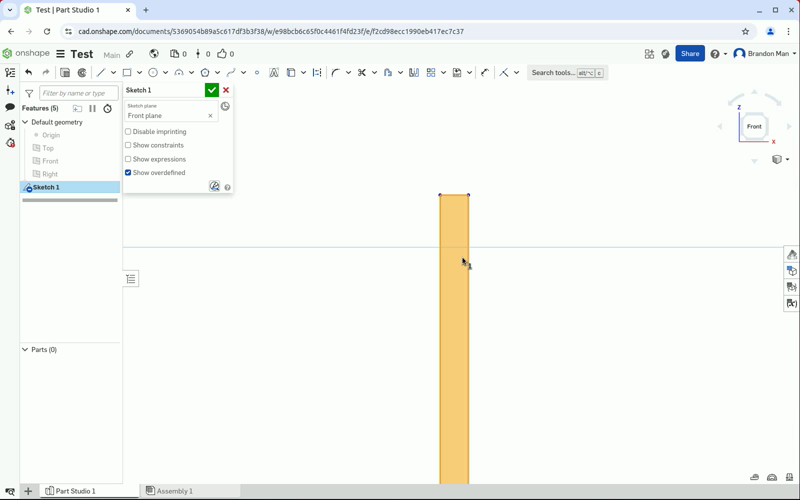
scroll(-6)
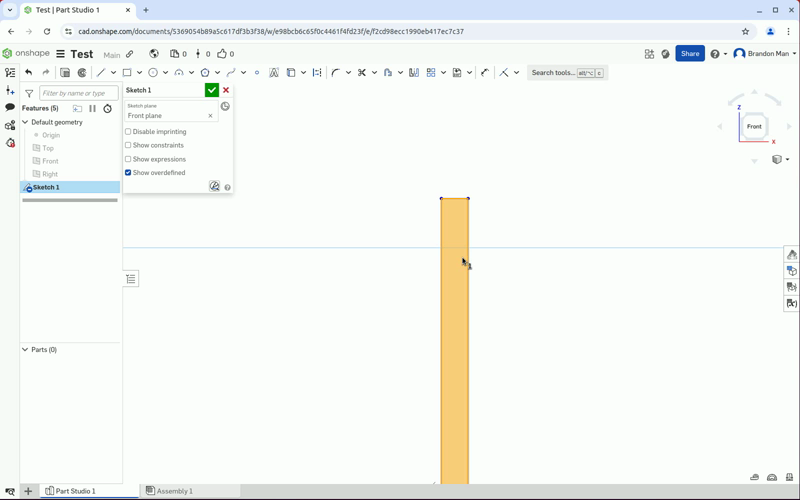
scroll(-6)
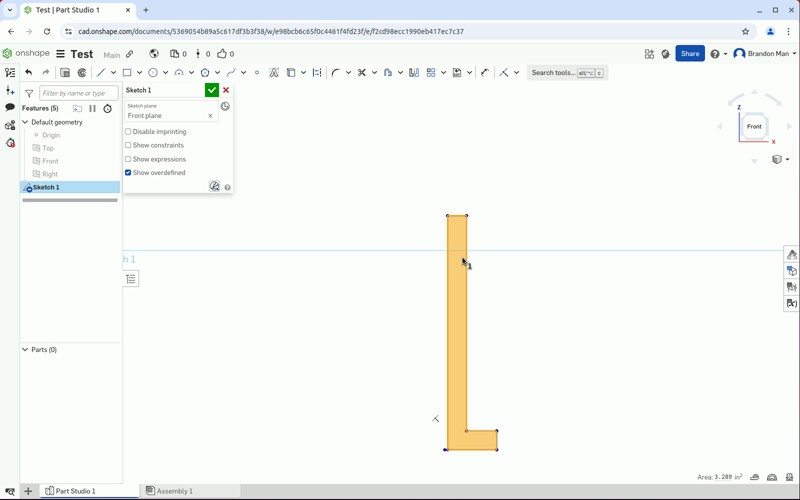
scroll(-6)
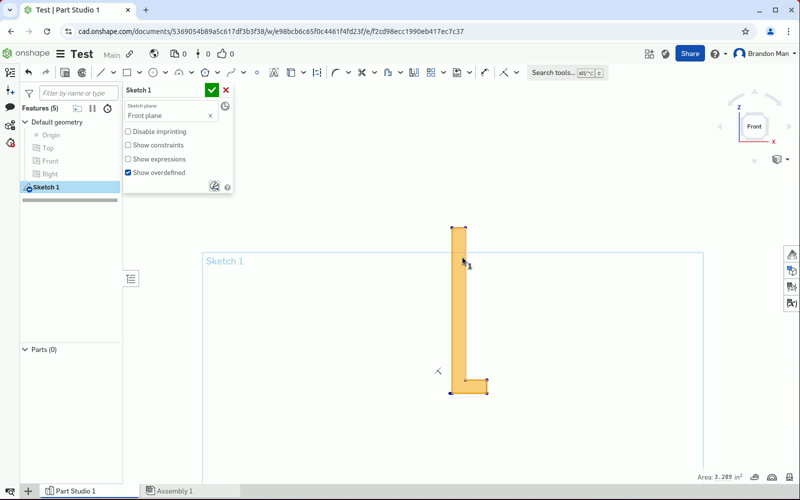
scroll(-6)
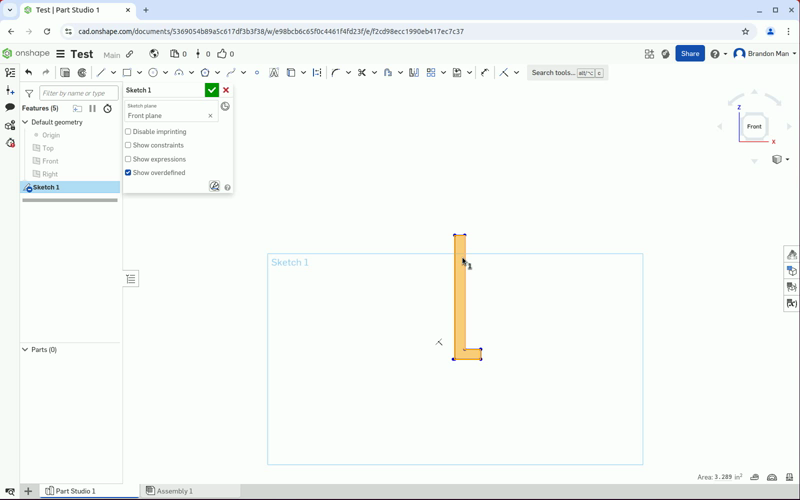
scroll(-6)
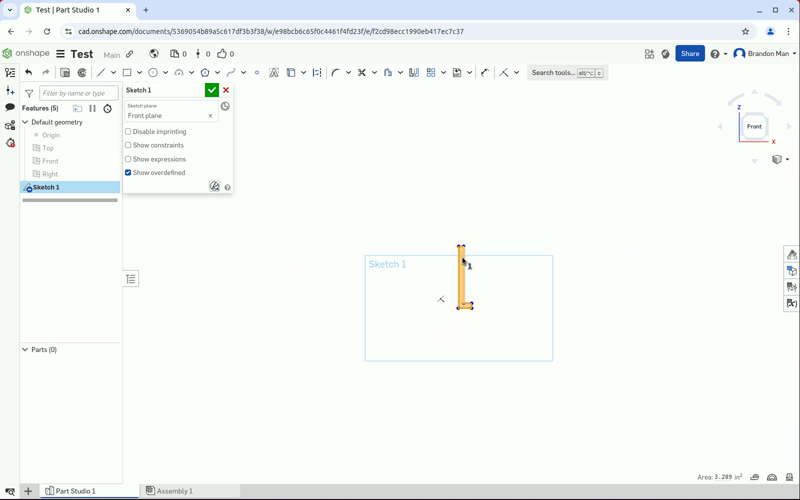
scroll(-6)
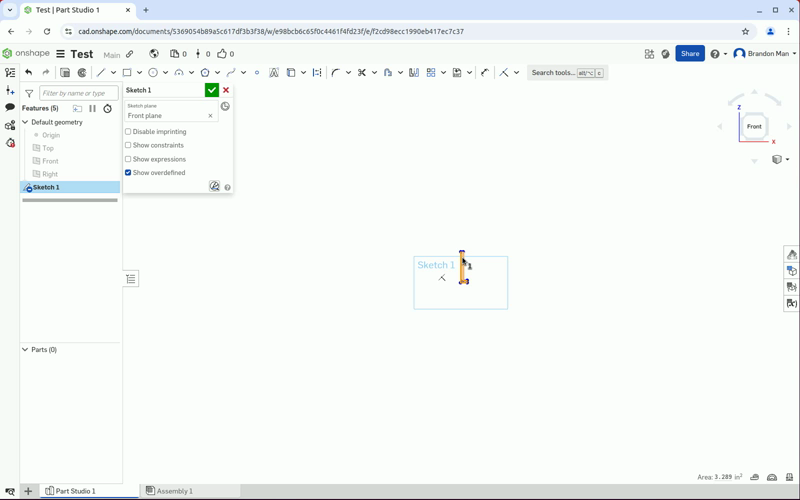
mouse_move(73, 352)
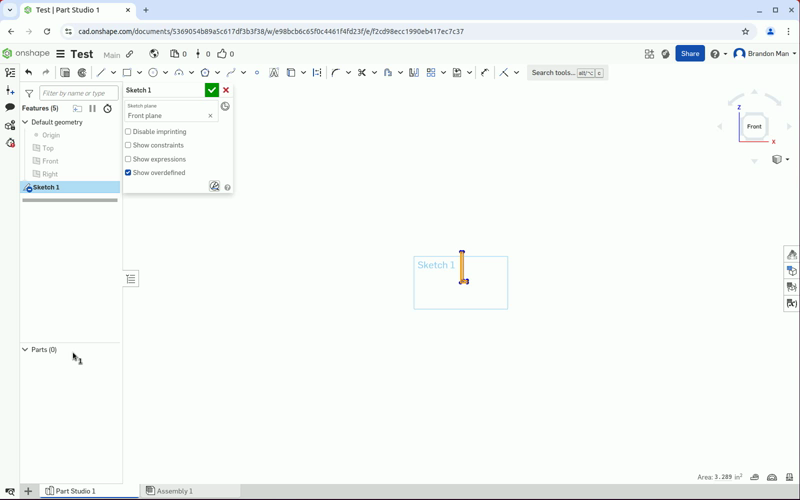
key(shift+y)
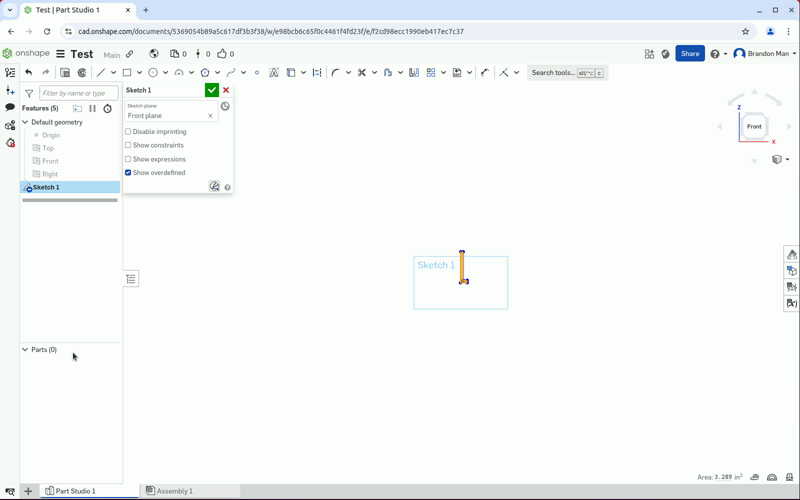
key(shift+e)
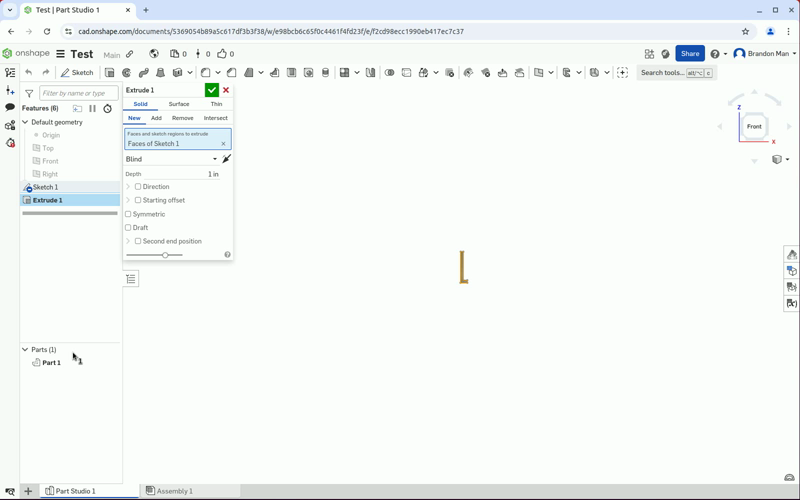
mouse_move(143, 106)
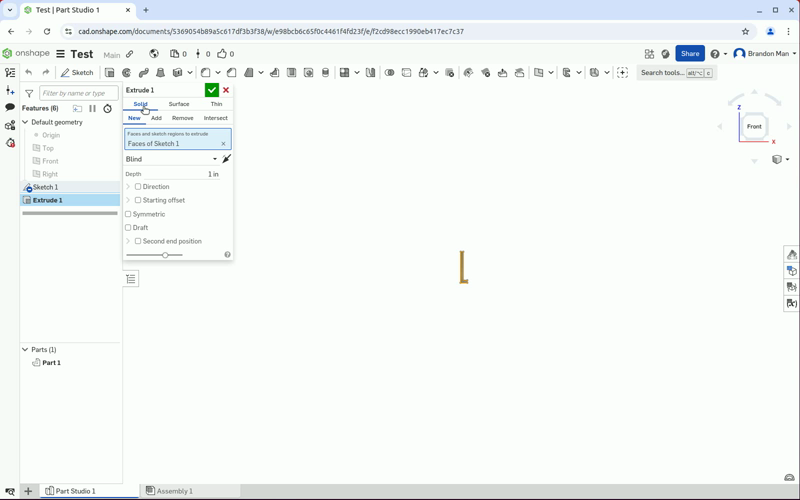
click(143, 106)
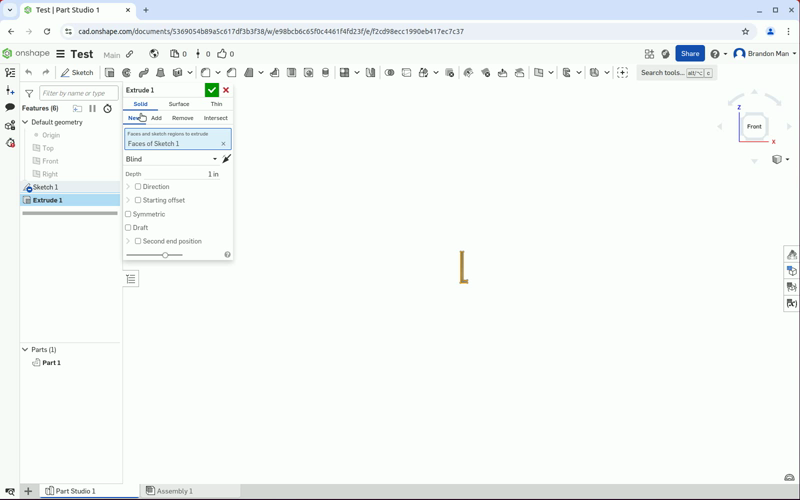
mouse_move(137, 120)
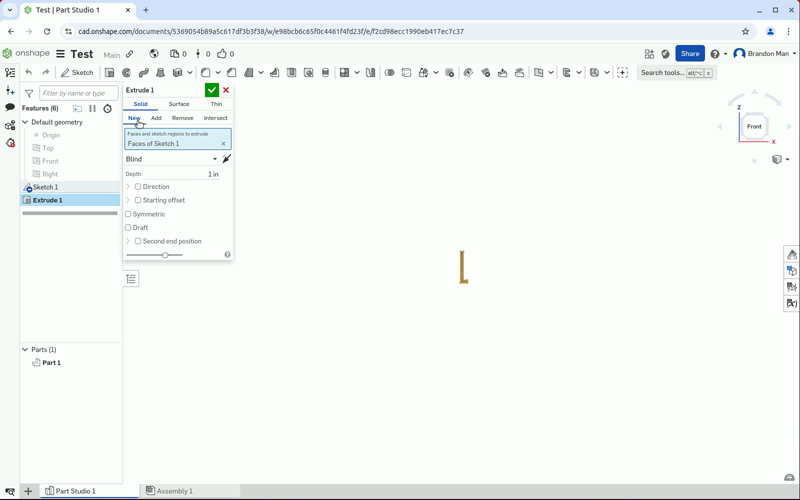
click(137, 120)
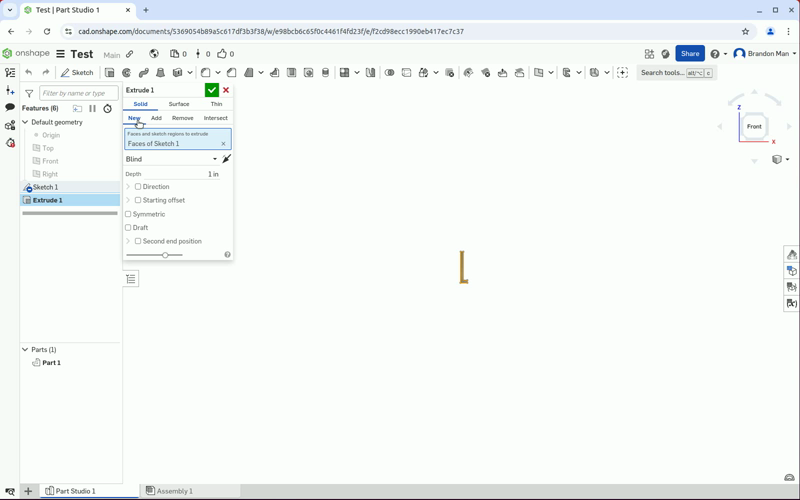
key(tab, 4)
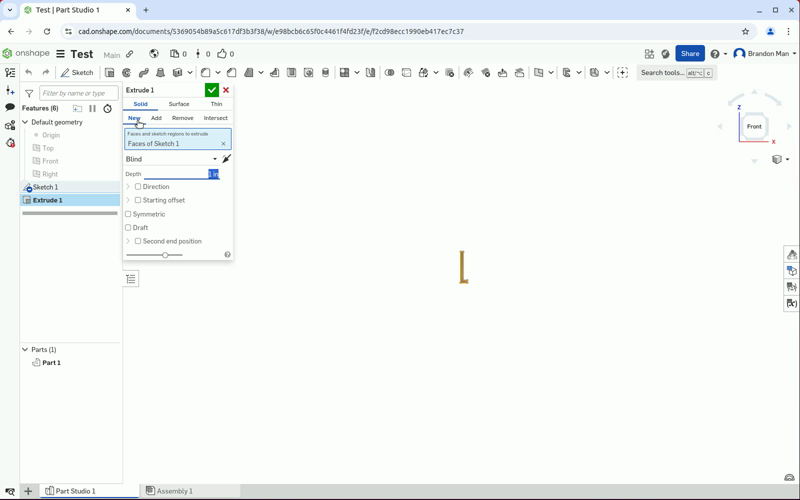
text(23.108)
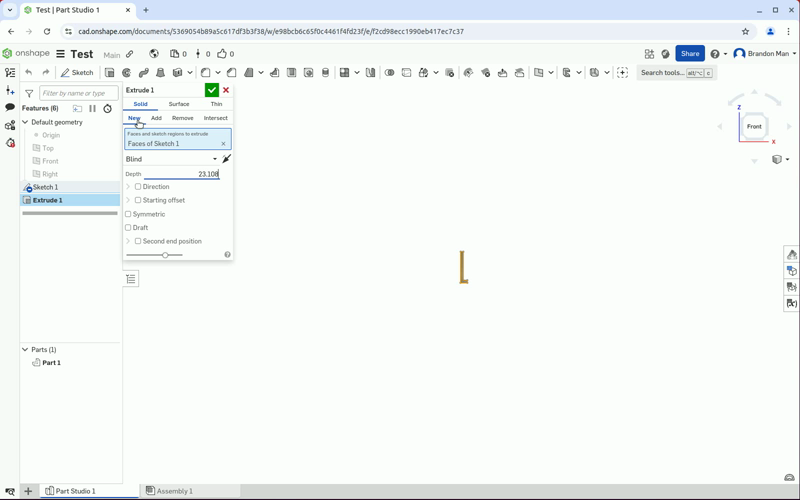
key(enter)
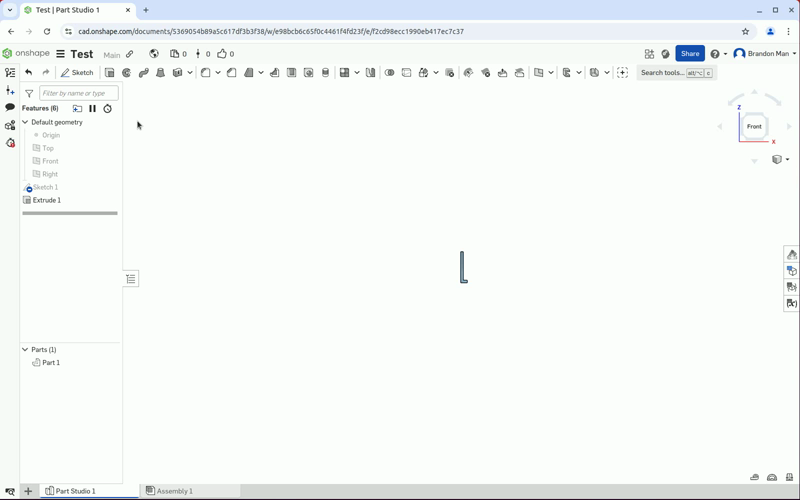
key(shift+h)
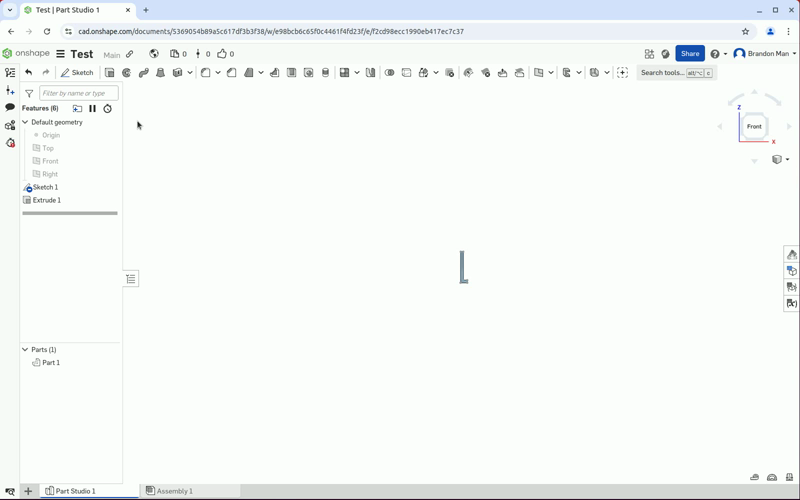
key(shift+h)
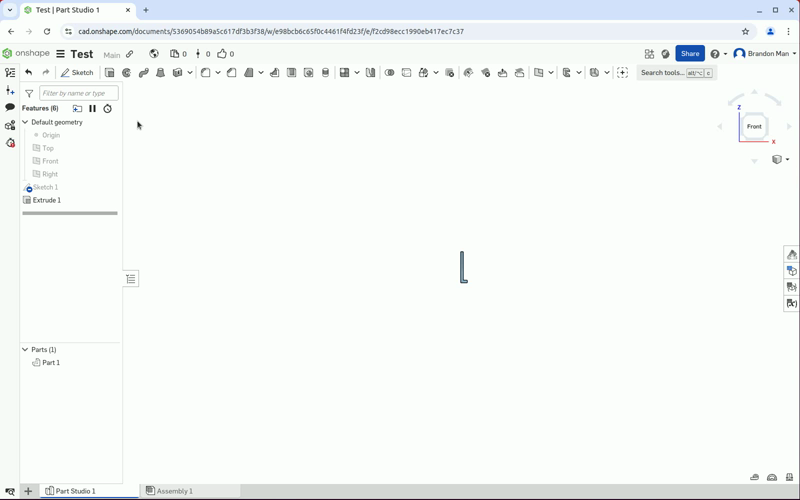
mouse_move(73, 189)
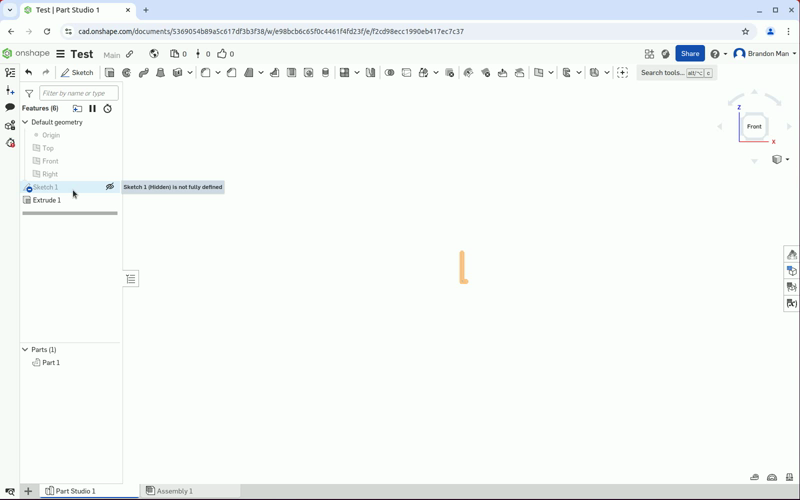
click(73, 189)
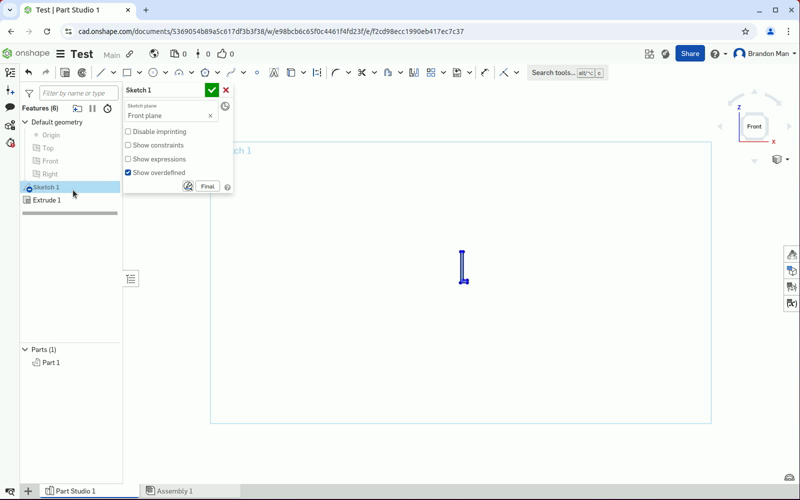
mouse_move(229, 92)
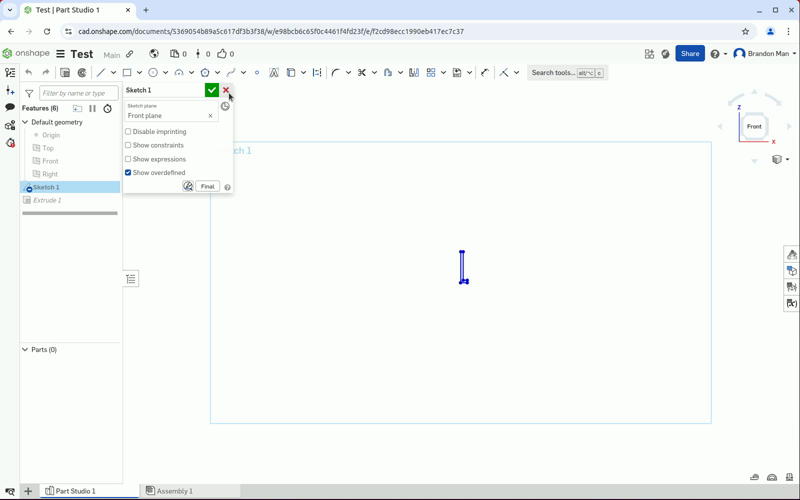
click(229, 92)
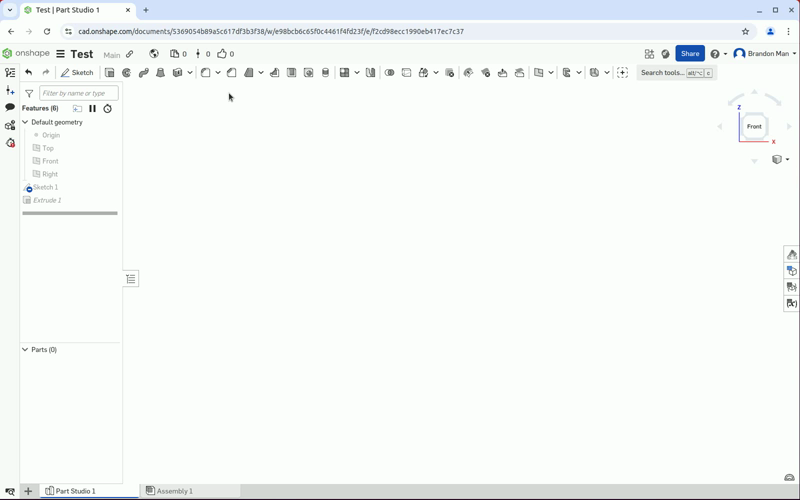
mouse_move(73, 352)
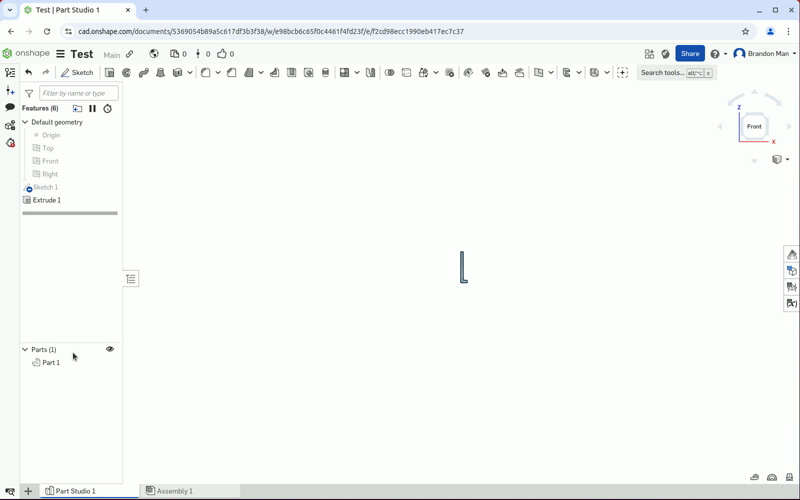
key(y)
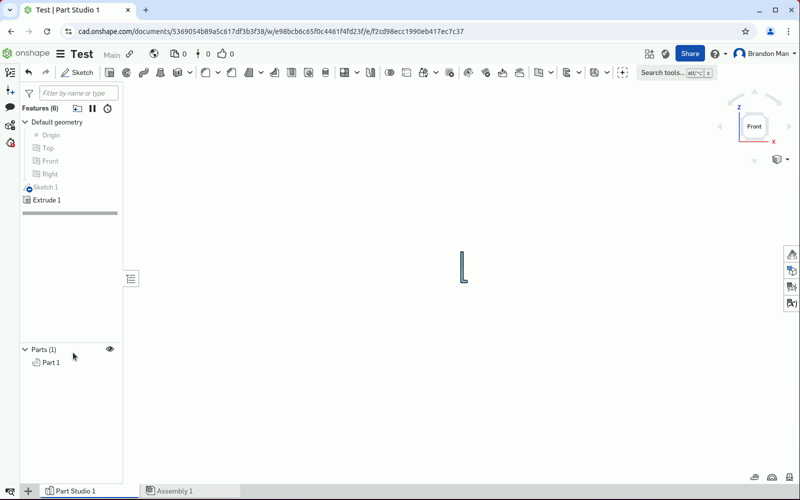
key(shift+p)
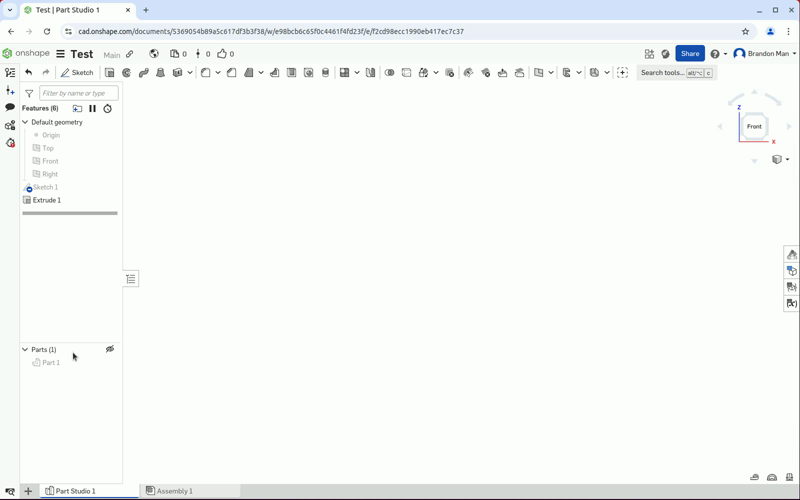
key(space)
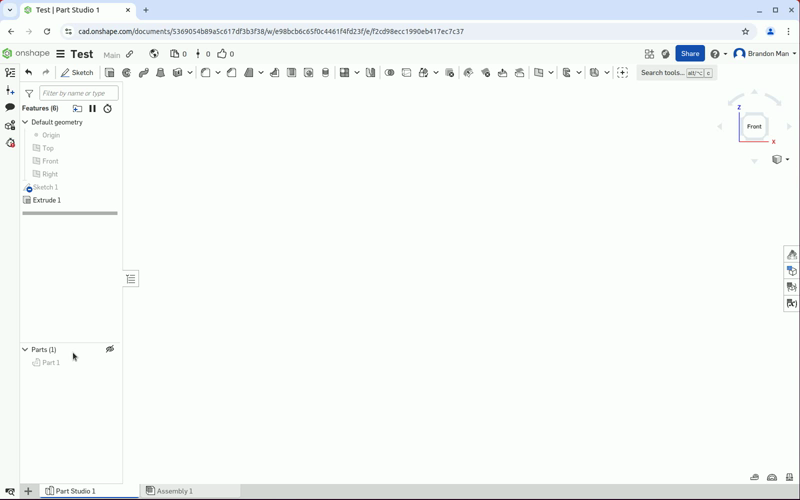
key_down(shift)
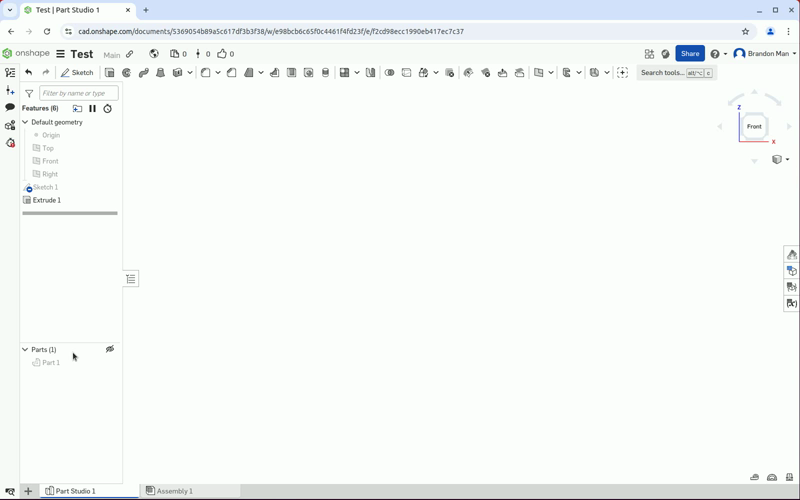
key(left)
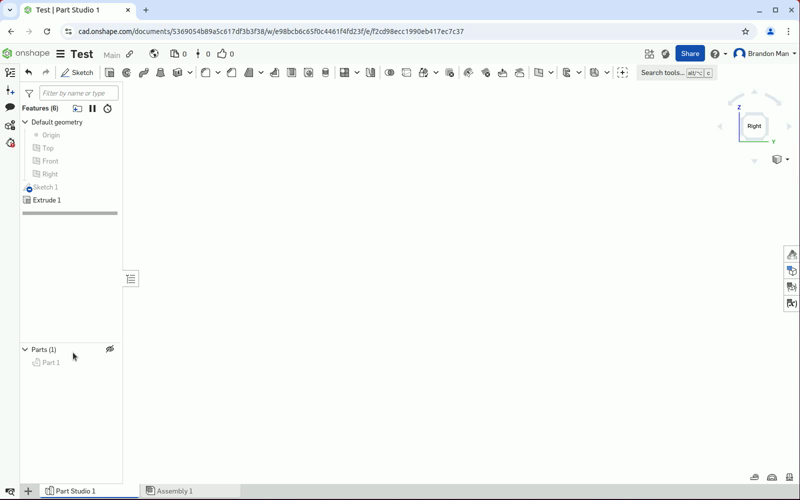
key_up(shift)
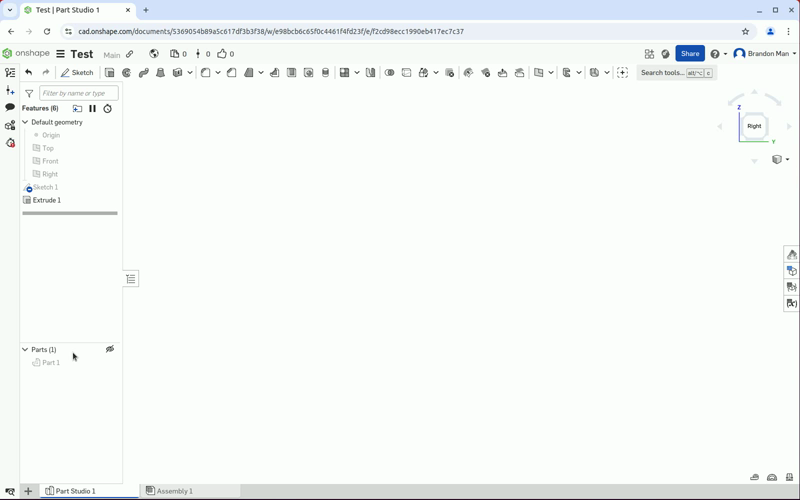
mouse_move(73, 352)
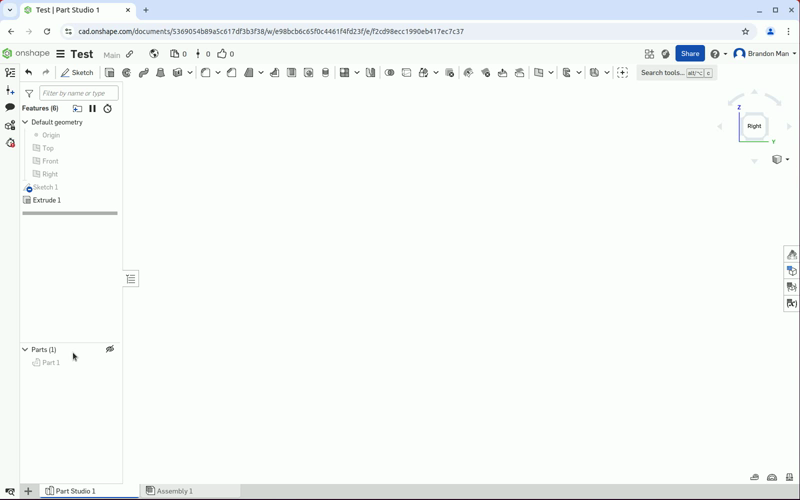
key(shift+y)
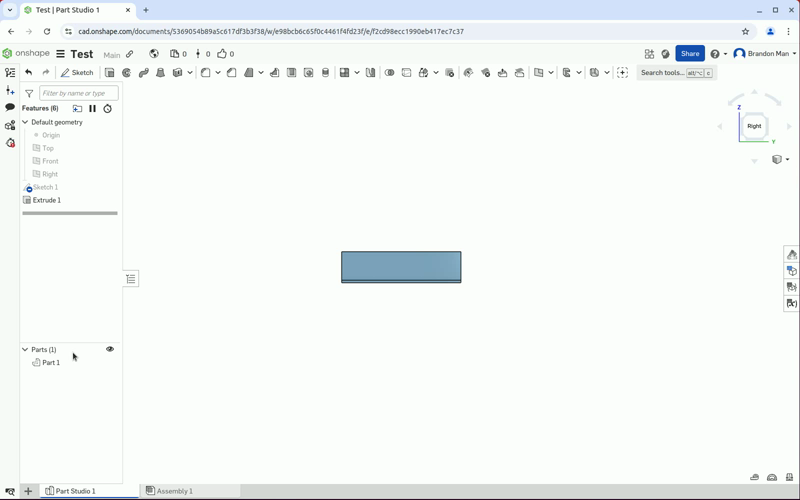
mouse_move(541, 75)
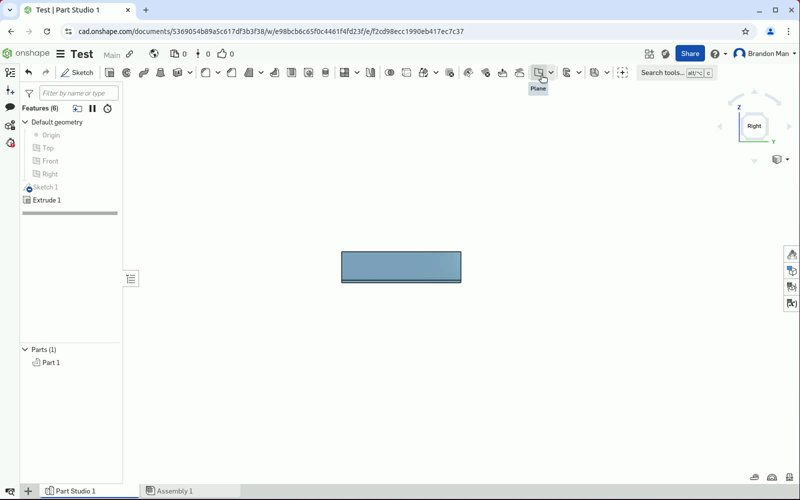
click(541, 75)
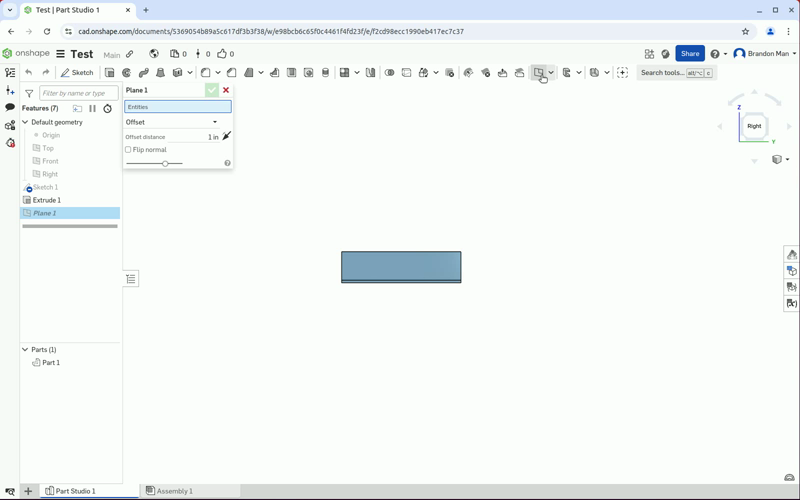
mouse_move(73, 176)
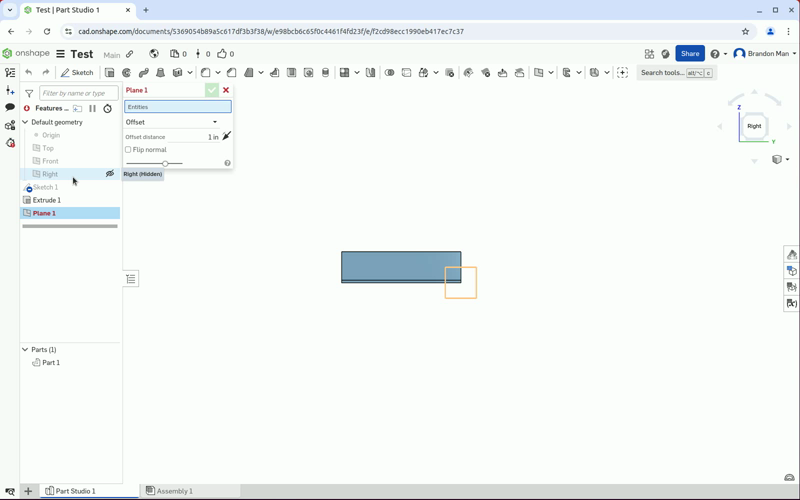
click(73, 176)
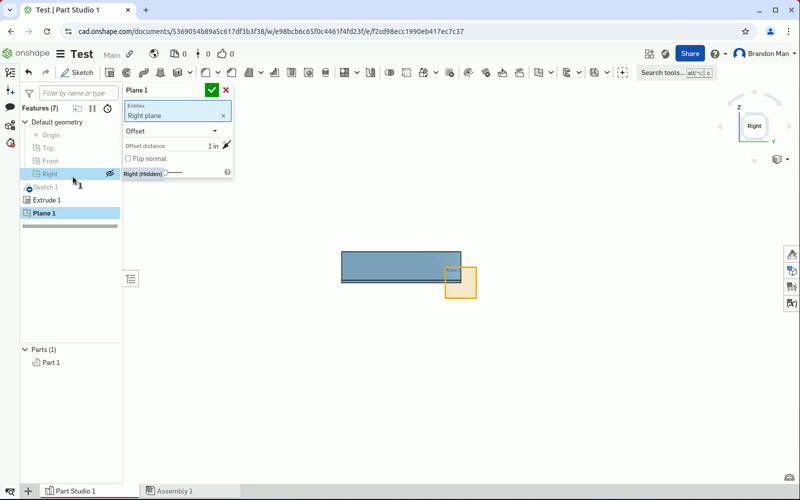
key(tab, 2)
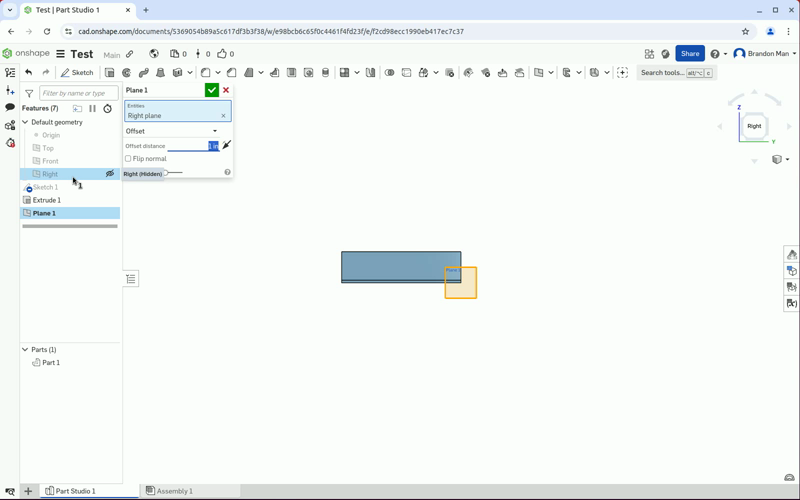
text(0.493)
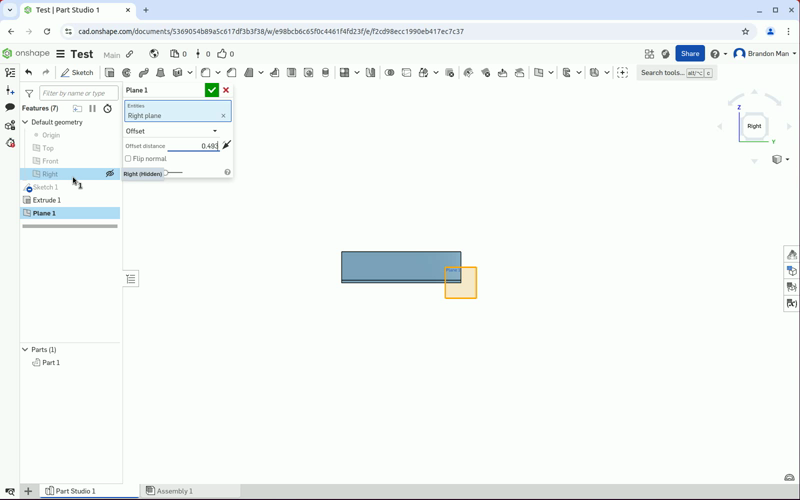
key(enter, 2)
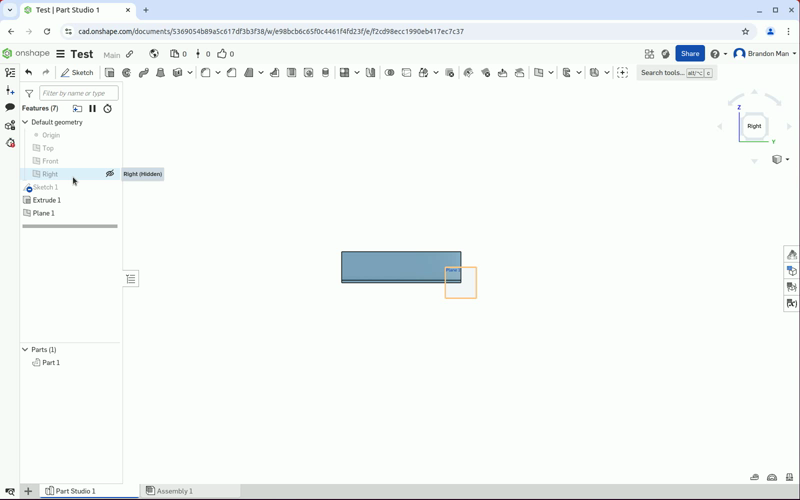
key(shift+s)
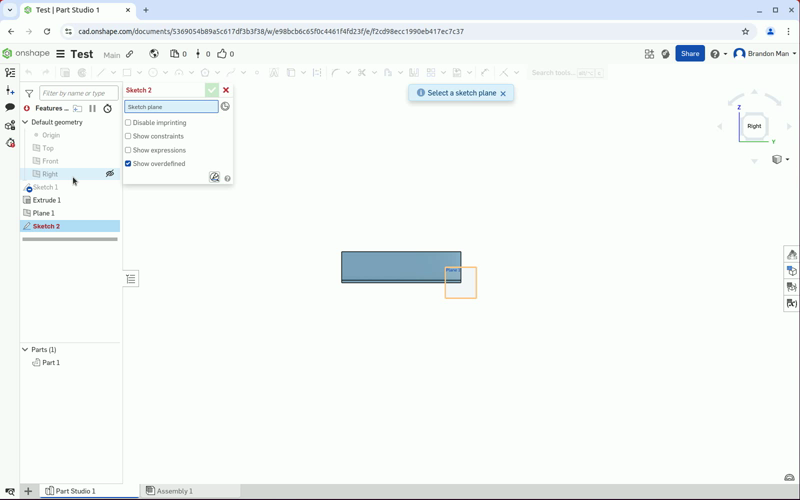
mouse_move(73, 215)
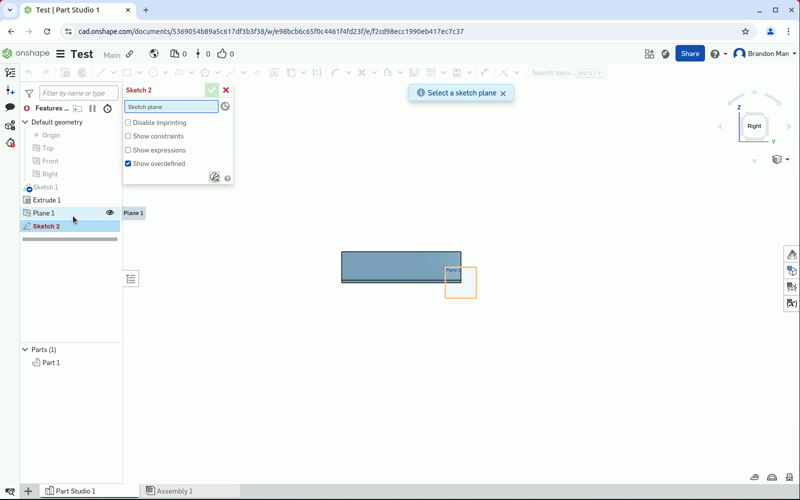
click(73, 215)
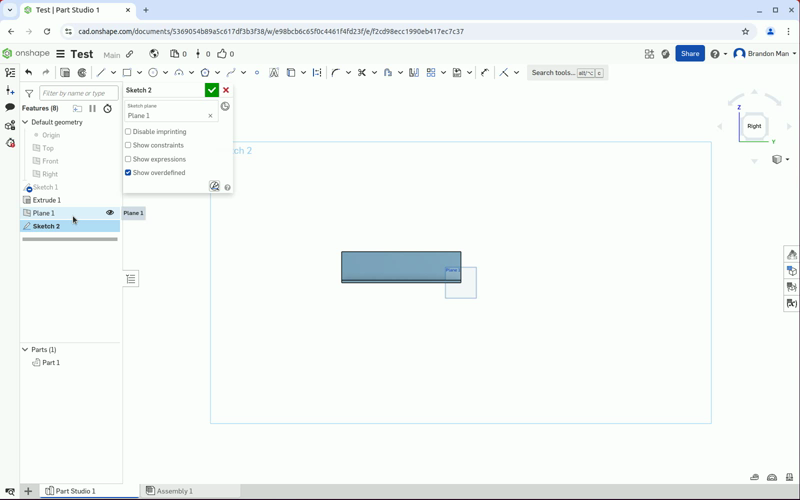
mouse_move(73, 352)
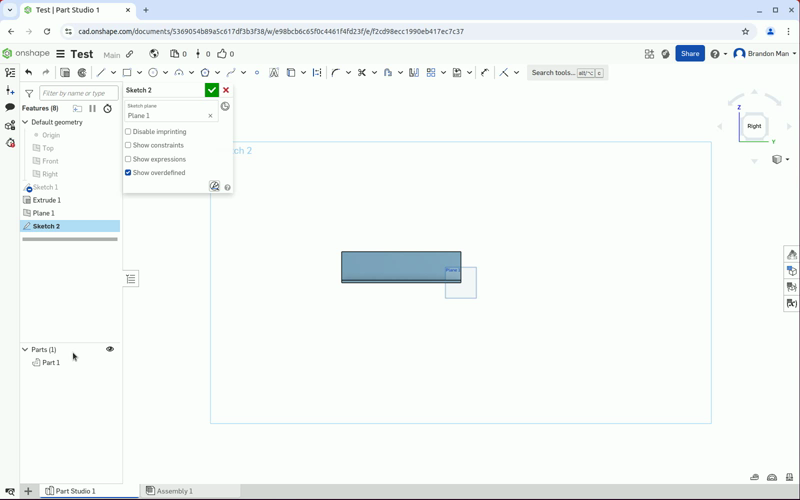
key(y)
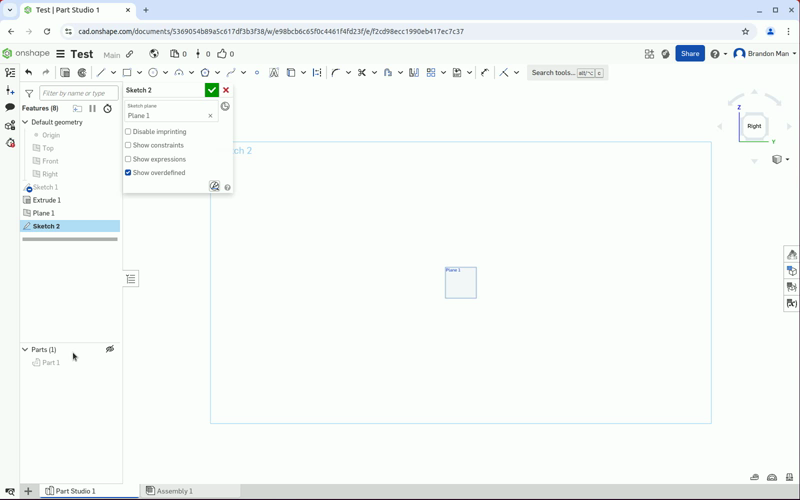
key(c)
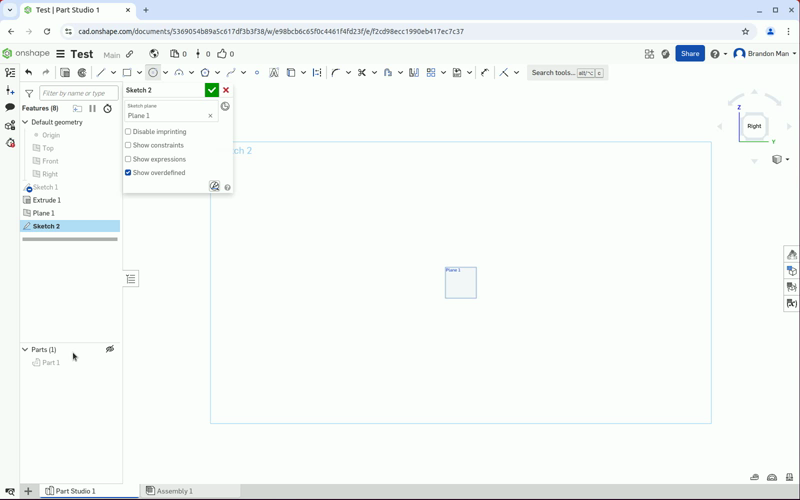
key_down(shift)
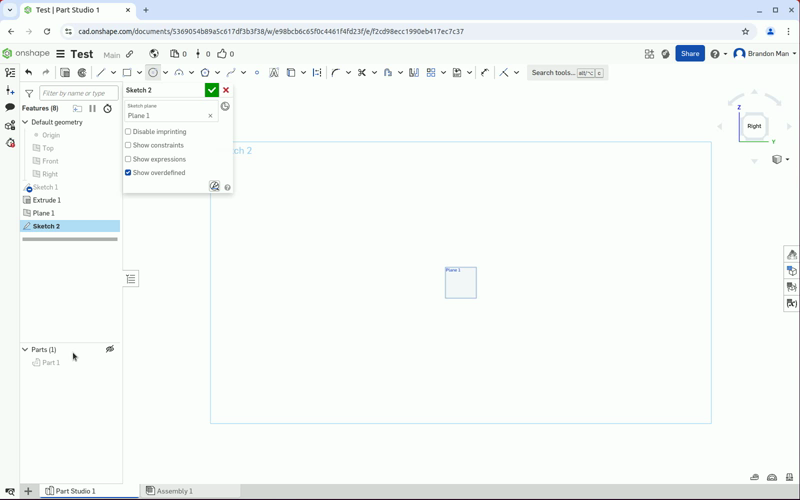
mouse_move(361, 265)
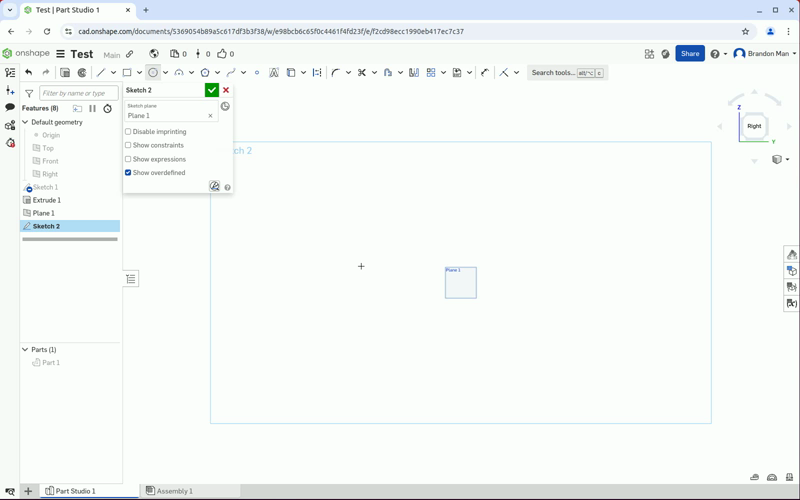
click(361, 265)
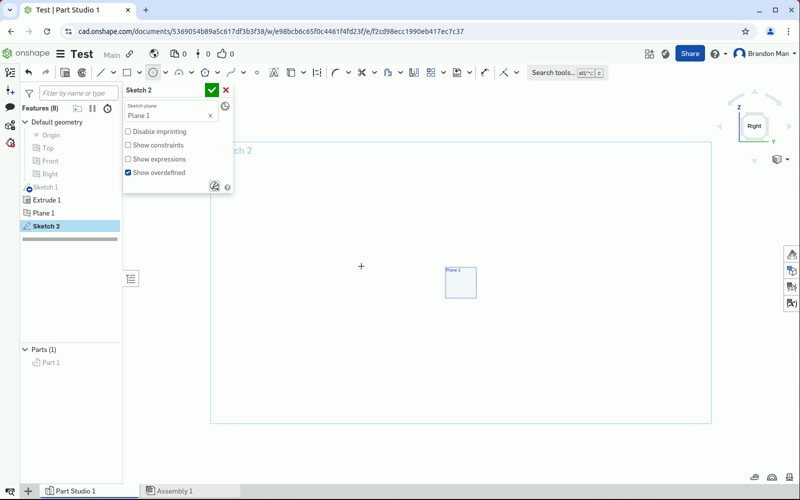
key_up(shift)
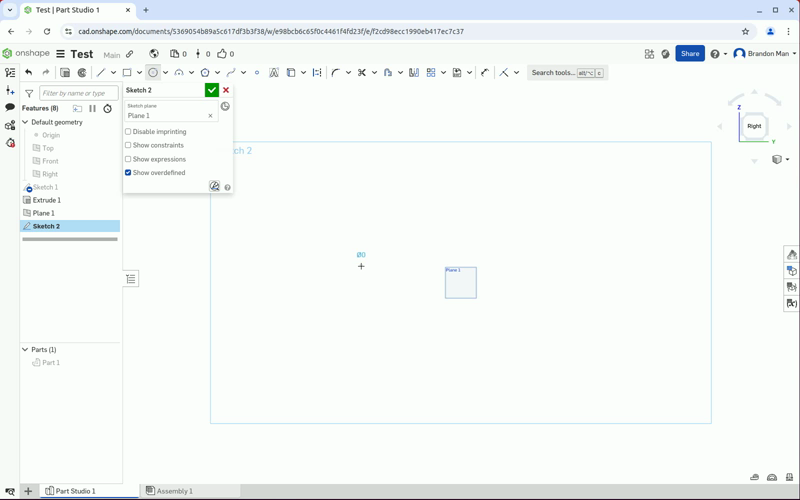
mouse_move(365, 265)
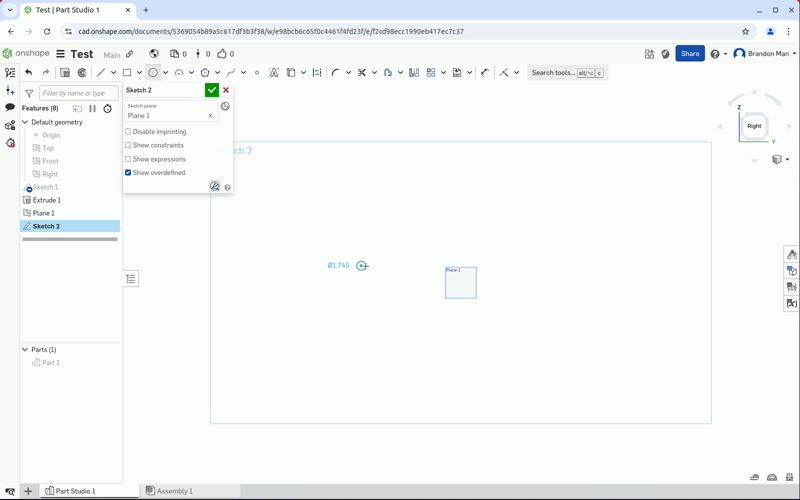
click(365, 265)
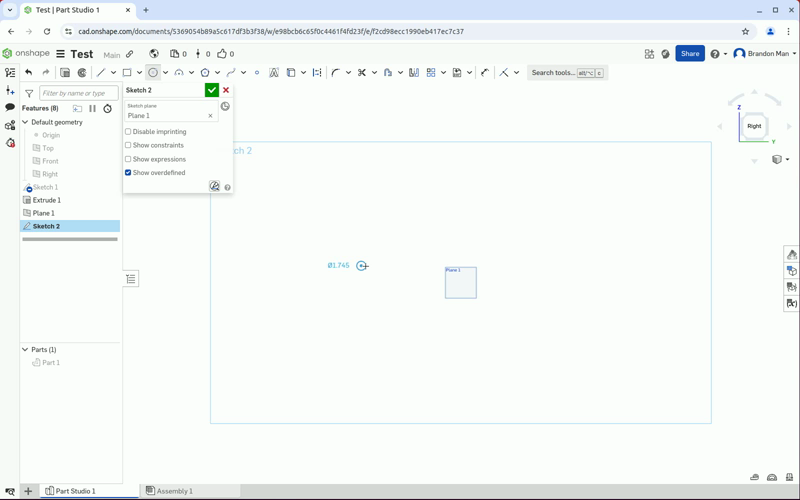
key(esc)
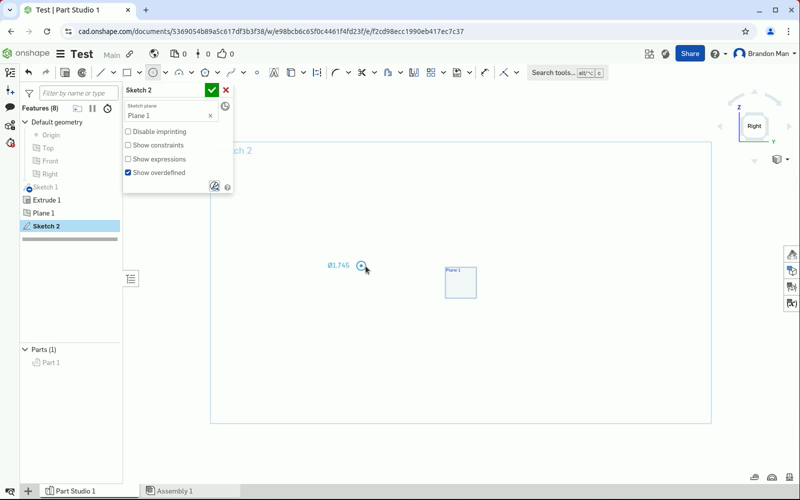
mouse_move(357, 263)
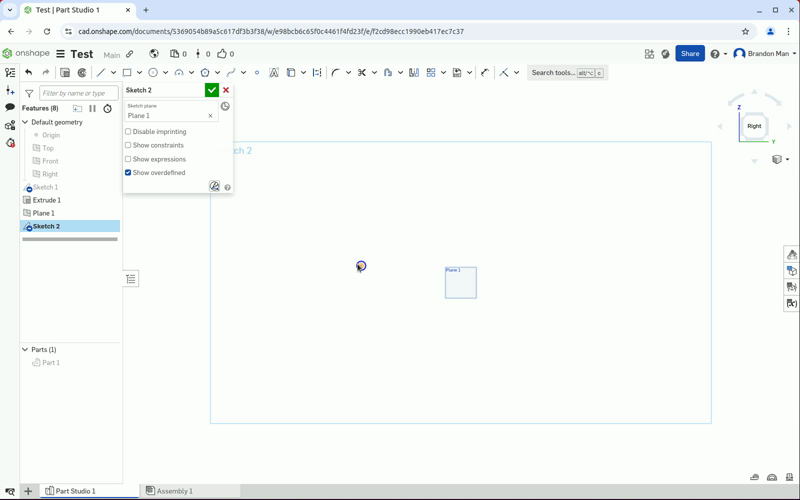
scroll(6)
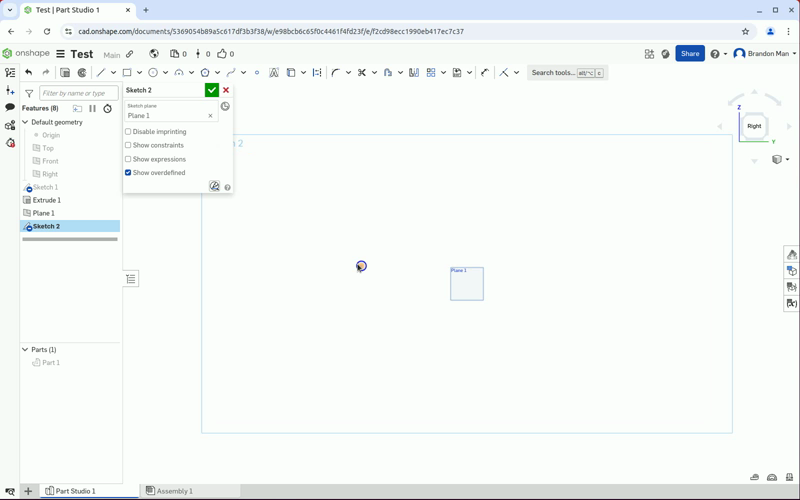
scroll(6)
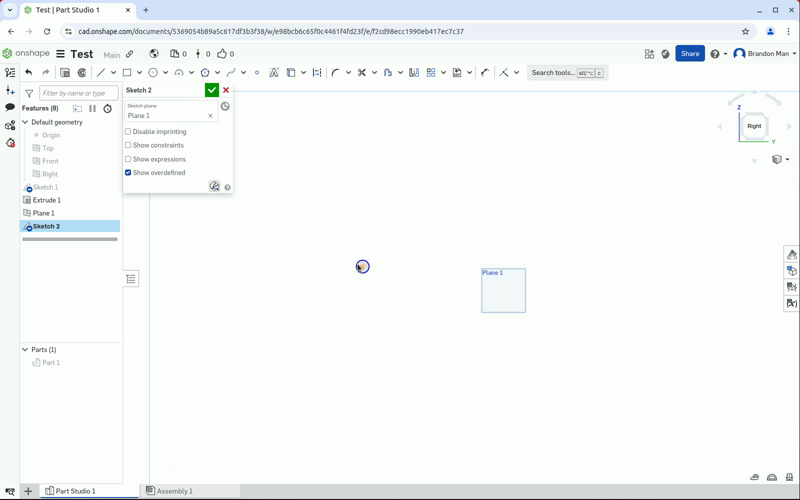
scroll(6)
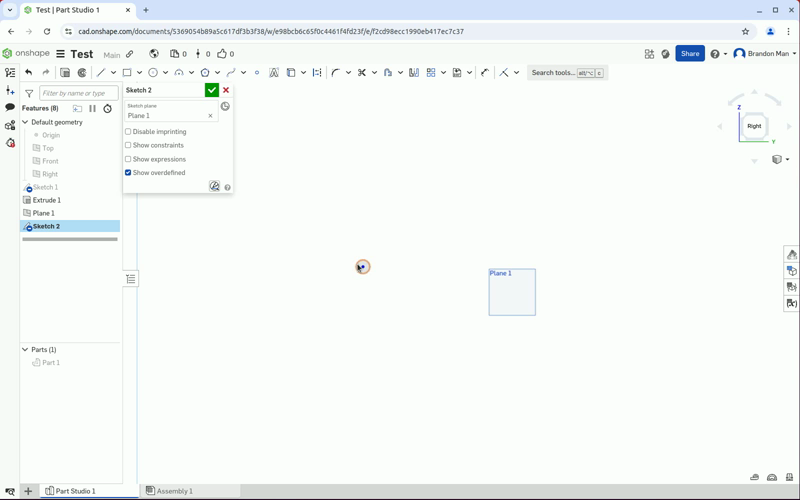
scroll(6)
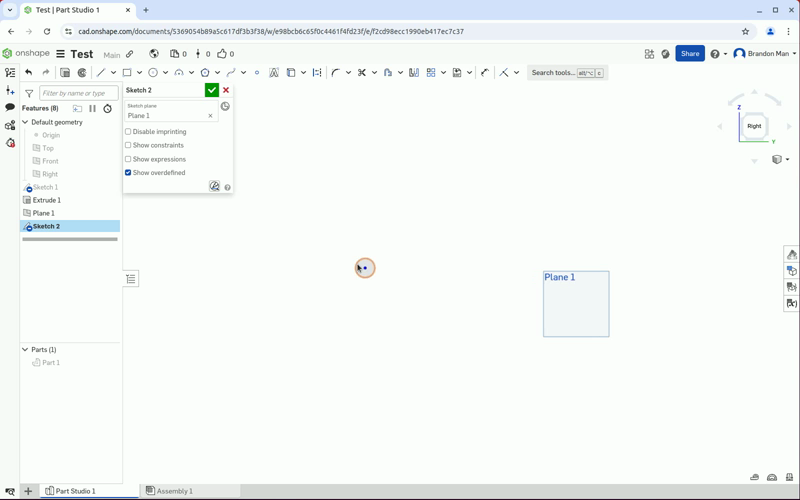
scroll(6)
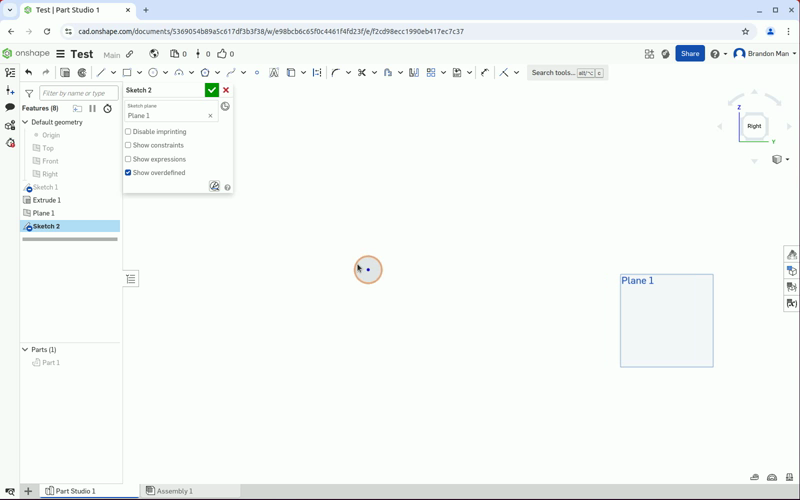
scroll(6)
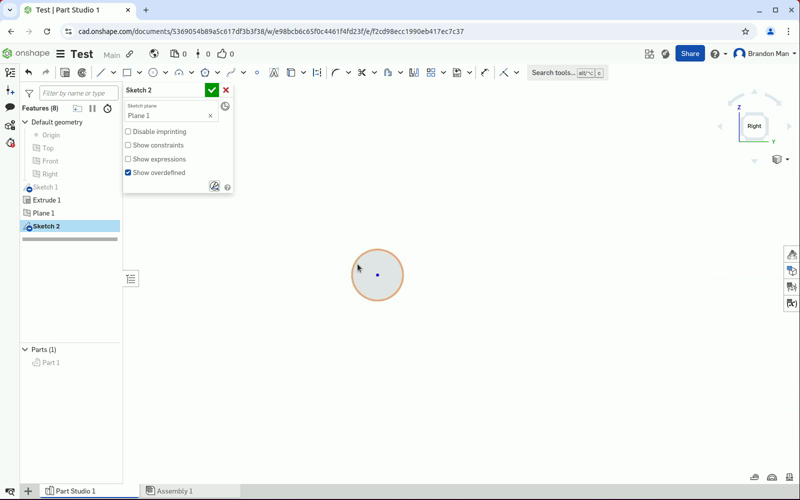
scroll(6)
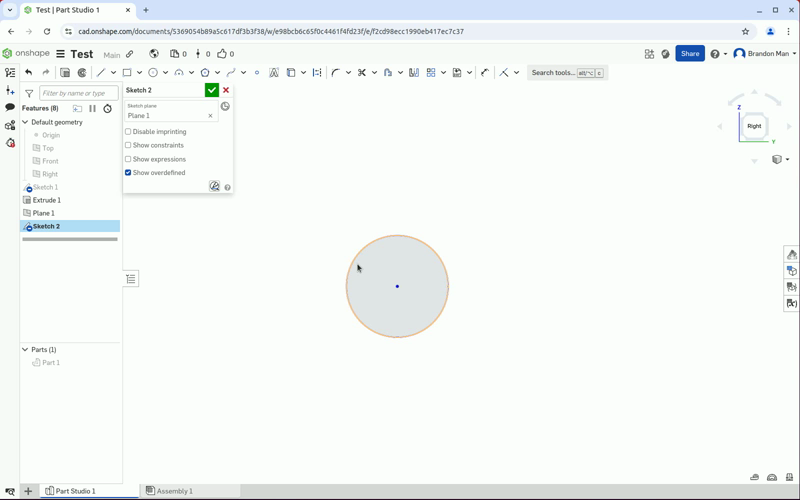
click(357, 263)
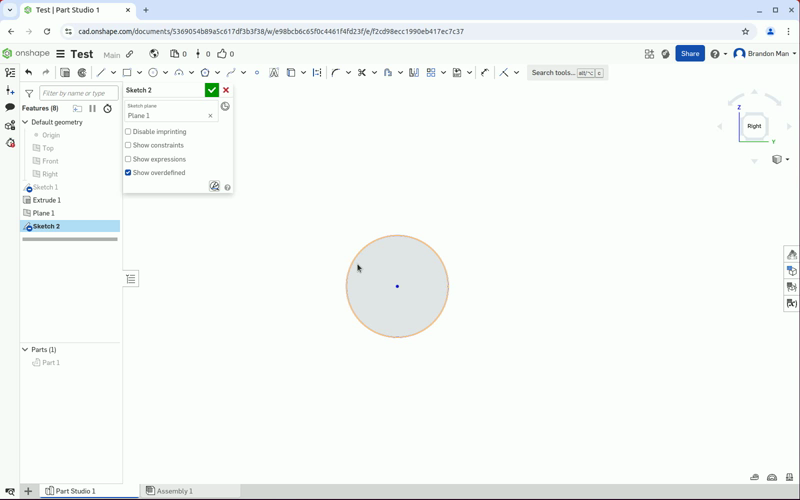
scroll(-6)
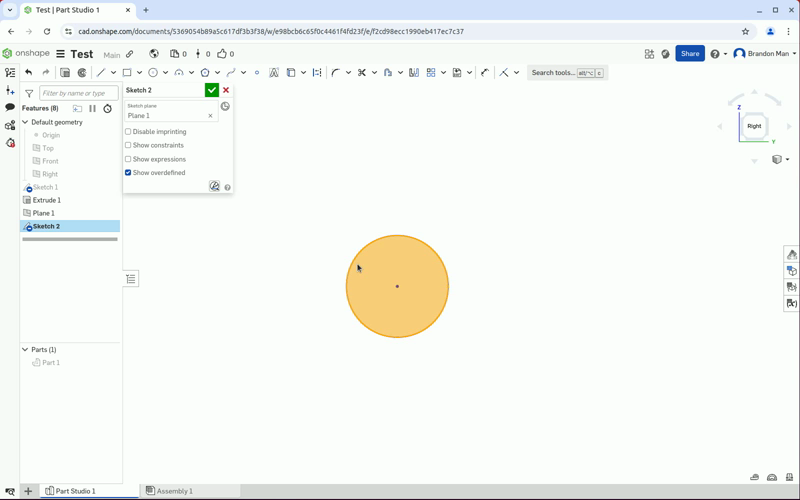
scroll(-6)
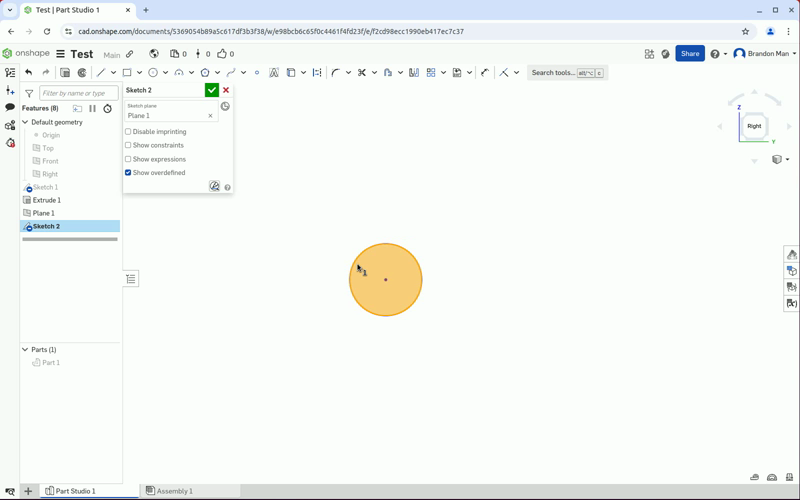
scroll(-6)
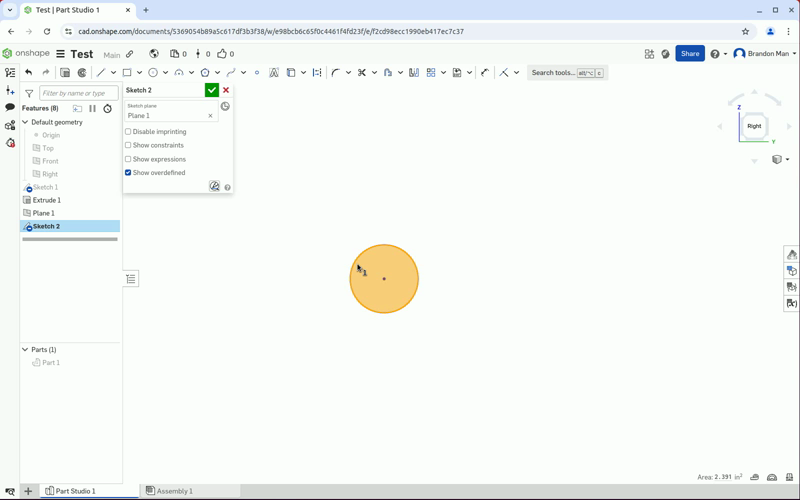
scroll(-6)
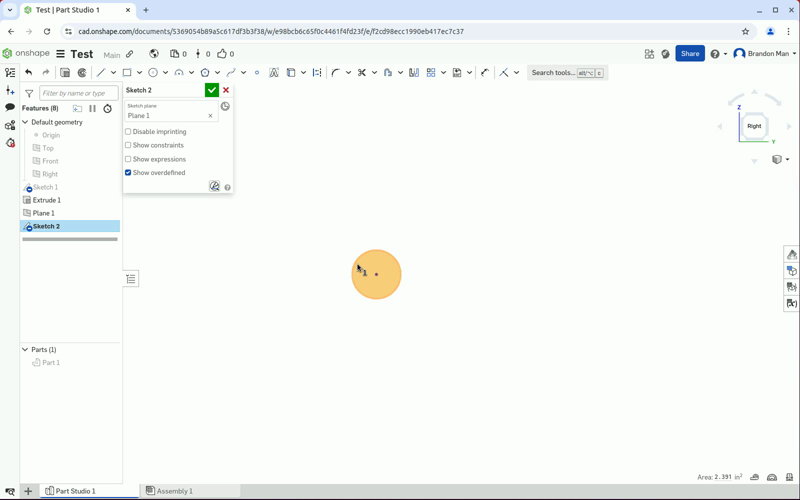
scroll(-6)
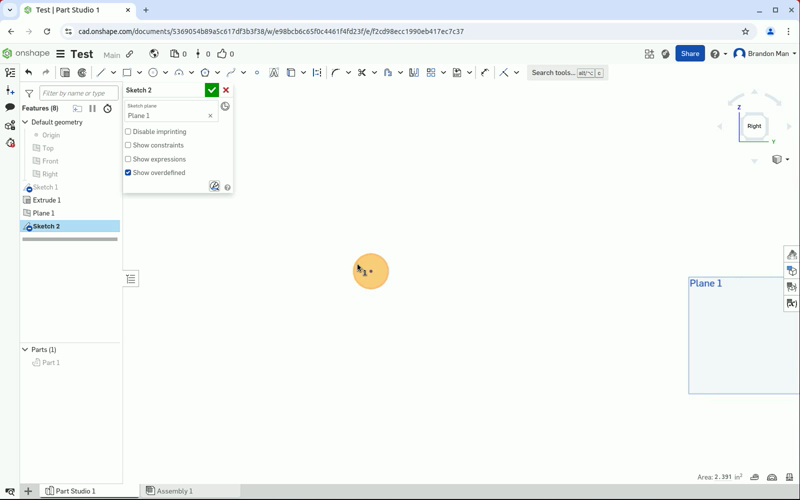
scroll(-6)
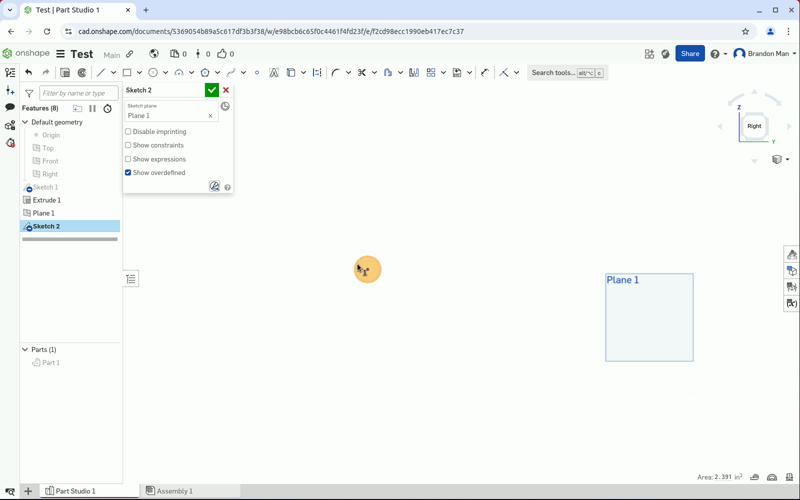
scroll(-6)
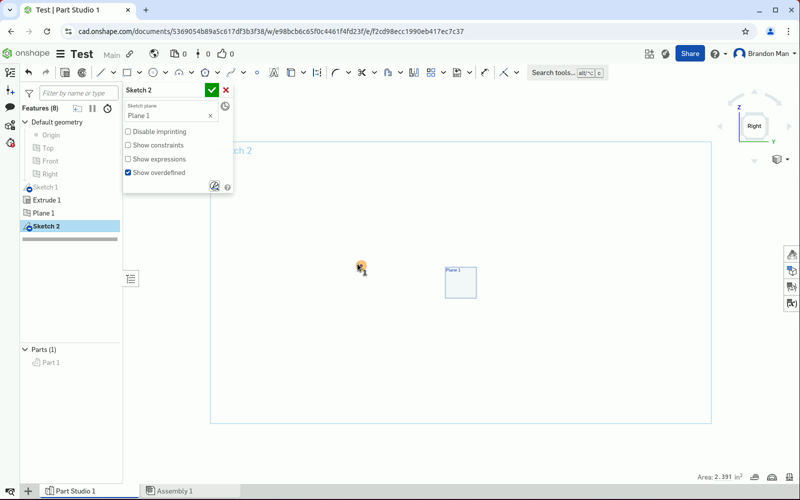
mouse_move(73, 352)
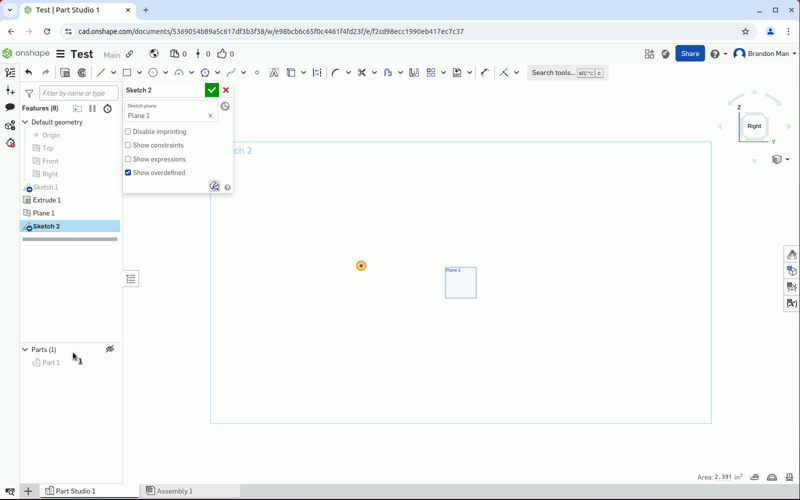
key(shift+y)
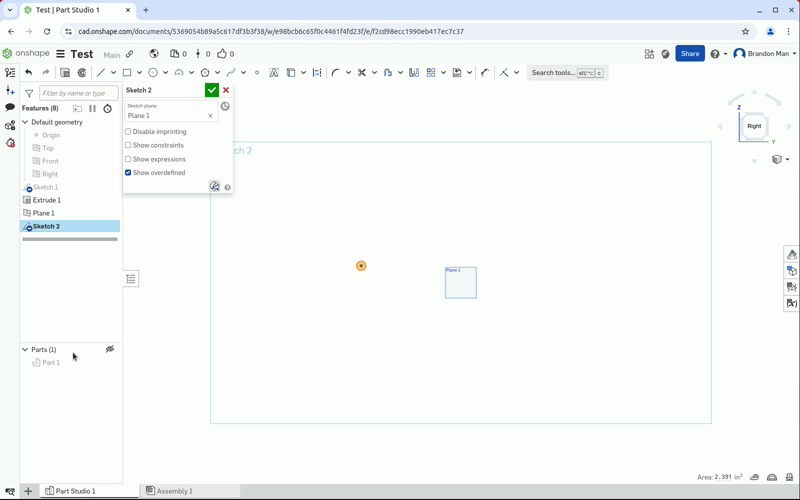
key(shift+e)
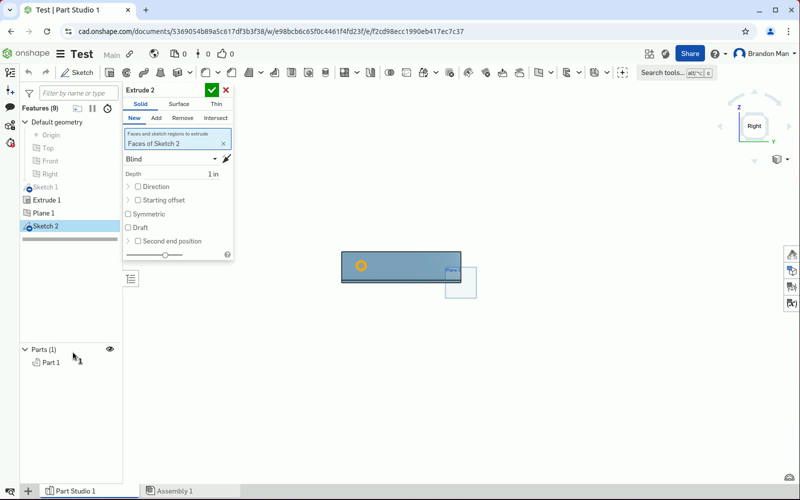
mouse_move(143, 106)
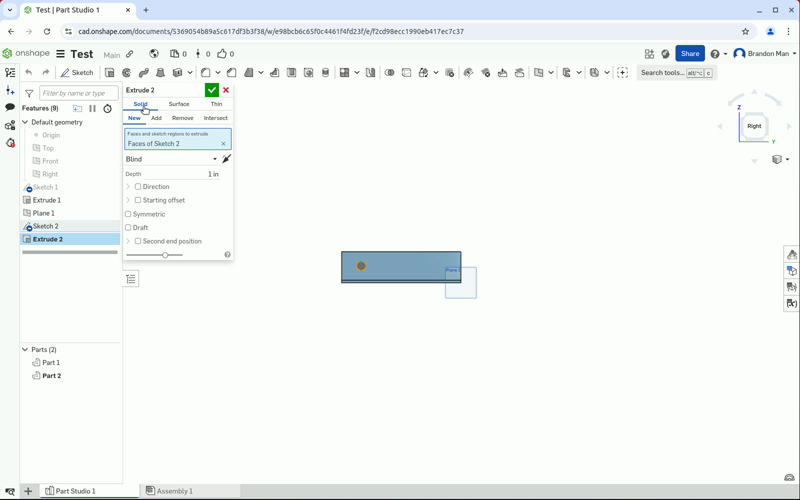
click(143, 106)
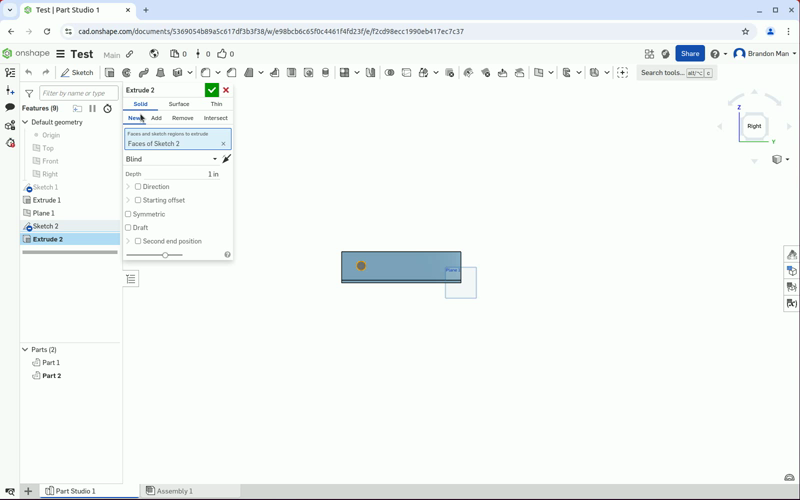
mouse_move(137, 120)
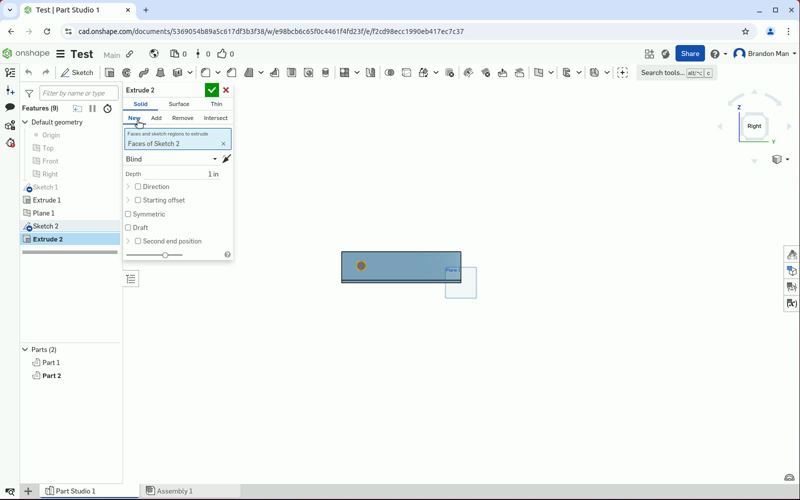
click(137, 120)
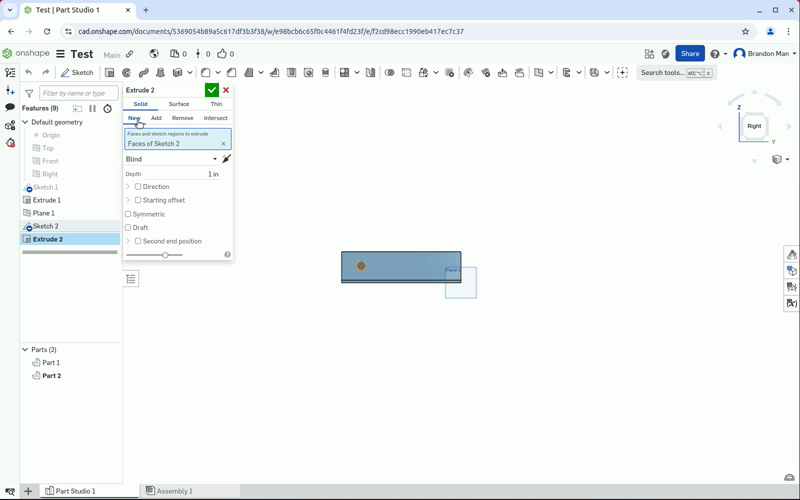
key(tab, 4)
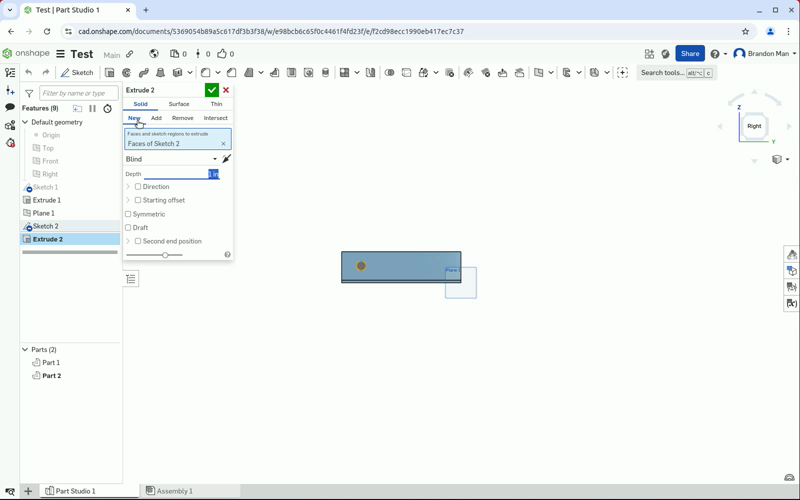
text(0.722)
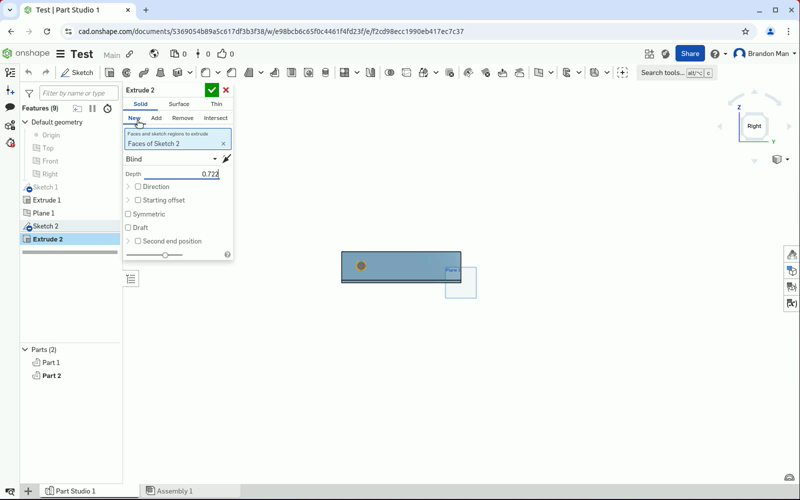
key(enter)
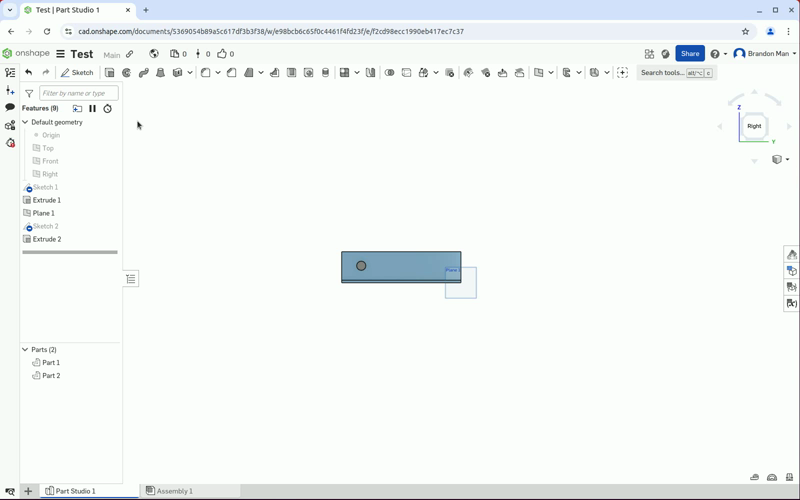
key(shift+h)
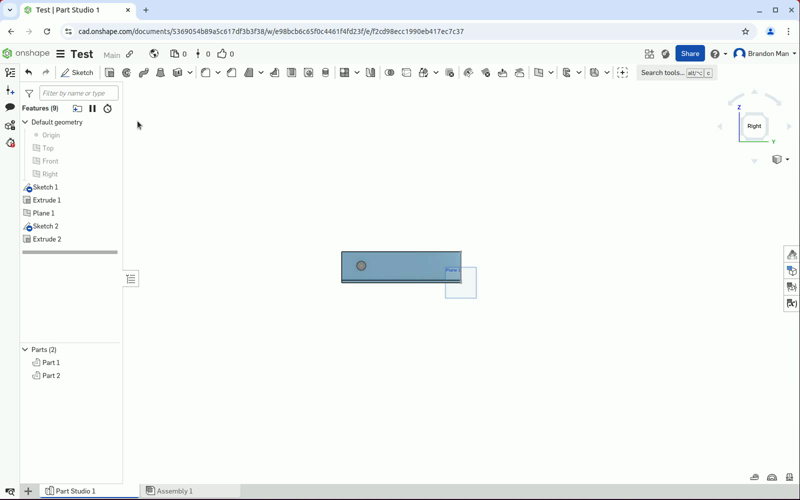
key(shift+h)
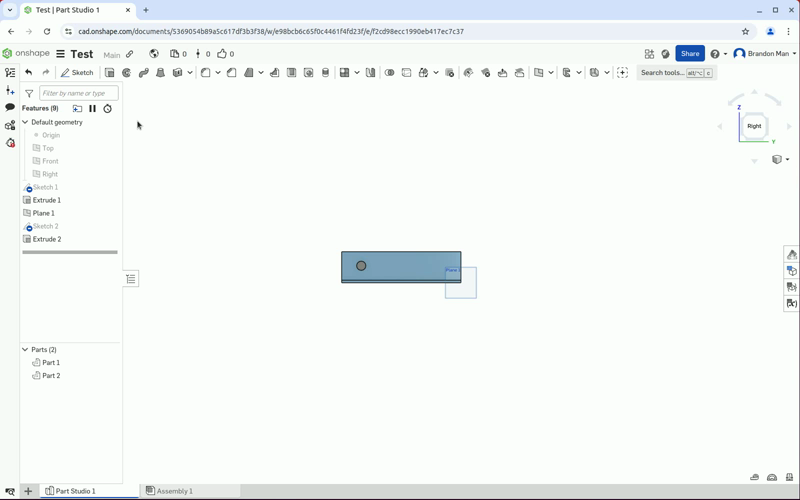
mouse_move(73, 189)
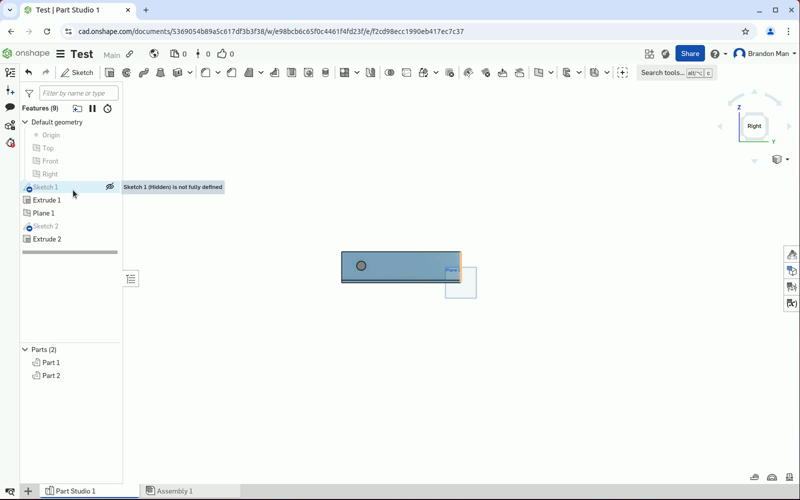
click(73, 189)
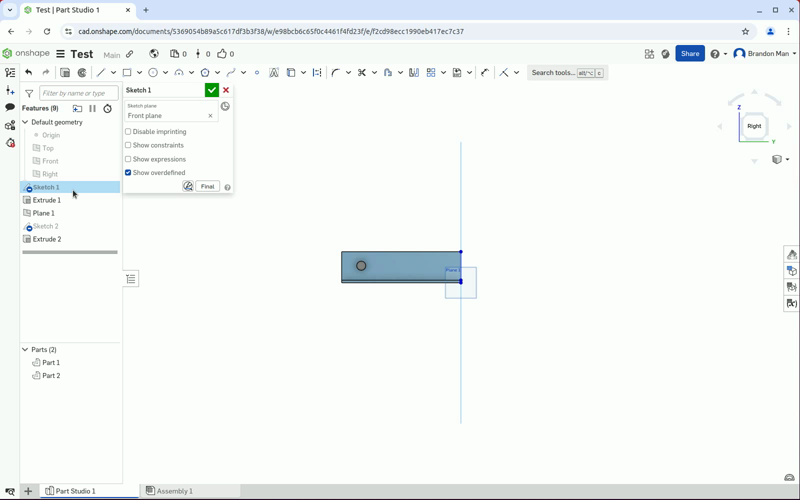
mouse_move(229, 92)
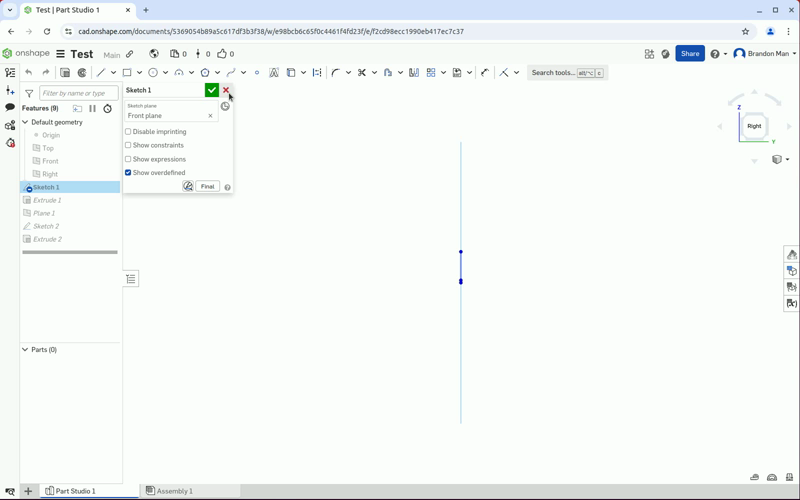
click(229, 92)
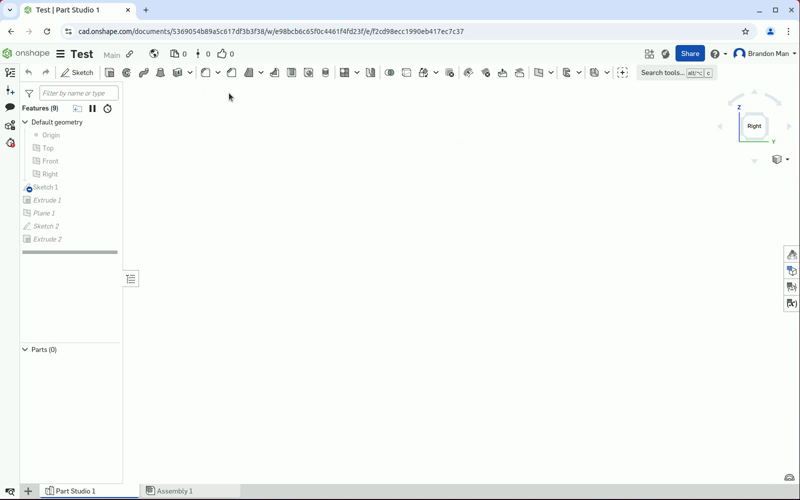
key(shift+s)
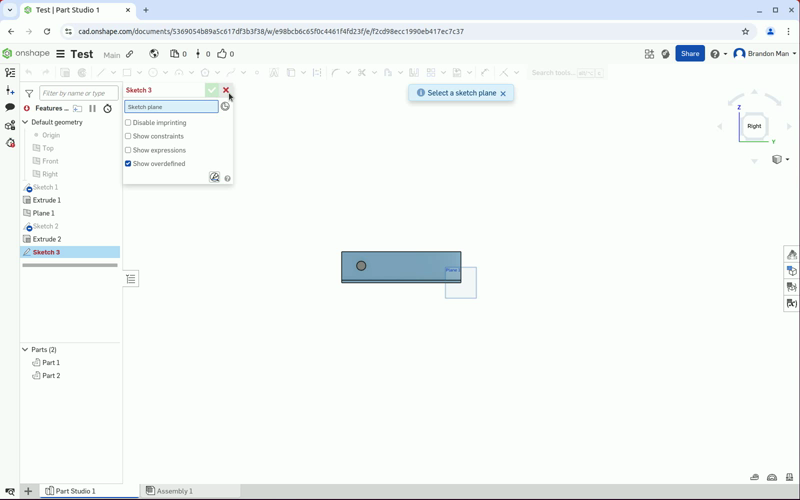
mouse_move(73, 215)
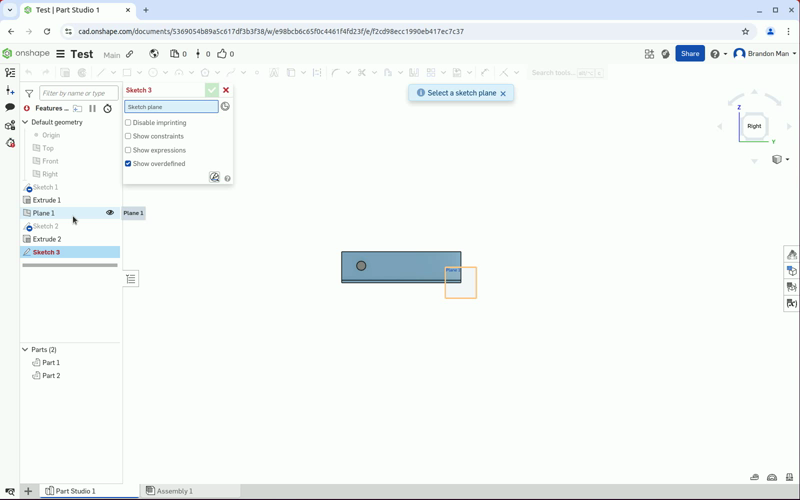
click(73, 215)
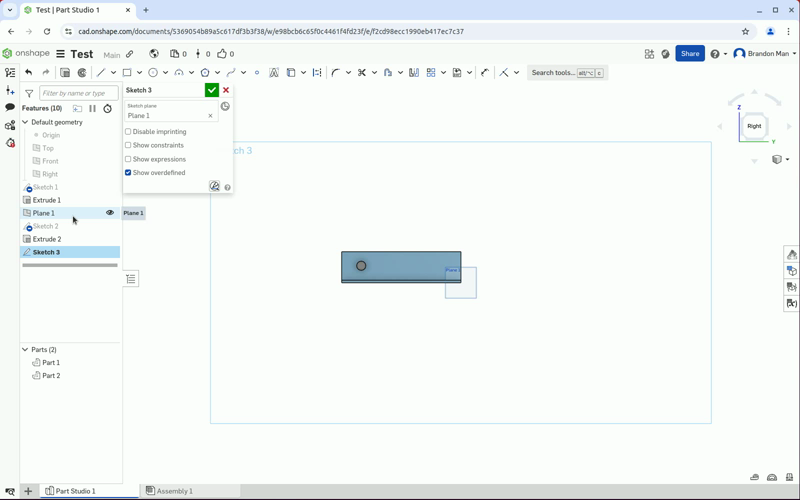
mouse_move(73, 352)
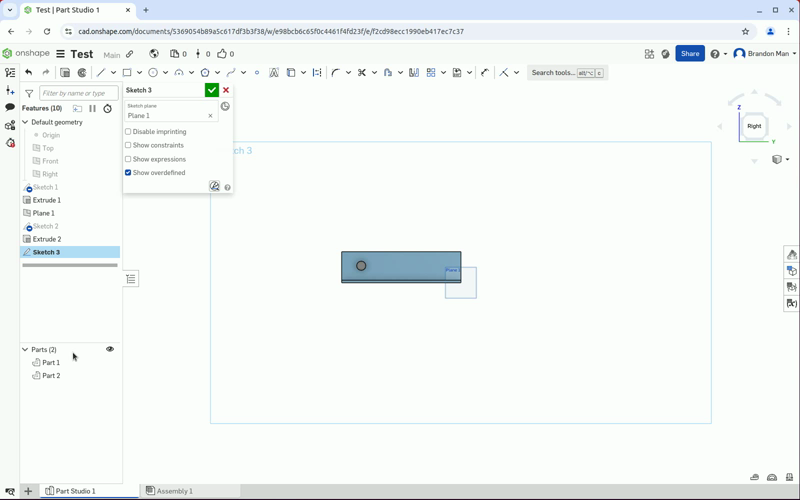
key(y)
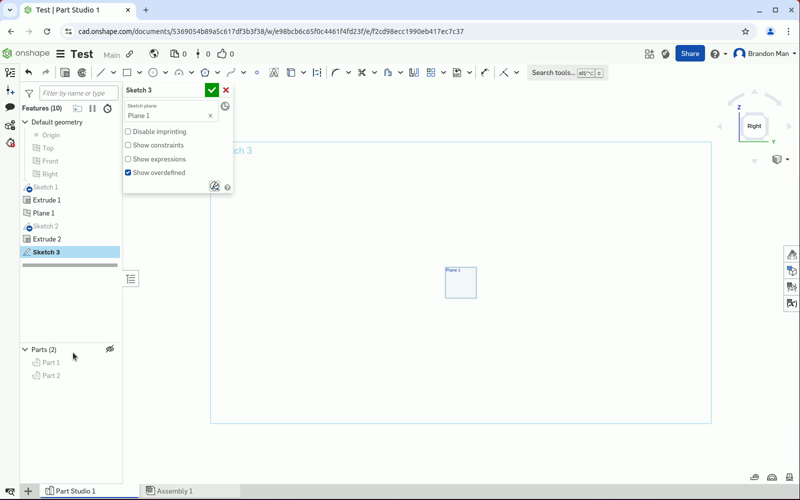
key(c)
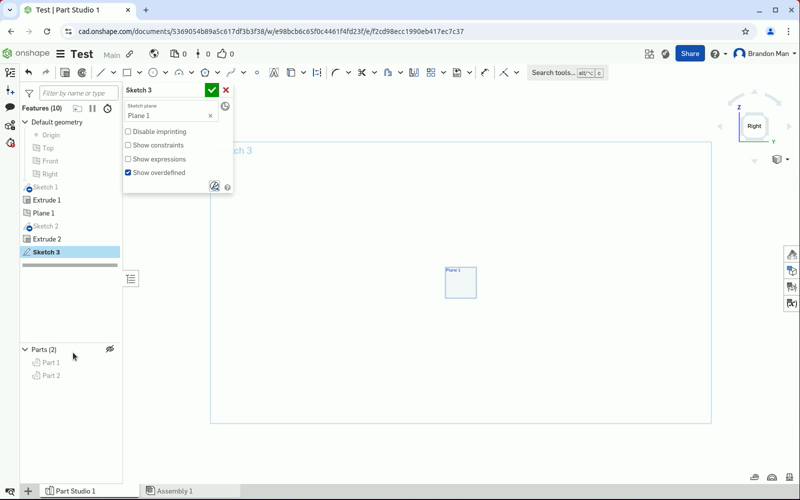
key_down(shift)
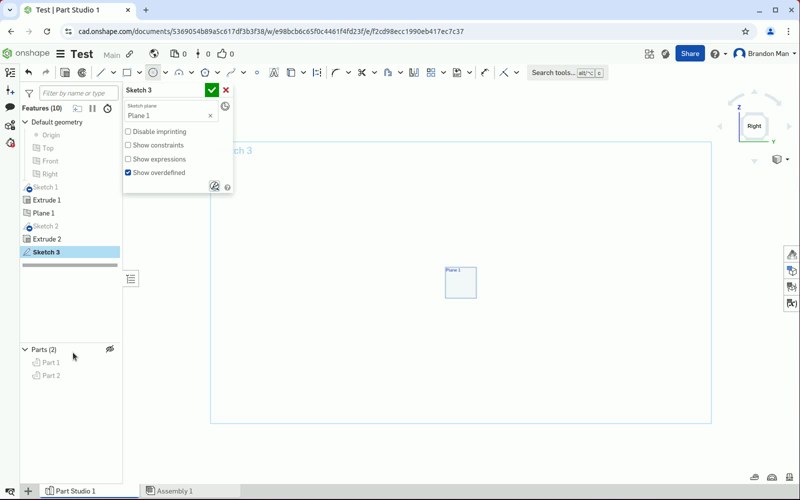
mouse_move(449, 265)
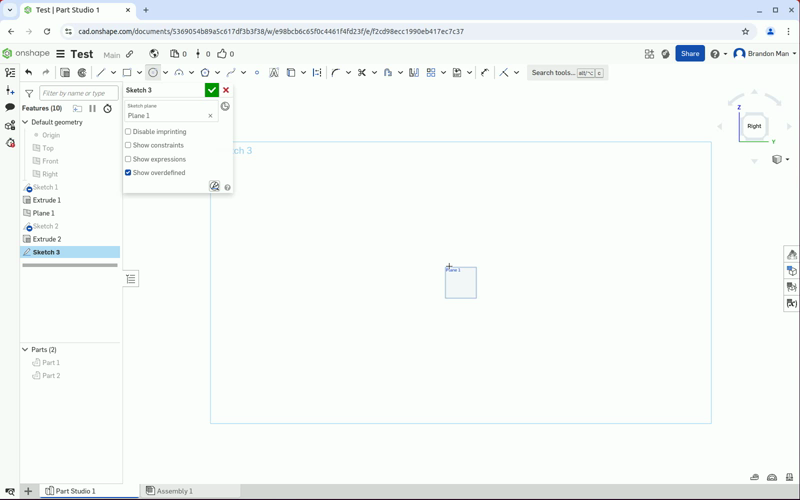
click(449, 265)
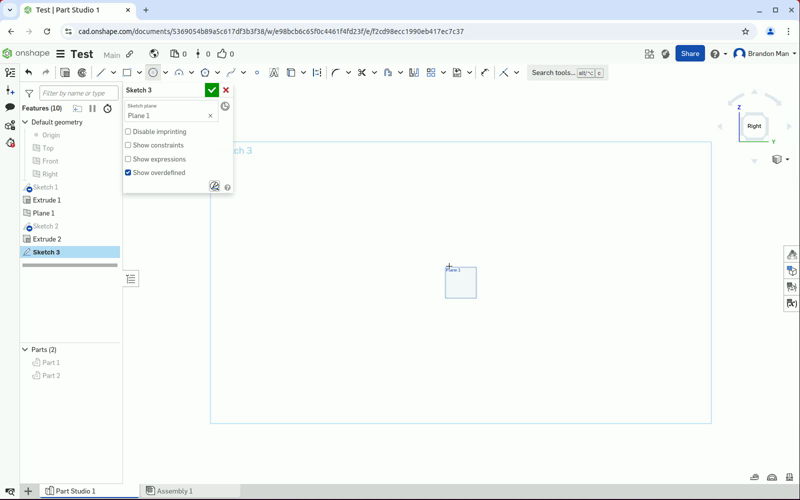
key_up(shift)
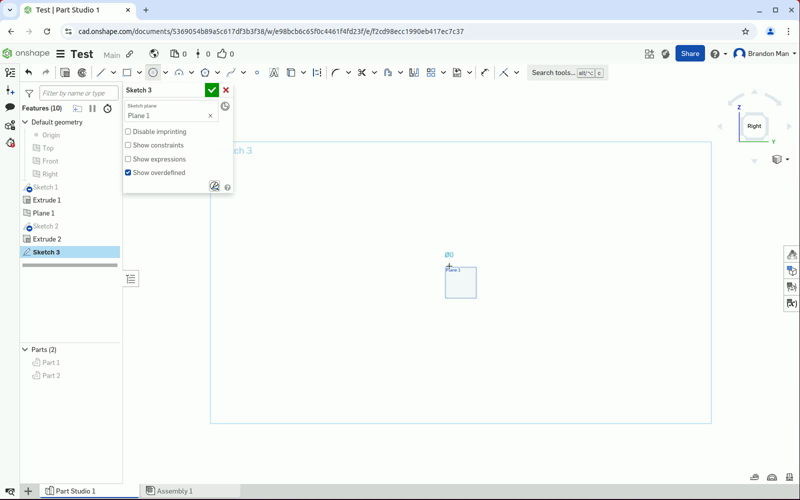
mouse_move(453, 265)
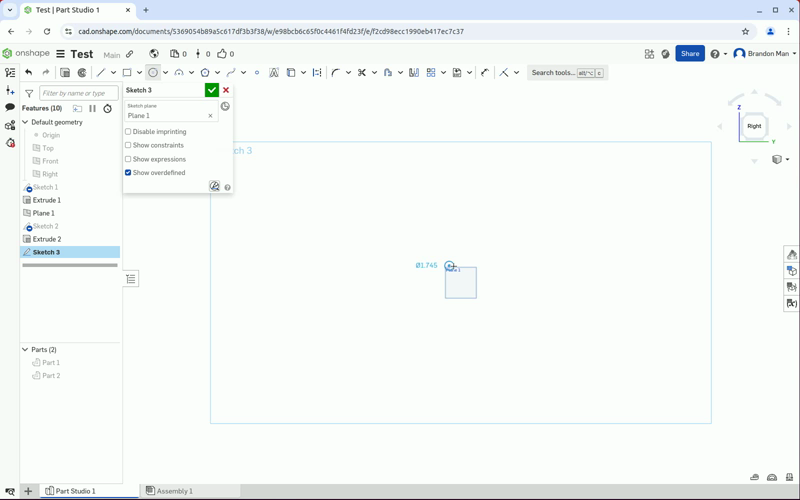
click(453, 265)
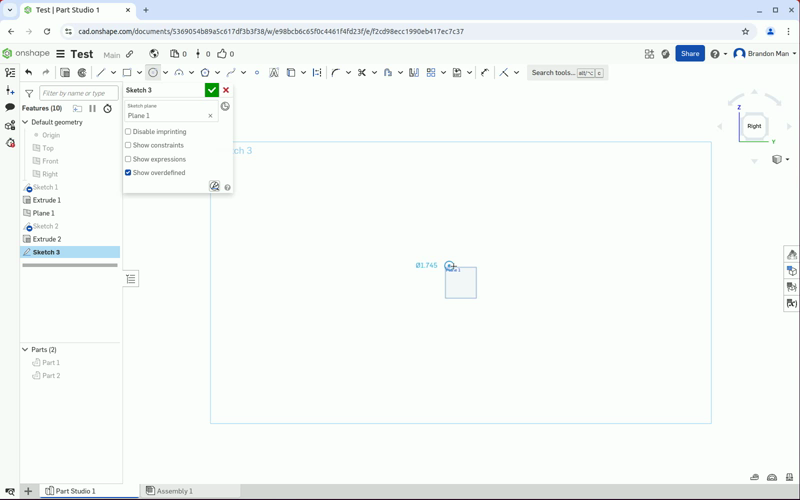
key(esc)
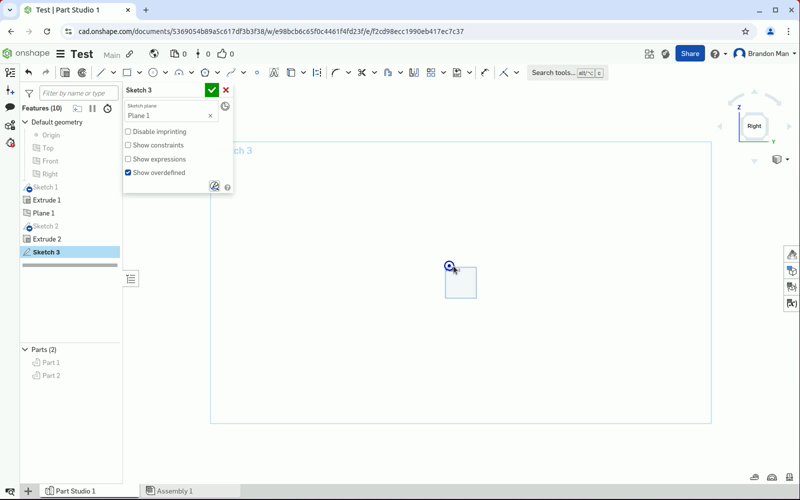
mouse_move(444, 263)
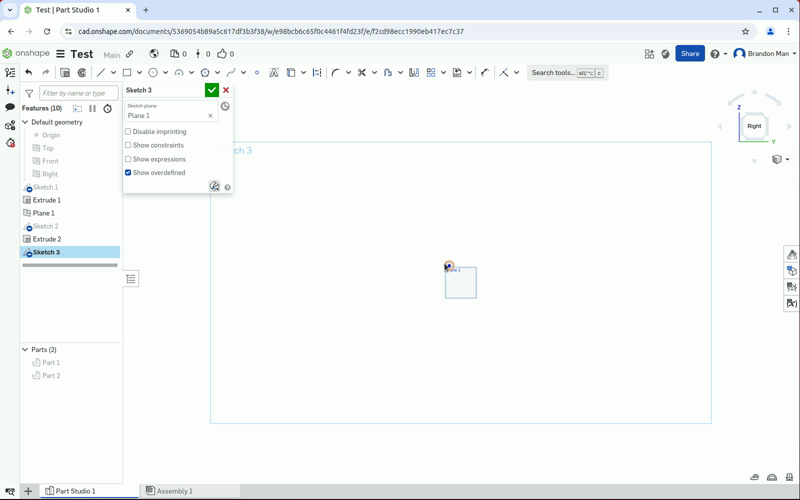
scroll(6)
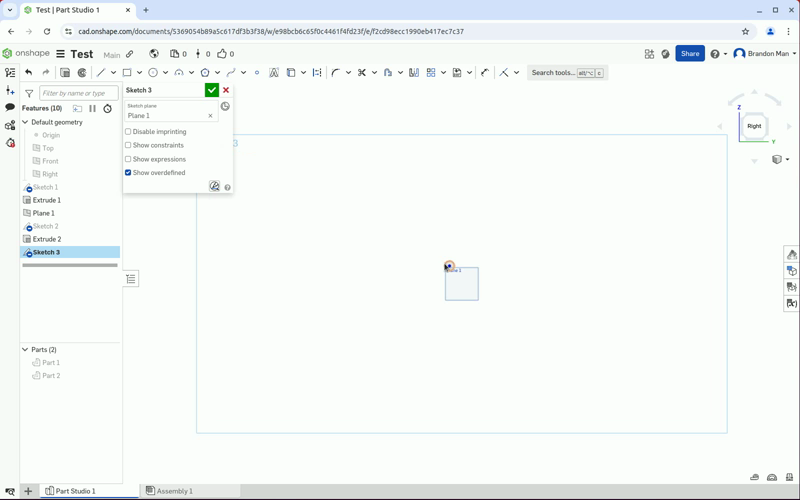
scroll(6)
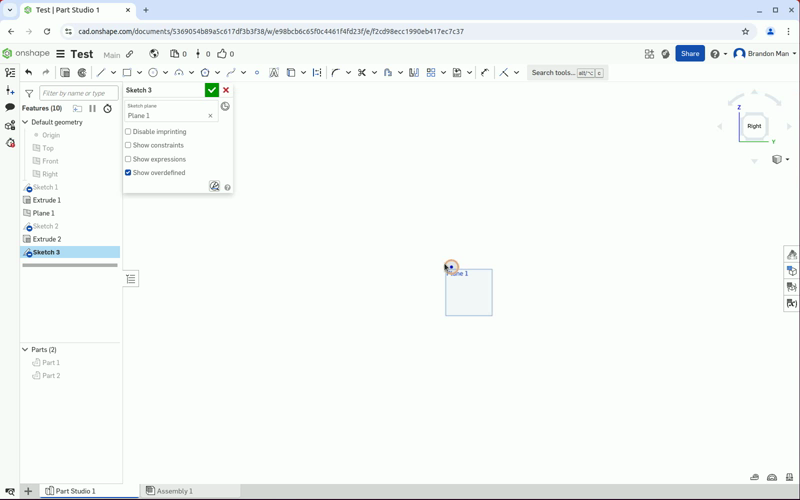
scroll(6)
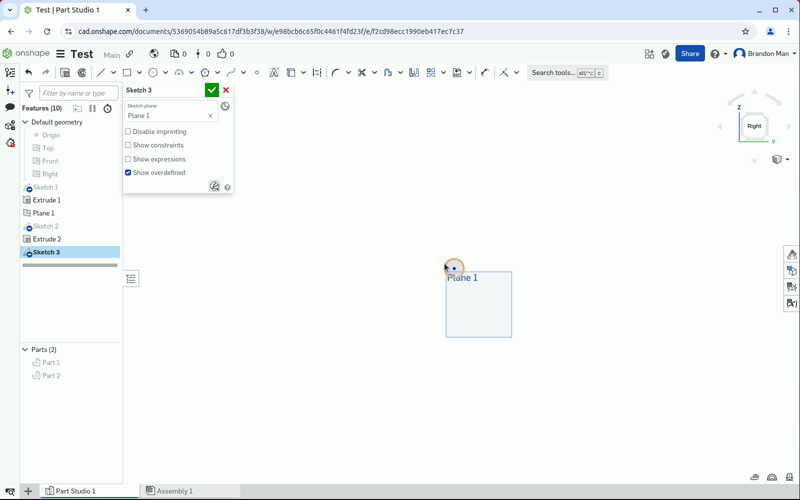
scroll(6)
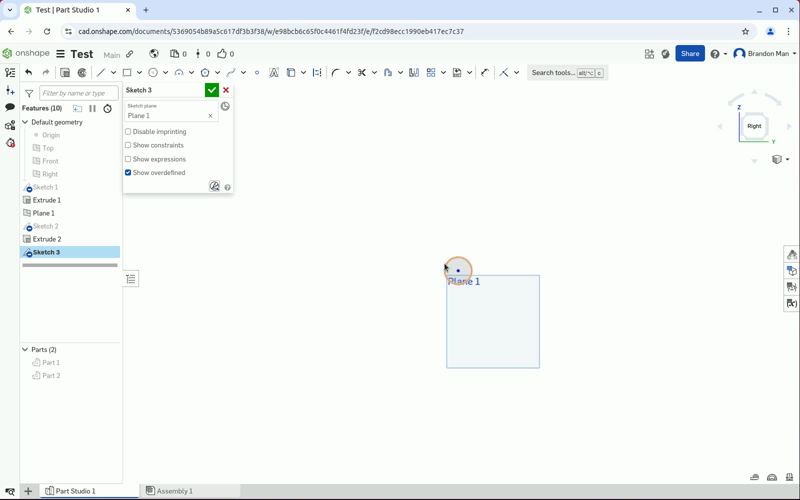
scroll(6)
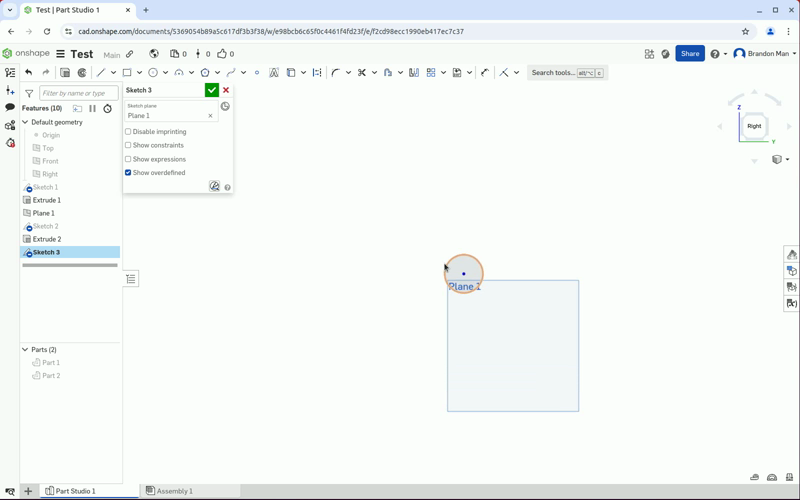
scroll(6)
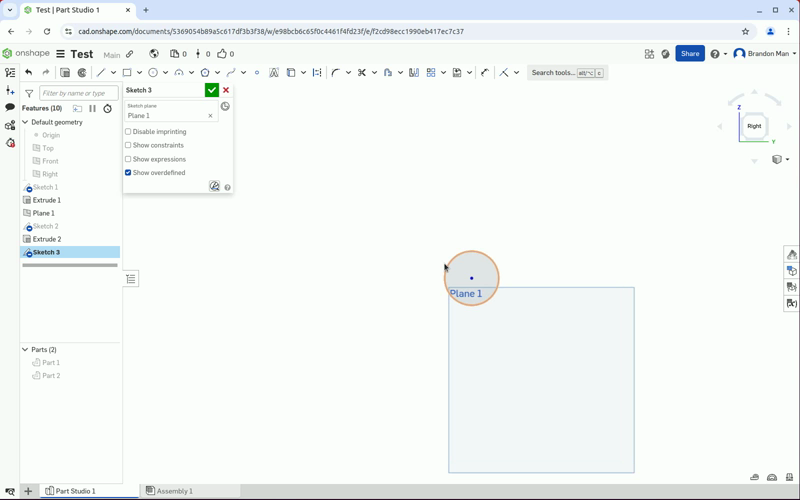
scroll(6)
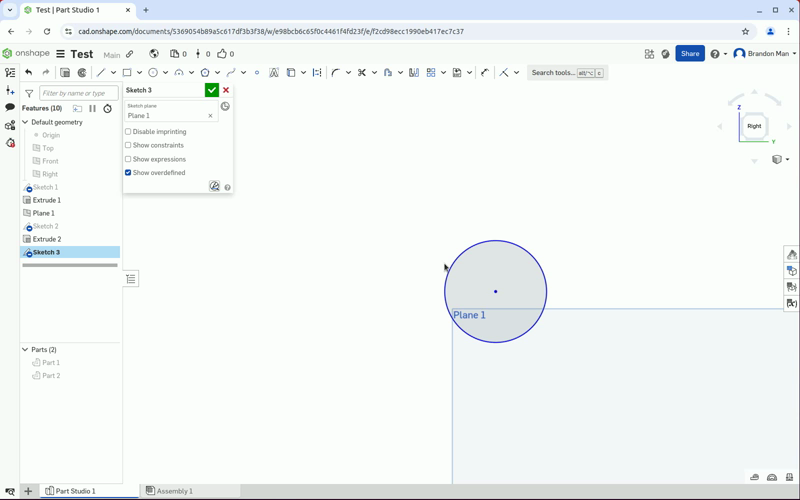
click(444, 263)
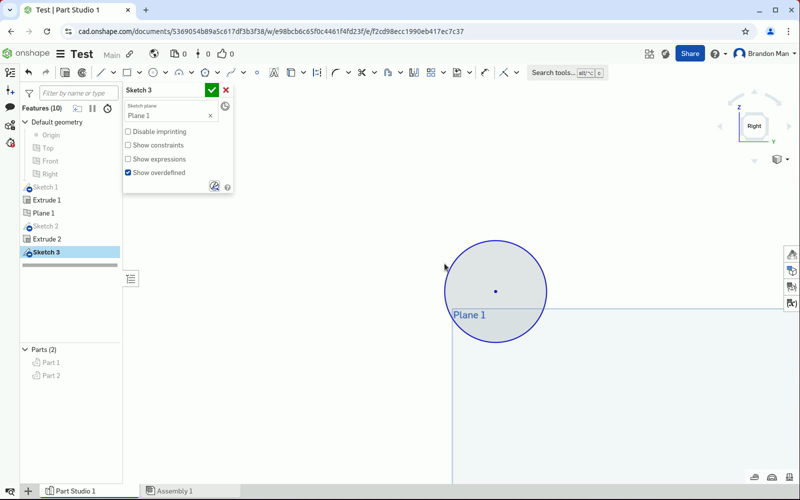
scroll(-6)
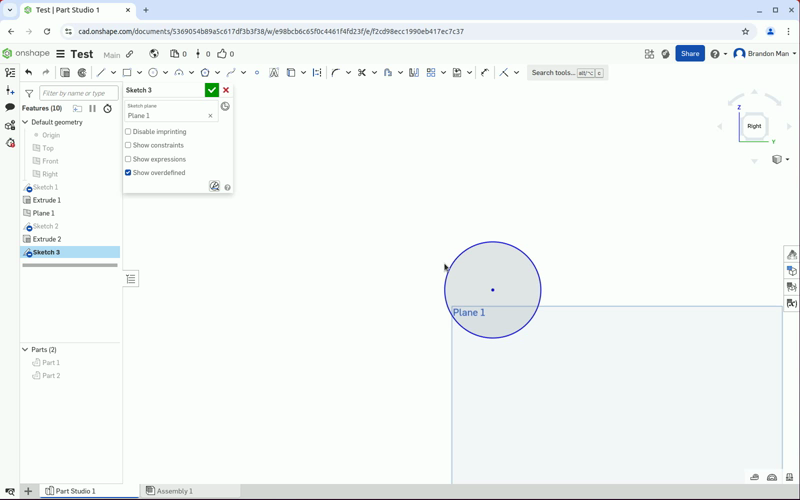
scroll(-6)
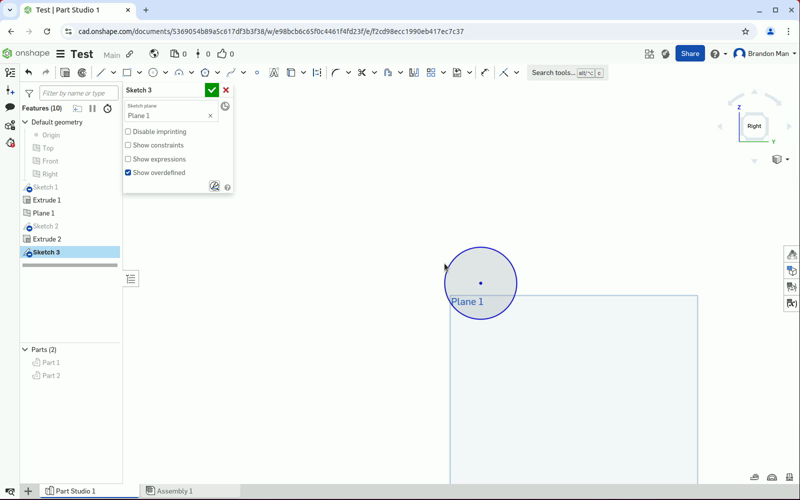
scroll(-6)
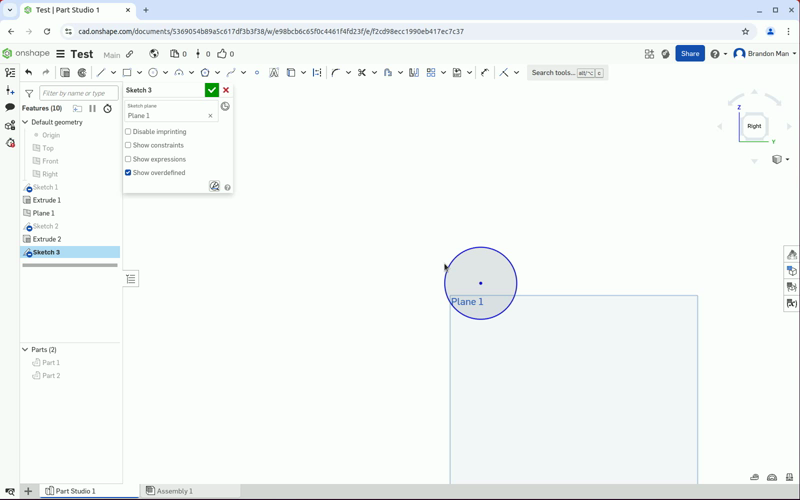
scroll(-6)
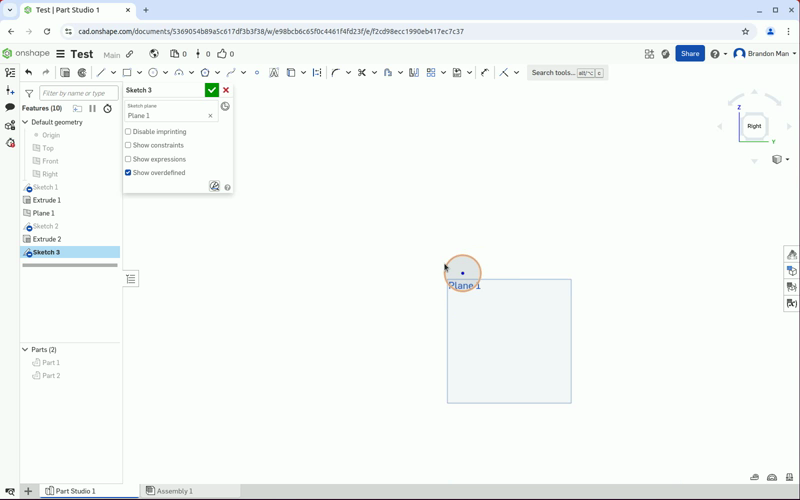
scroll(-6)
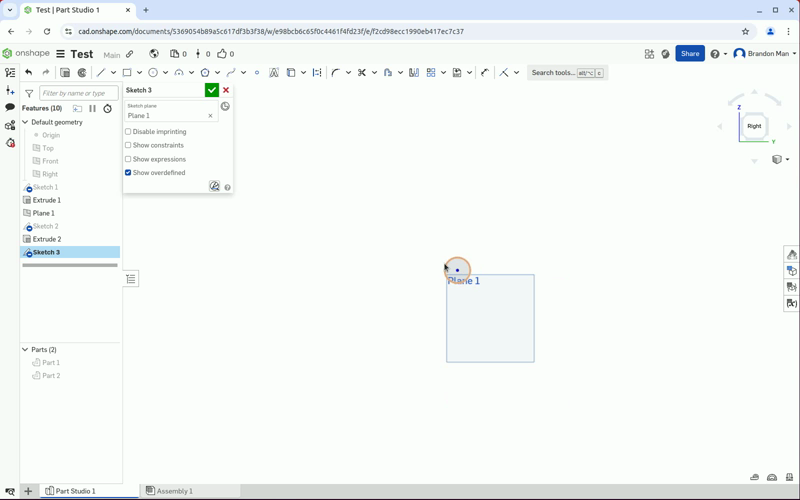
scroll(-6)
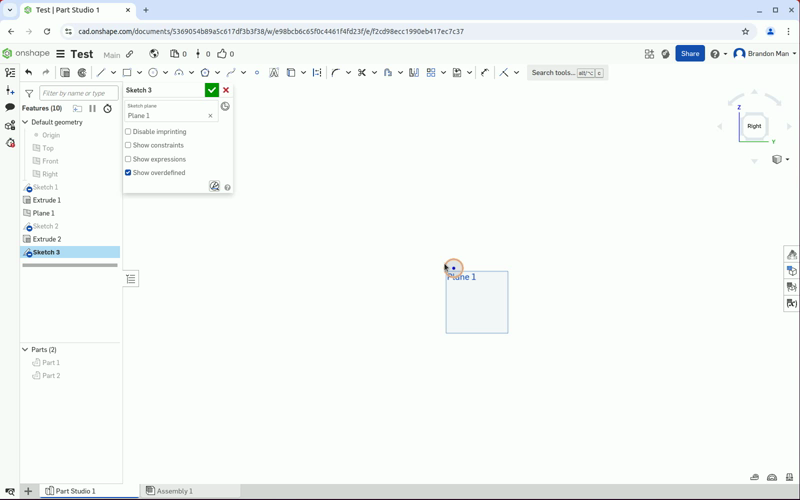
scroll(-6)
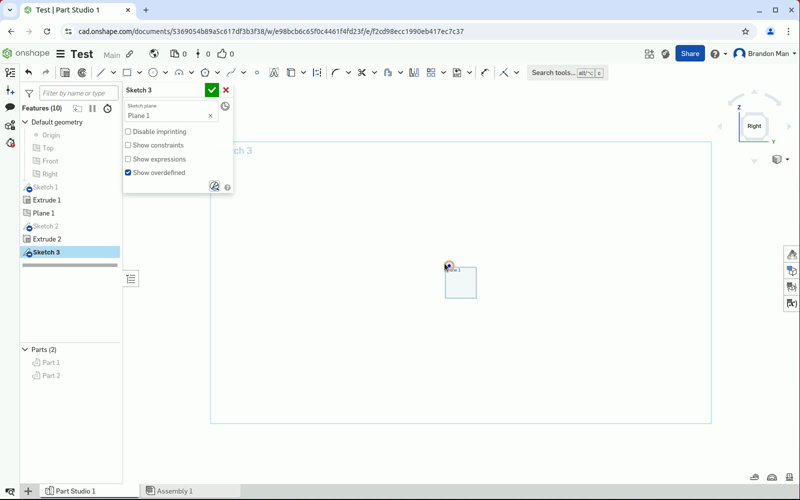
mouse_move(73, 352)
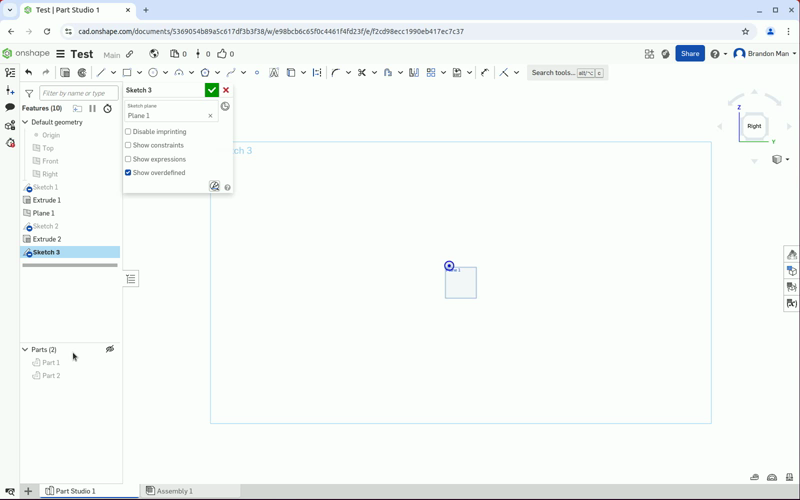
key(shift+y)
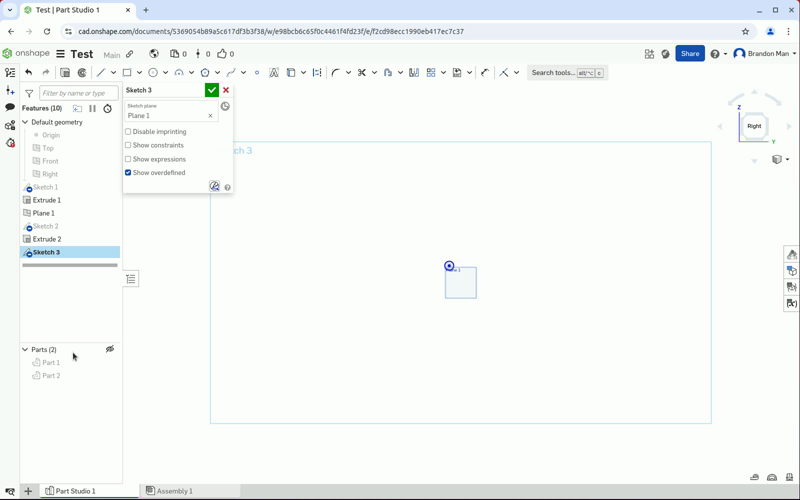
key(shift+e)
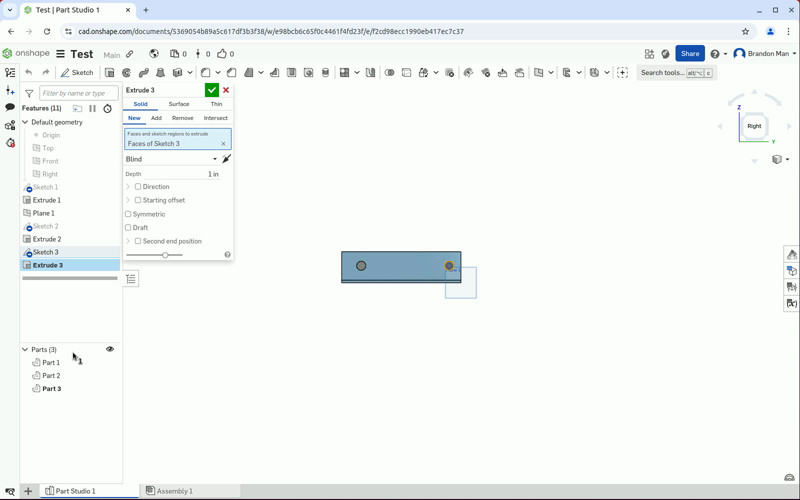
mouse_move(143, 106)
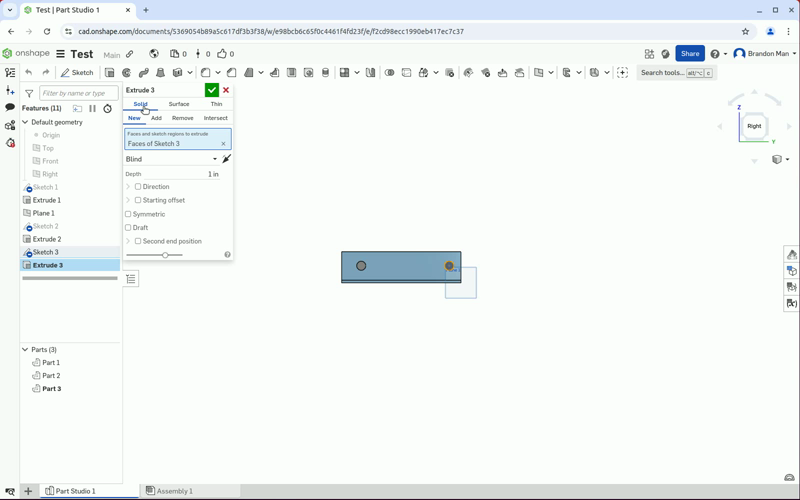
click(143, 106)
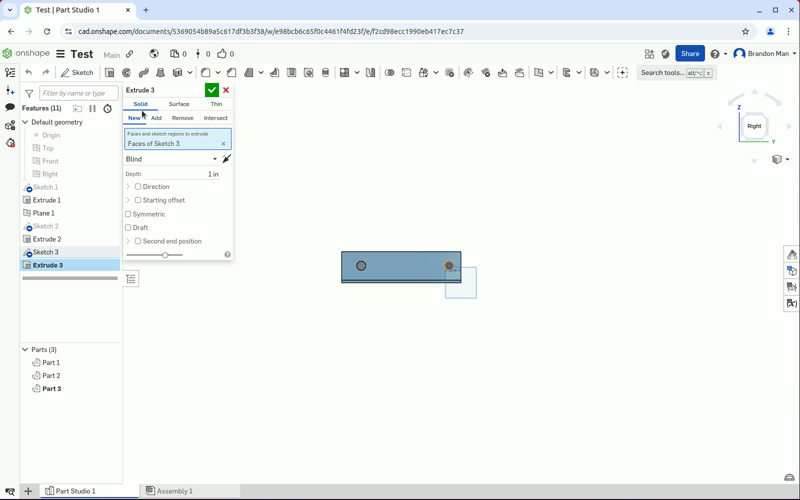
mouse_move(137, 120)
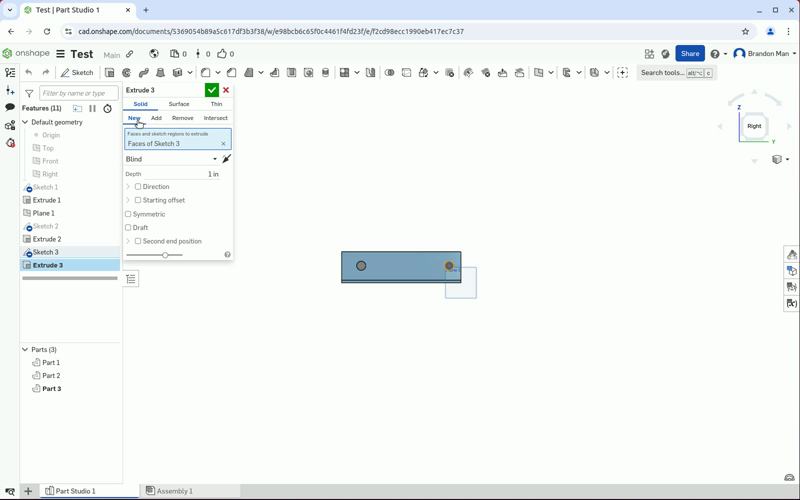
click(137, 120)
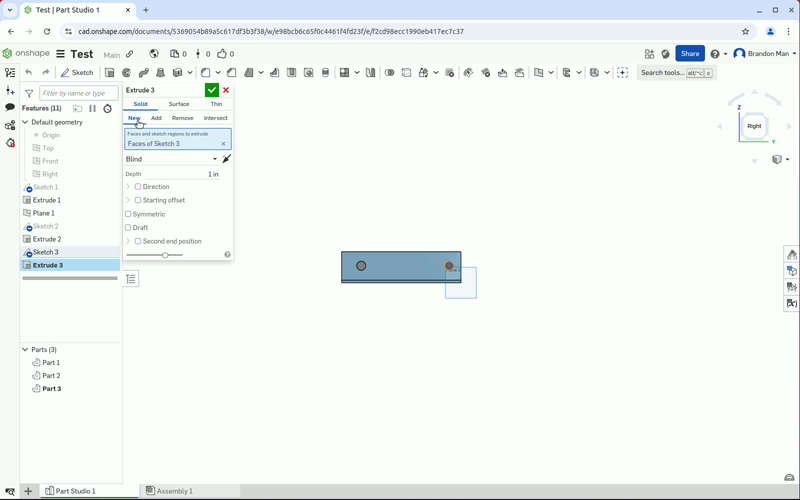
key(tab, 4)
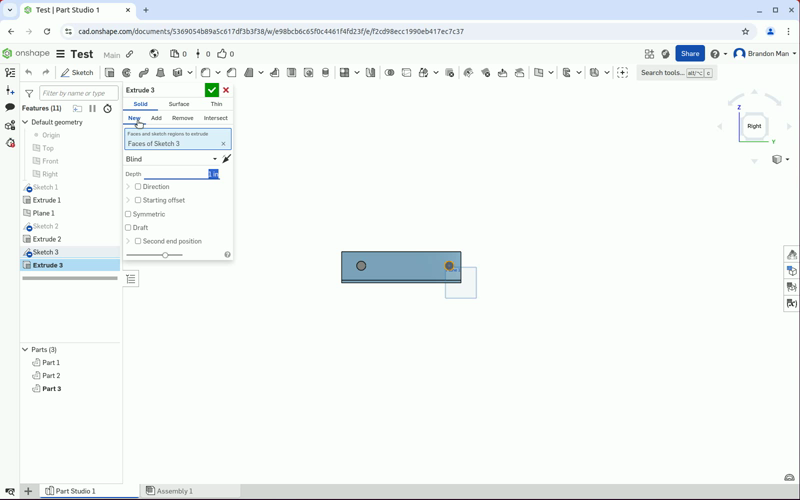
text(0.722)
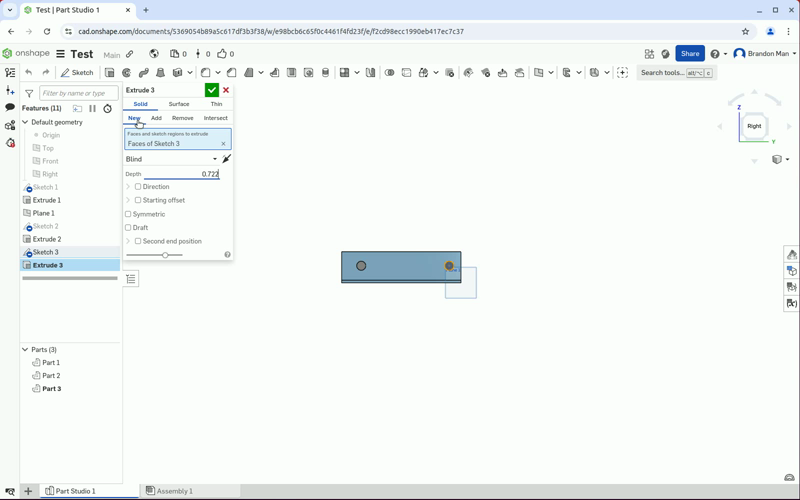
key(enter)
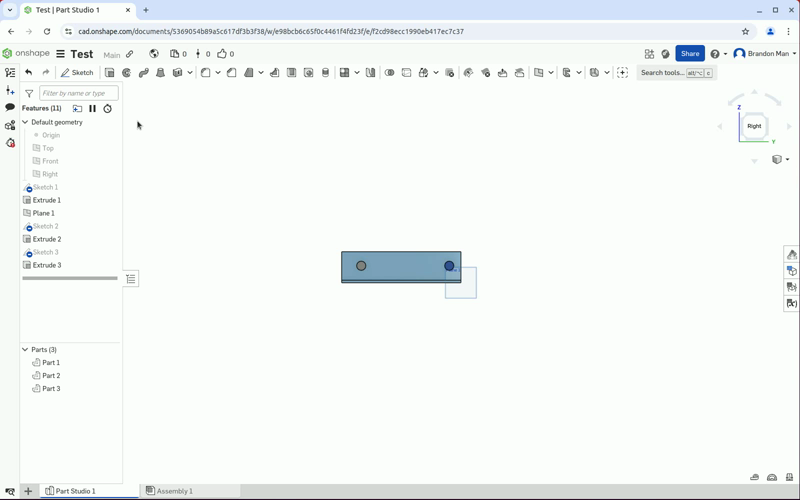
key(shift+h)
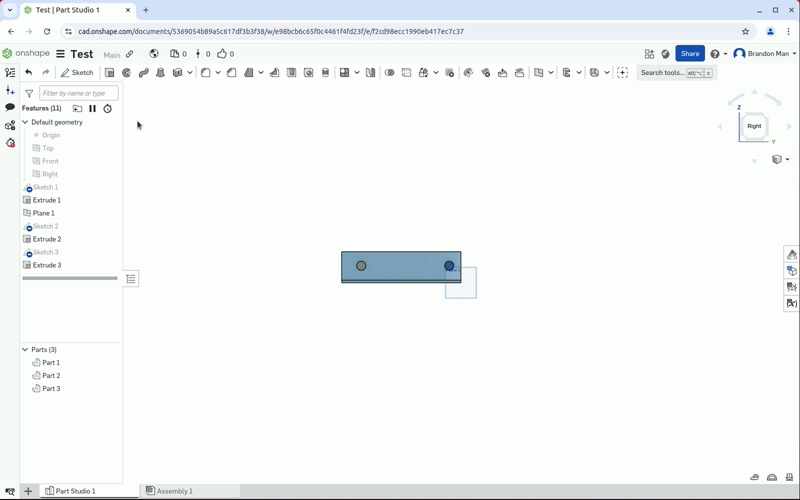
key(shift+h)
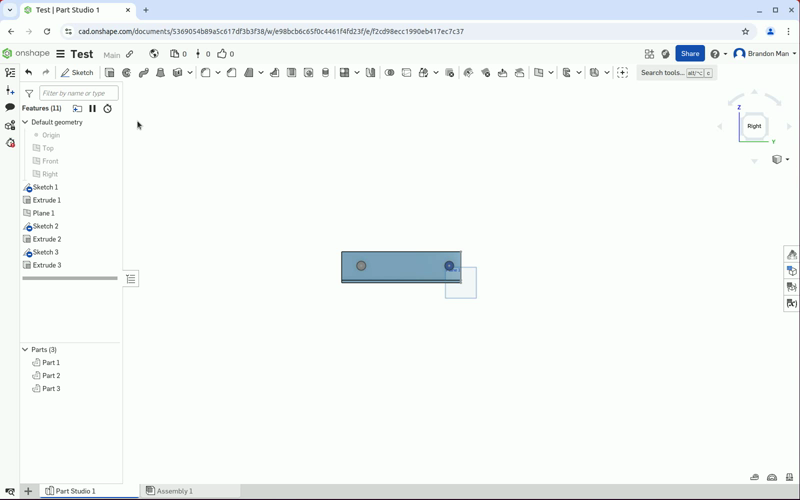
key(shift+7)
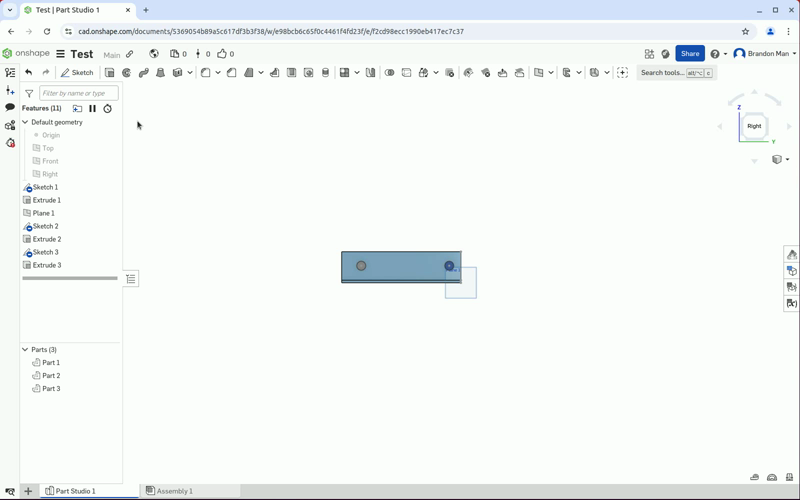
key(right, 2)
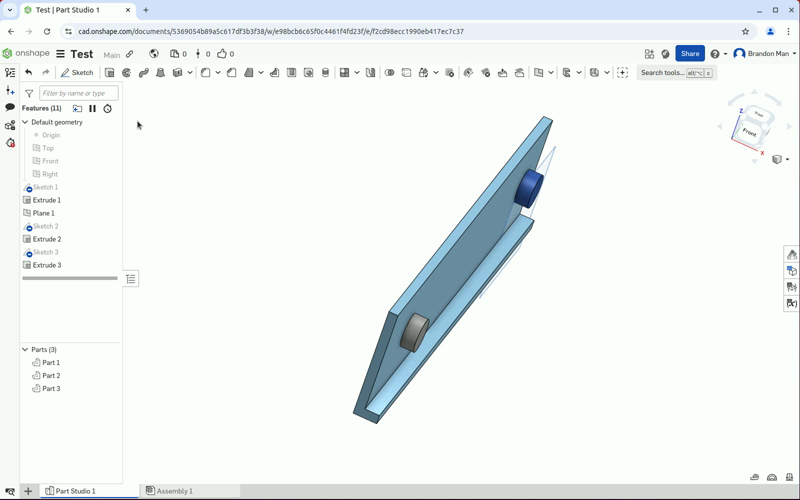
key(down, 2)
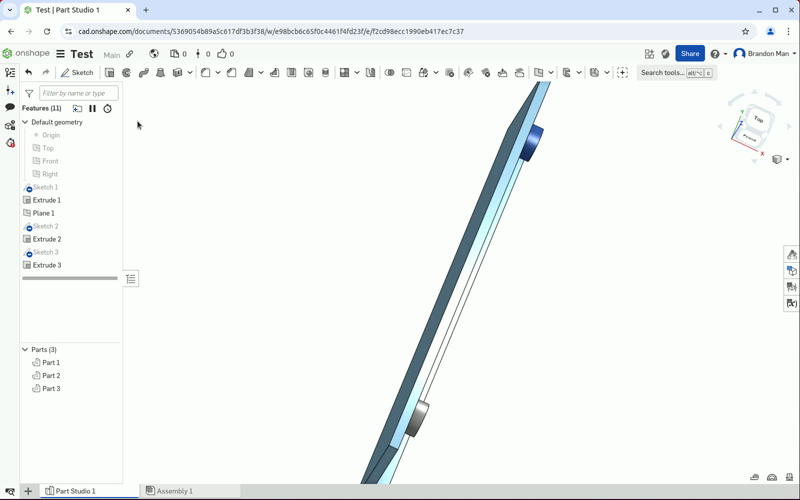
key(up, 2)
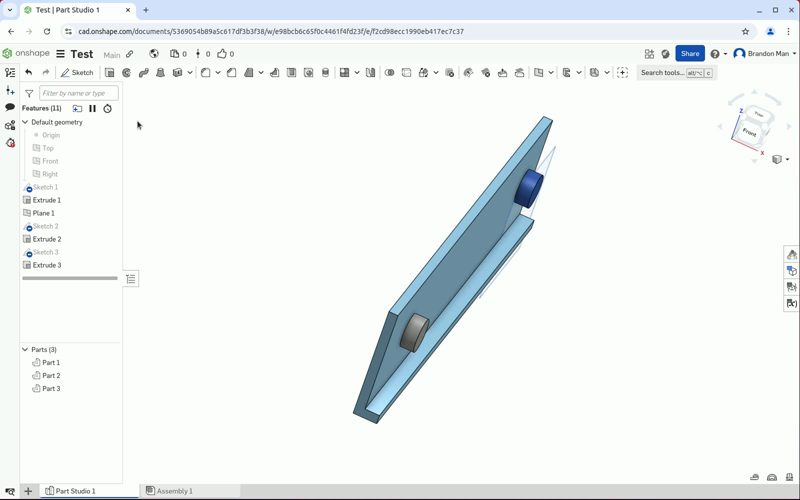
key(left, 2)
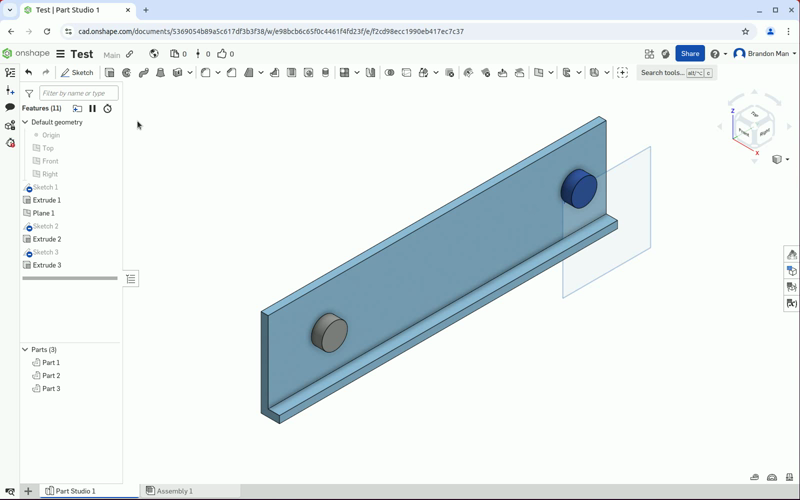
mouse_move(73, 189)
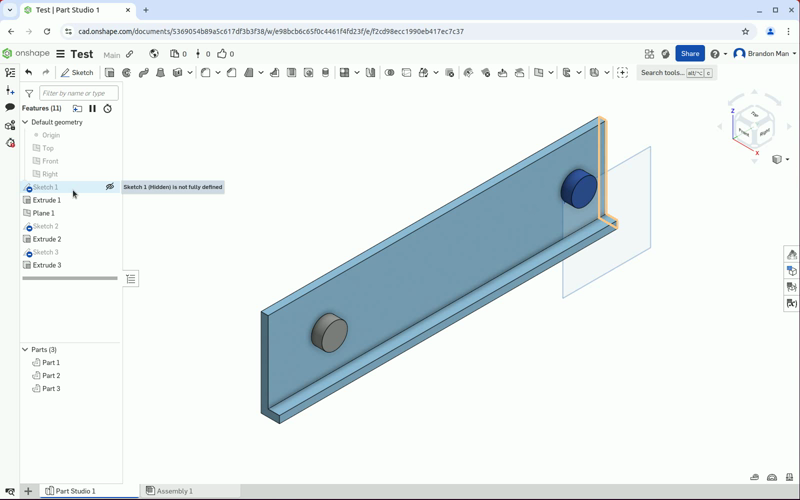
click(73, 189)